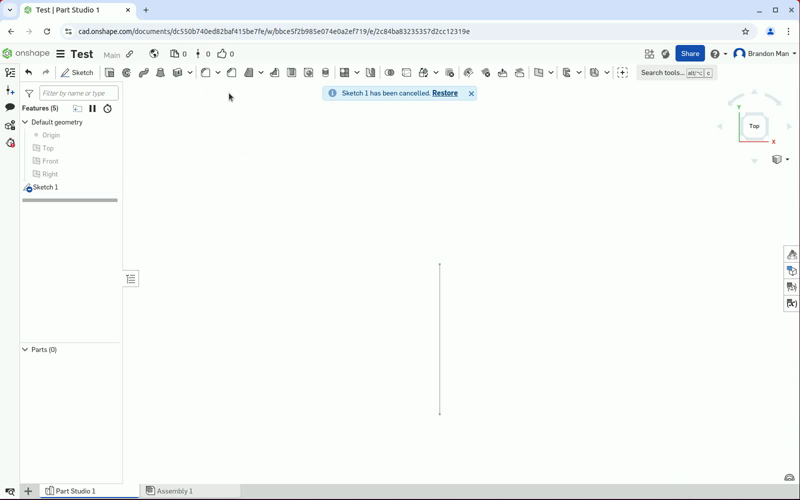
key(shift+h)
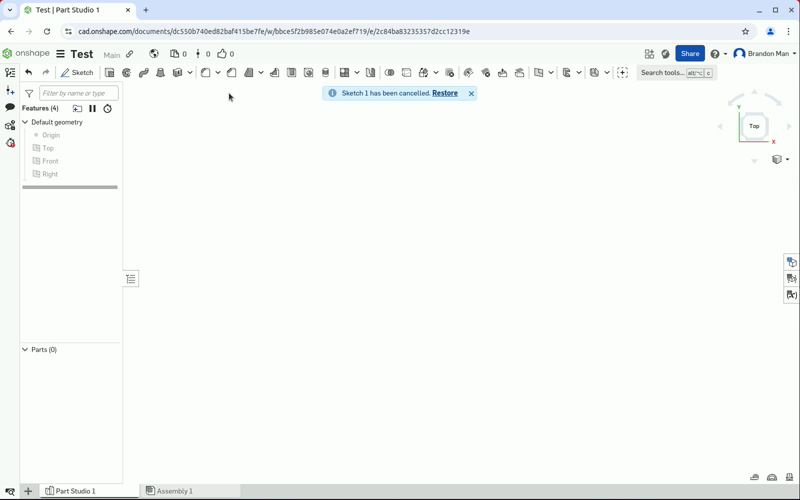
mouse_move(73, 352)
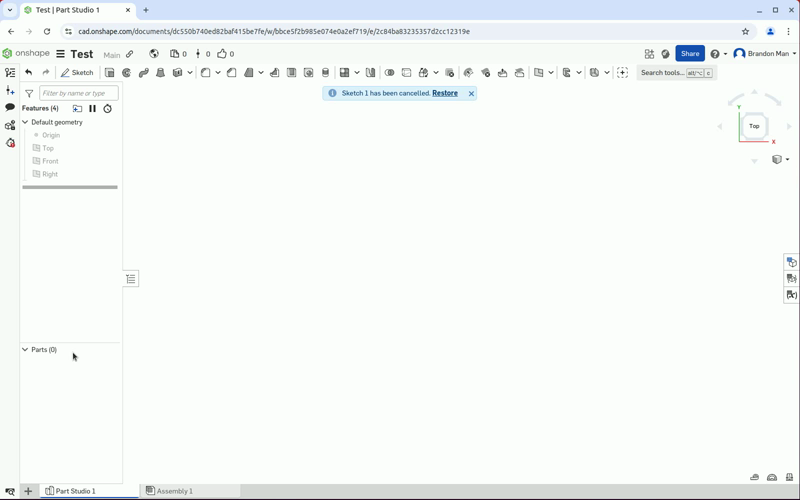
key(y)
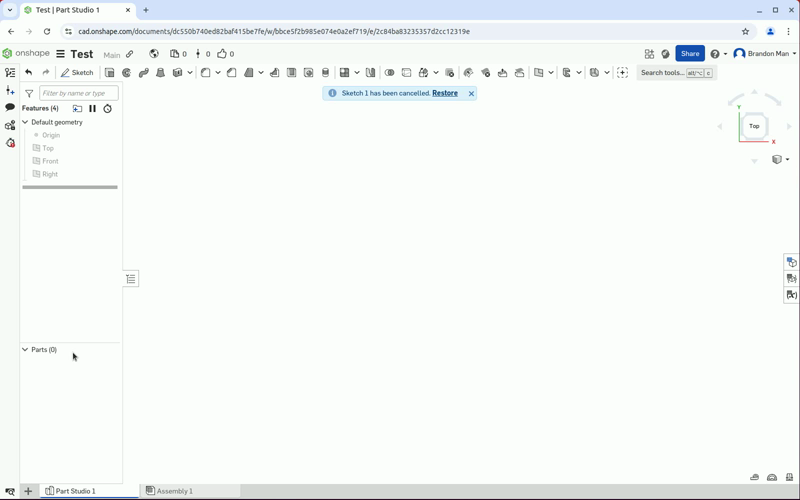
key(shift+p)
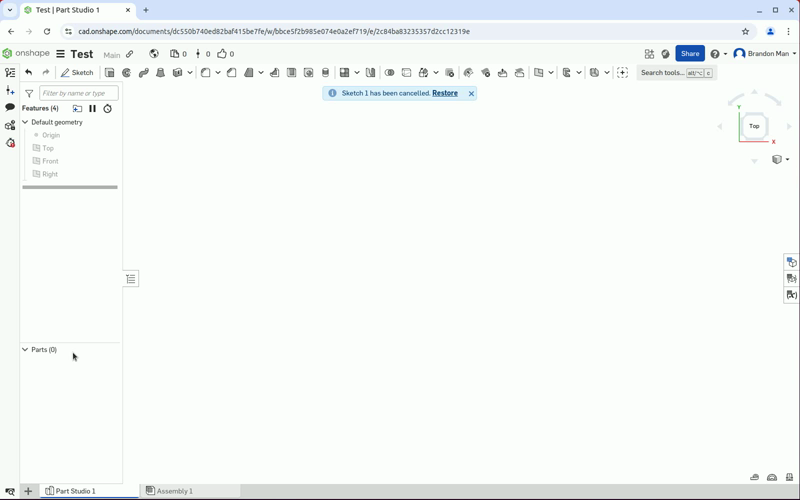
key(space)
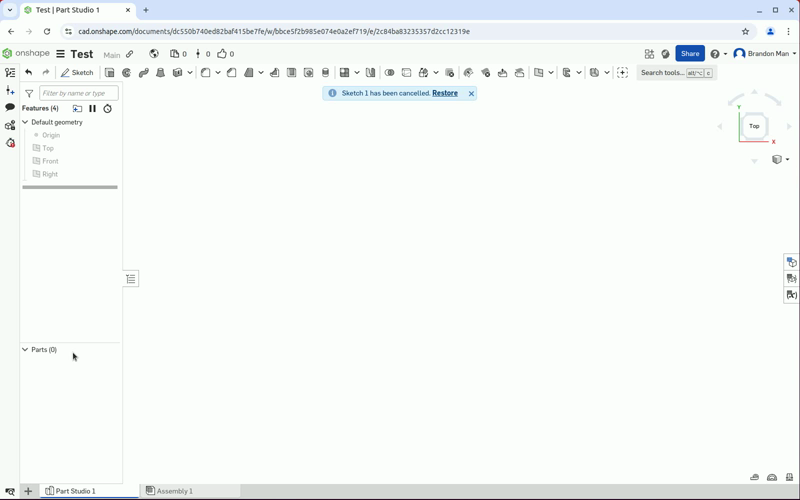
key_down(shift)
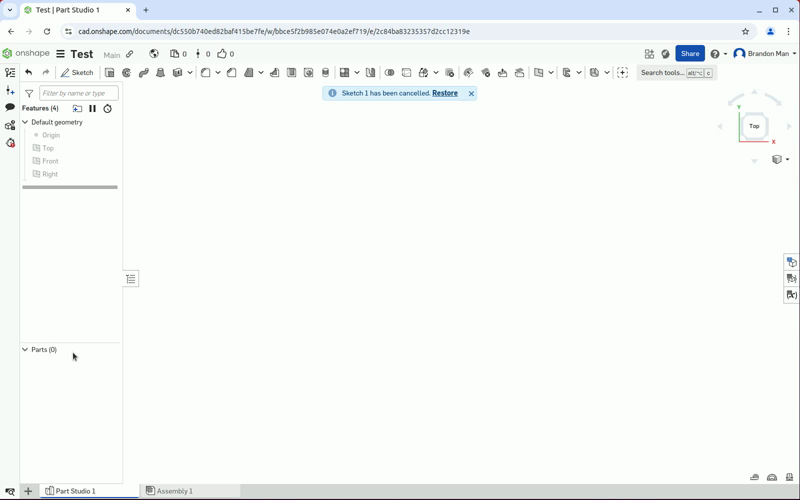
key(up)
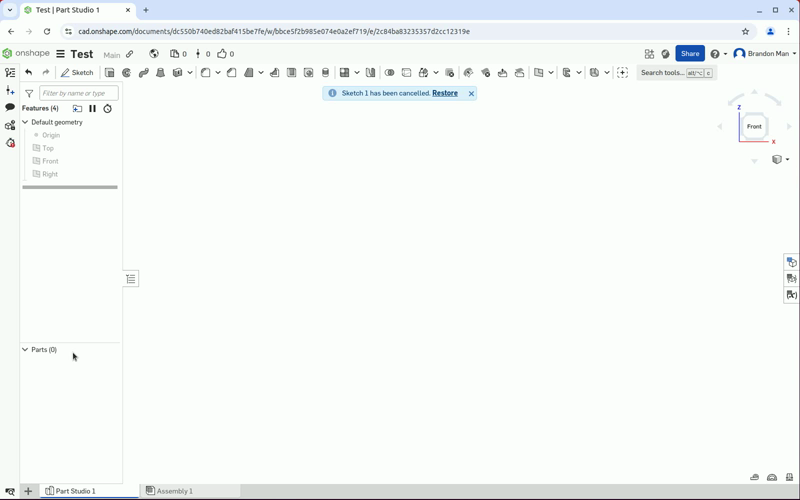
key_up(shift)
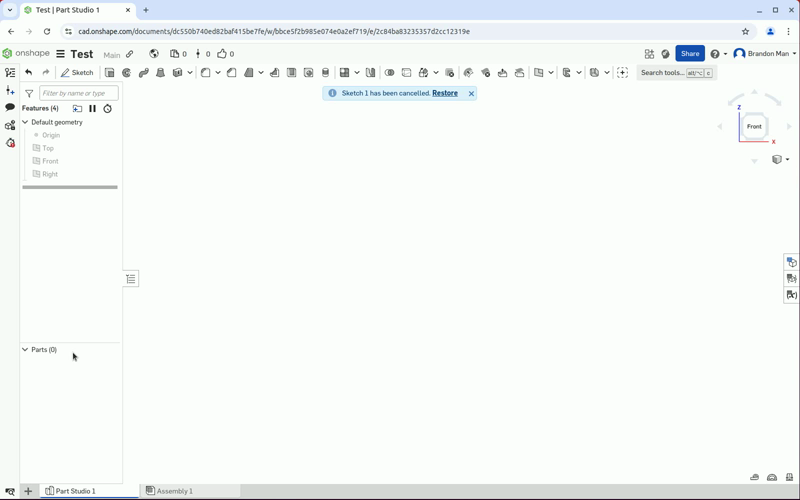
mouse_move(73, 352)
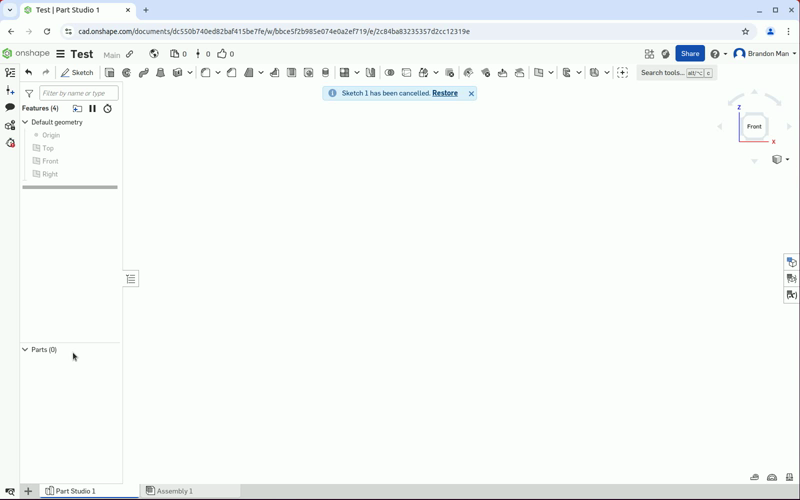
key(shift+y)
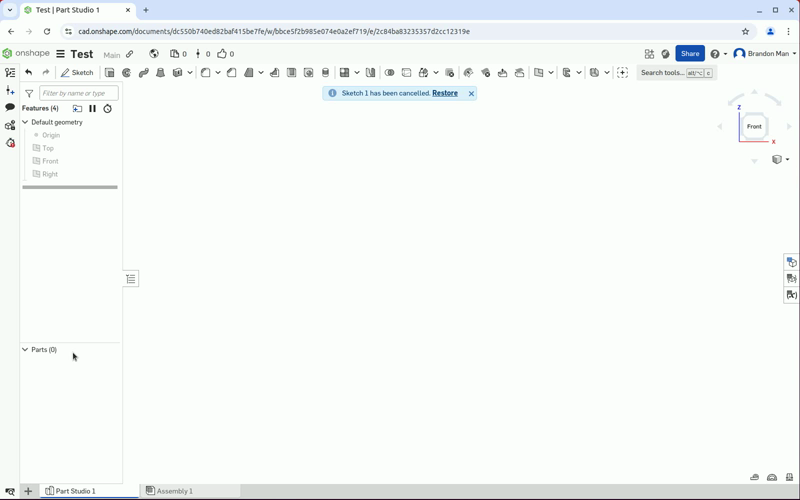
key(shift+s)
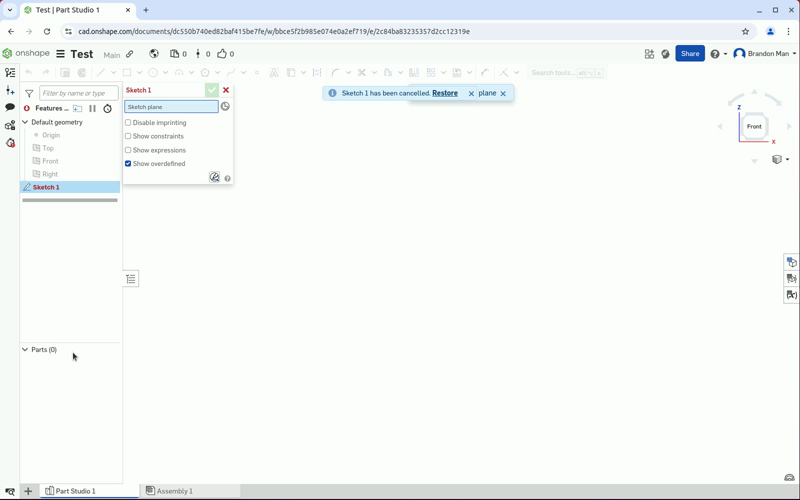
mouse_move(73, 163)
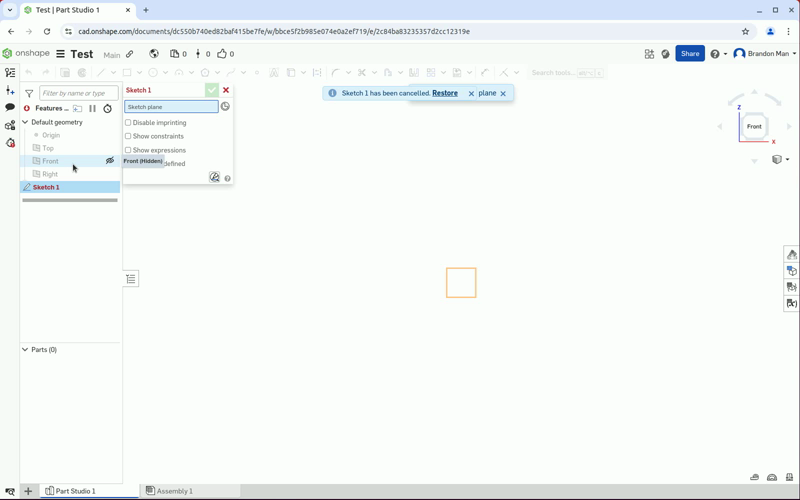
click(73, 163)
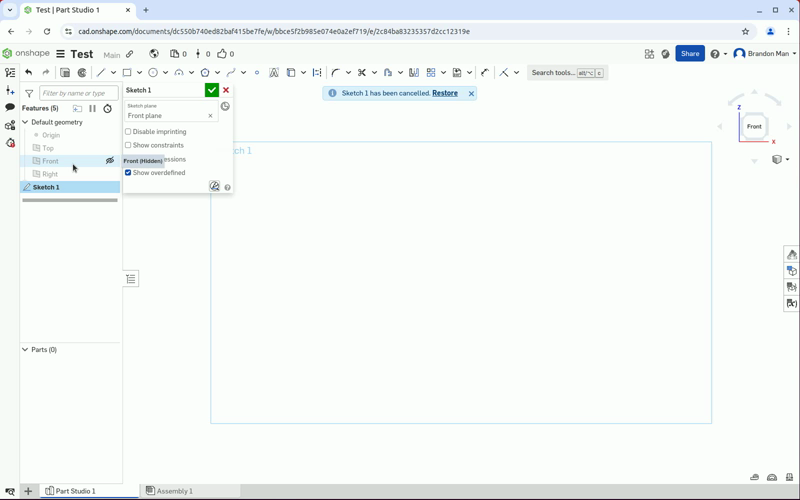
mouse_move(73, 352)
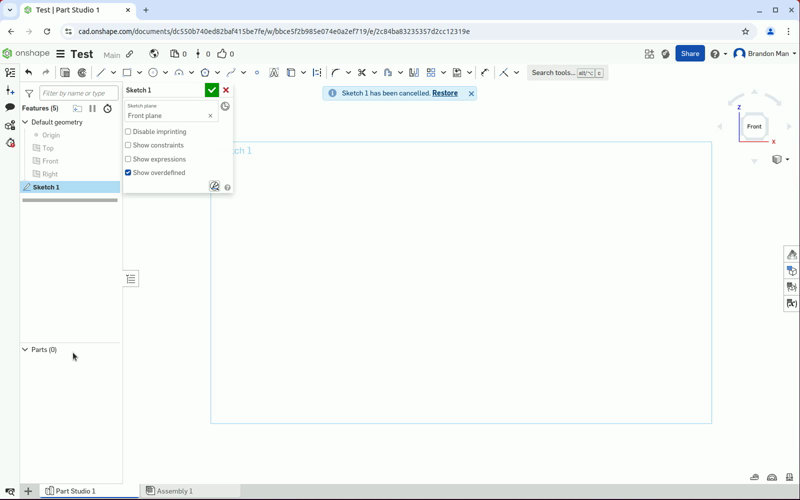
key(y)
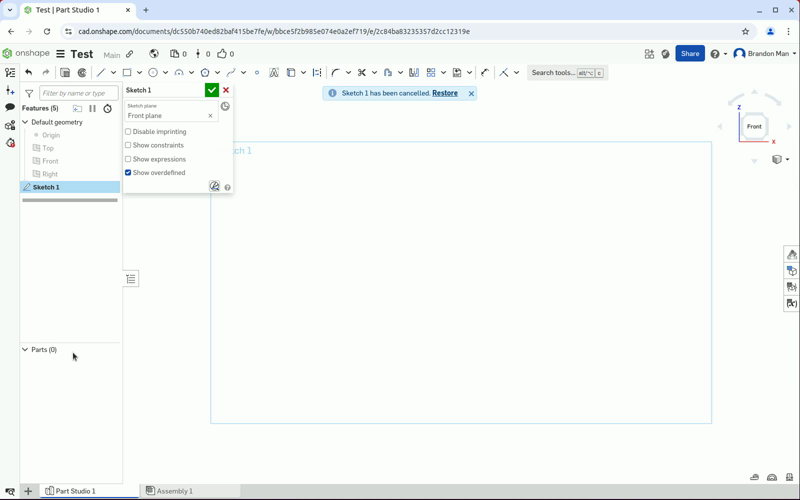
key(l)
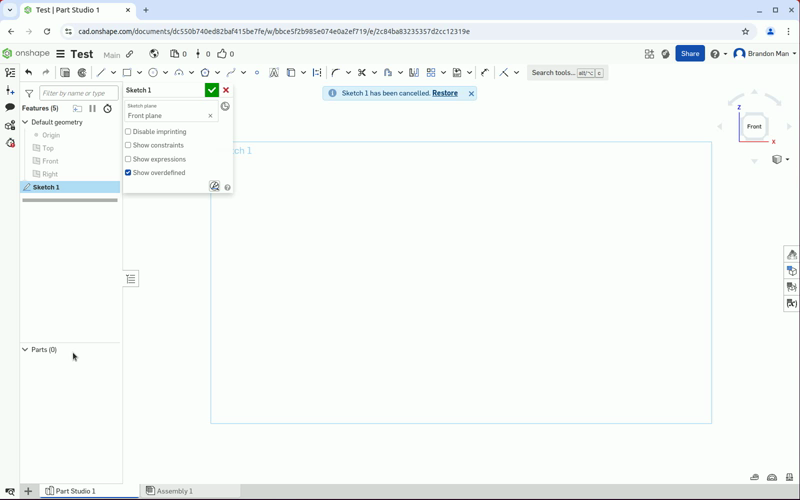
key_down(shift)
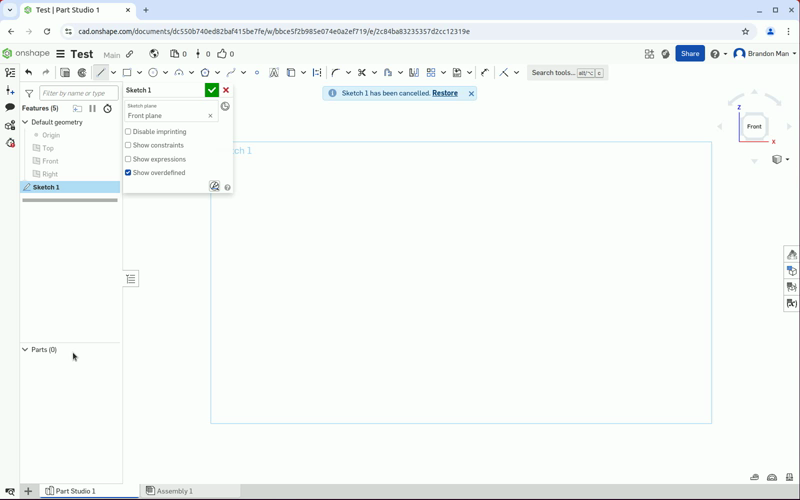
mouse_move(403, 347)
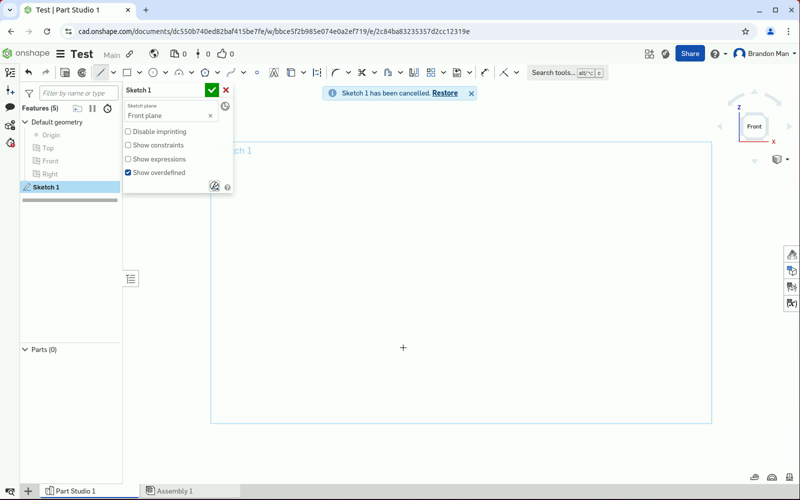
click(403, 347)
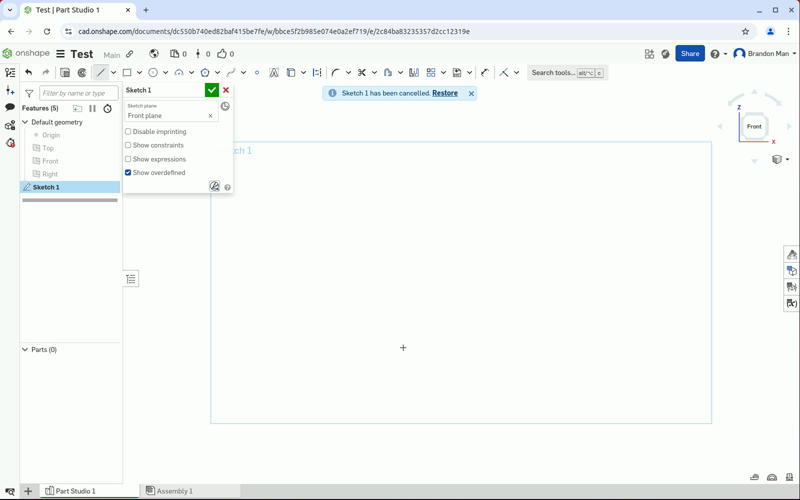
key_up(shift)
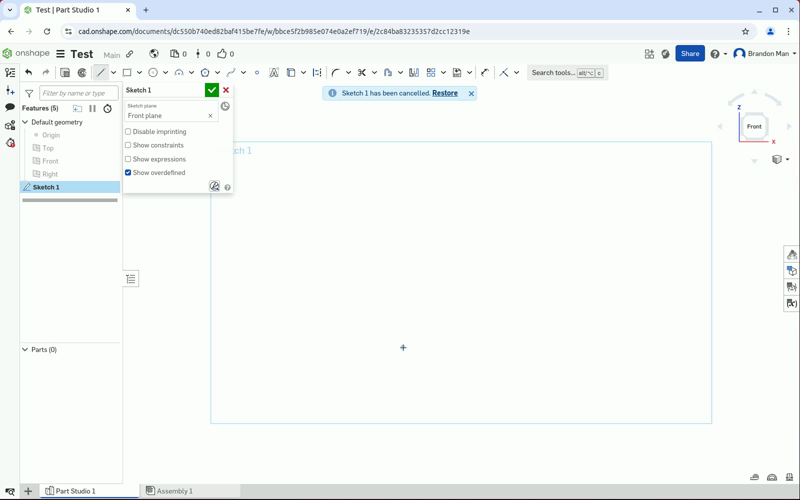
key_down(shift)
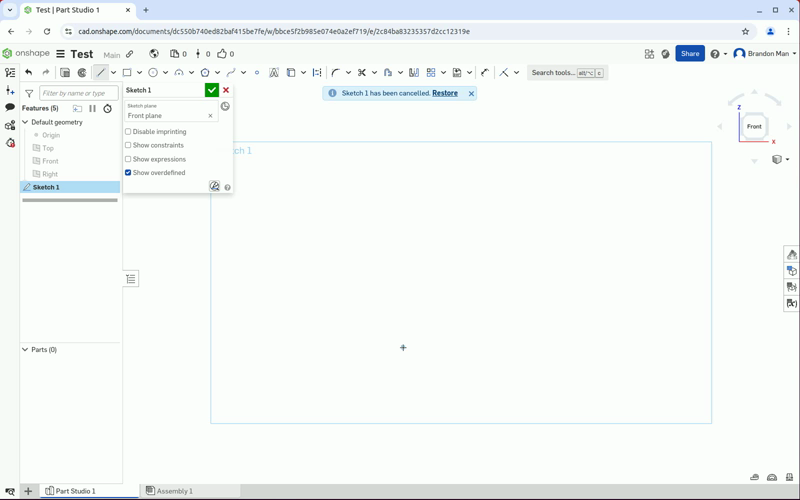
mouse_move(433, 347)
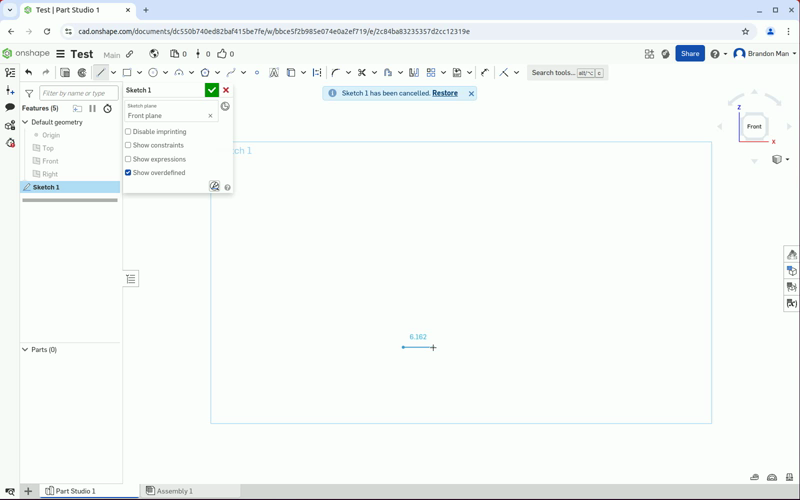
mouse_move(424, 347)
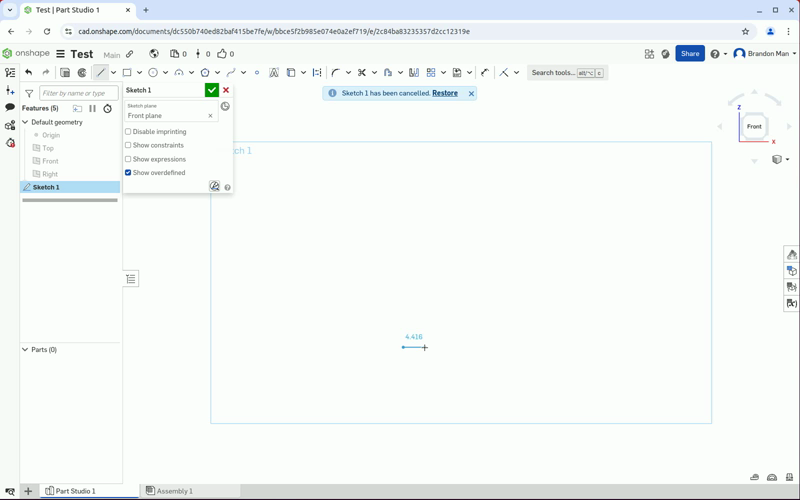
click(424, 347)
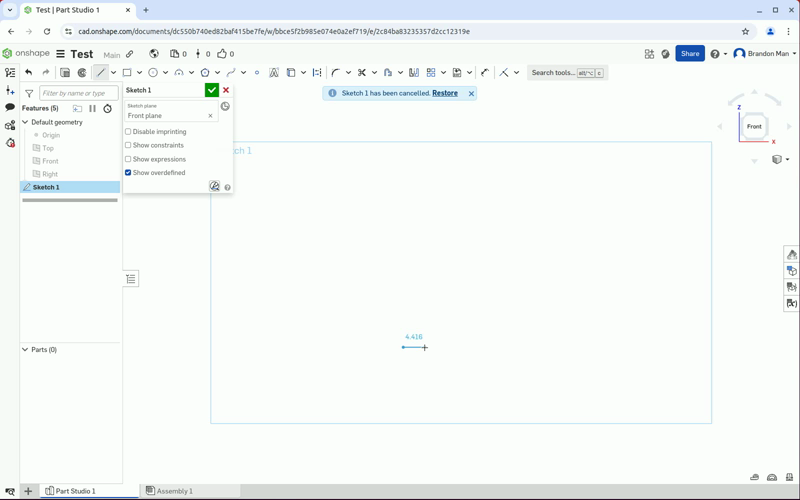
key_up(shift)
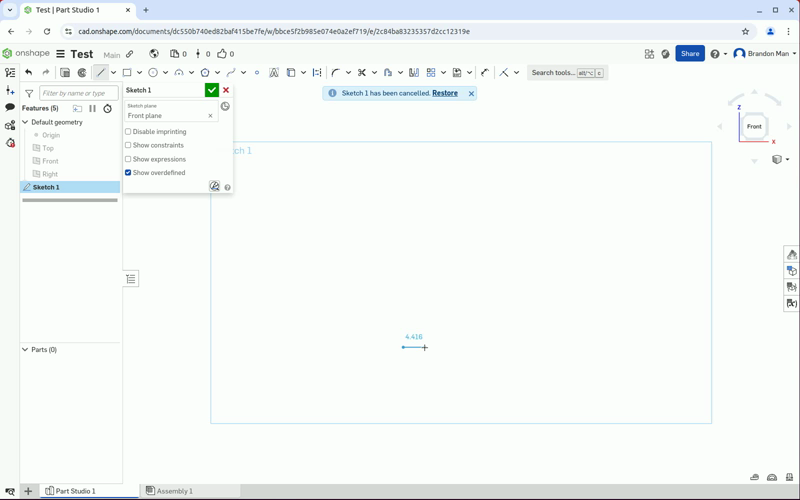
key_down(shift)
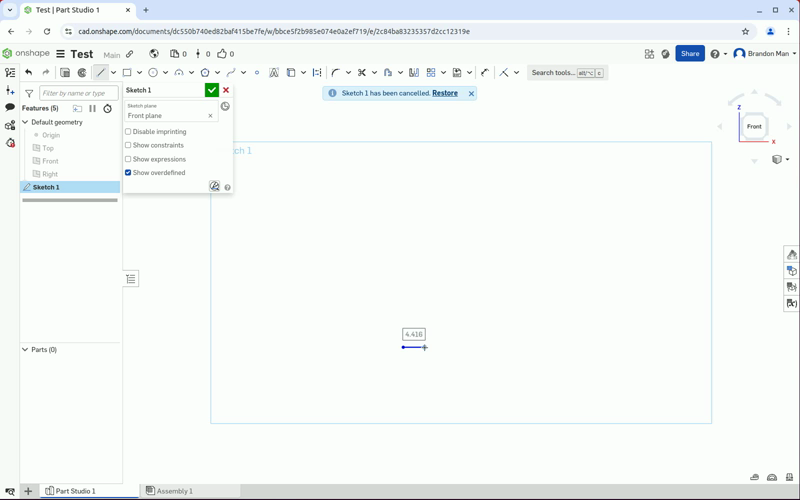
mouse_move(460, 296)
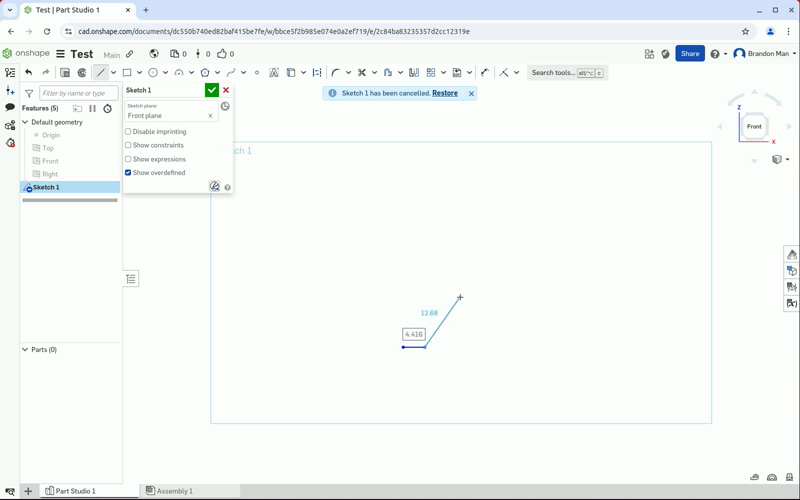
click(460, 296)
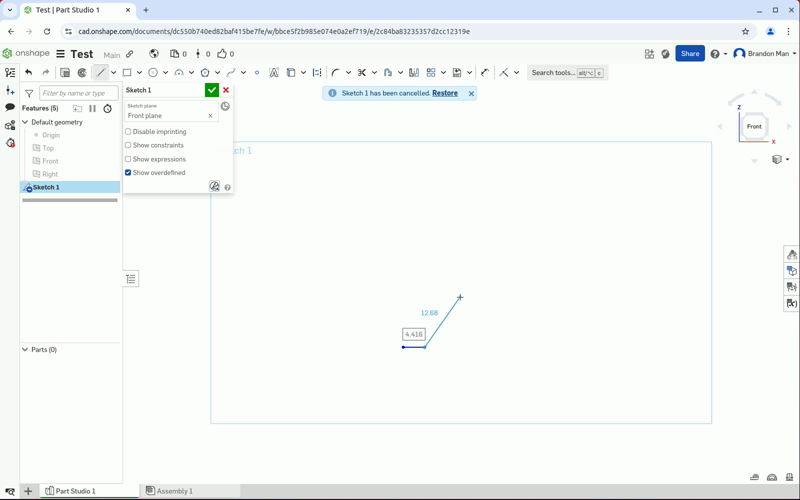
key_up(shift)
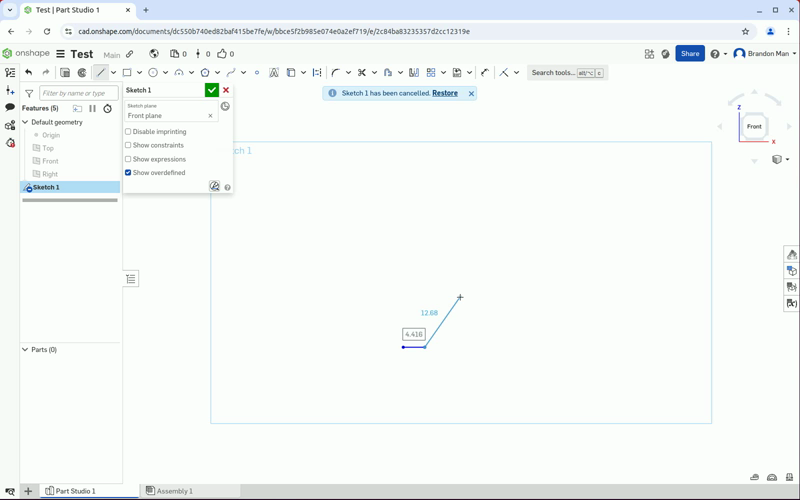
key_down(shift)
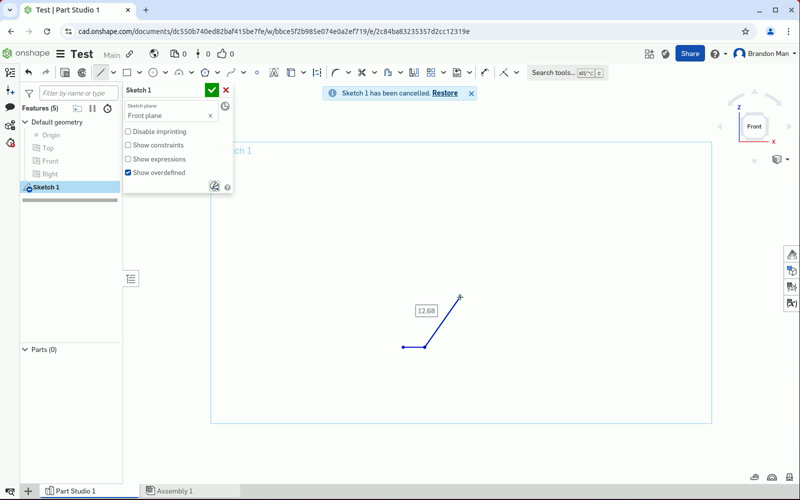
mouse_move(496, 347)
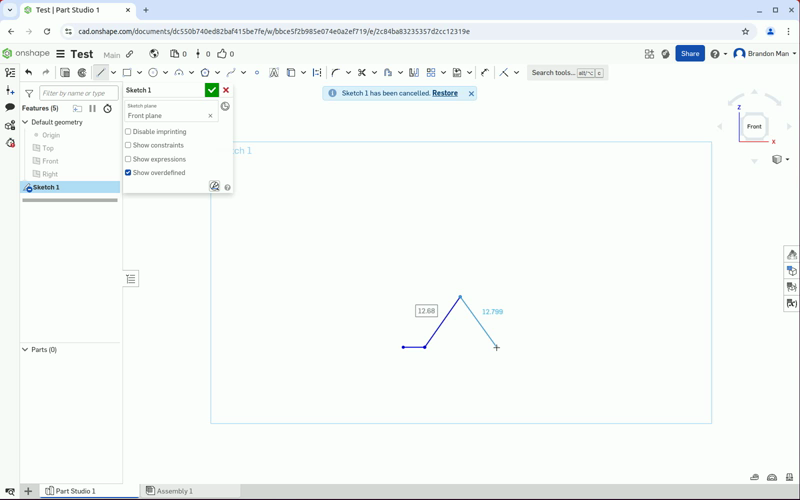
click(496, 347)
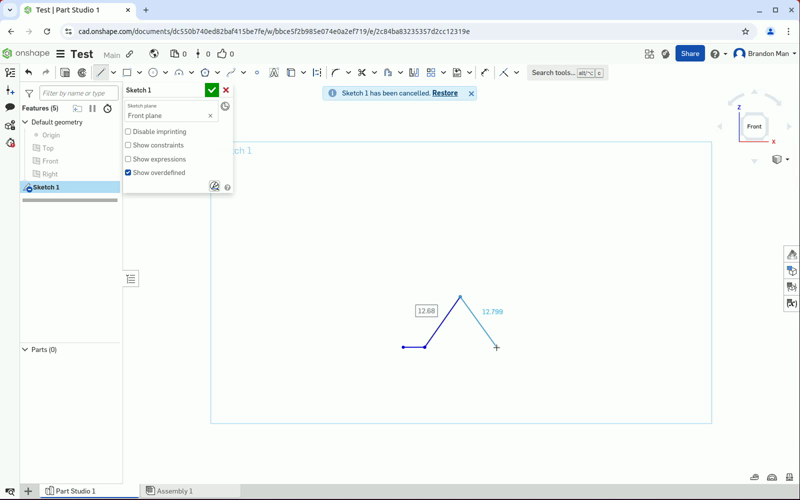
key_up(shift)
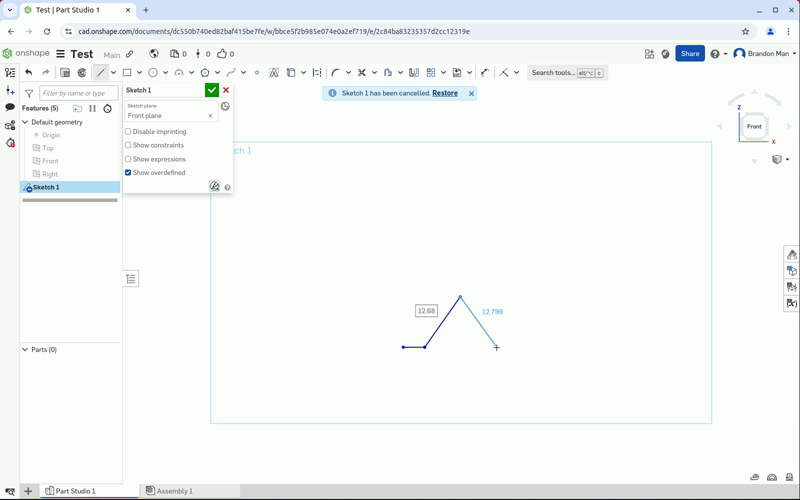
key_down(shift)
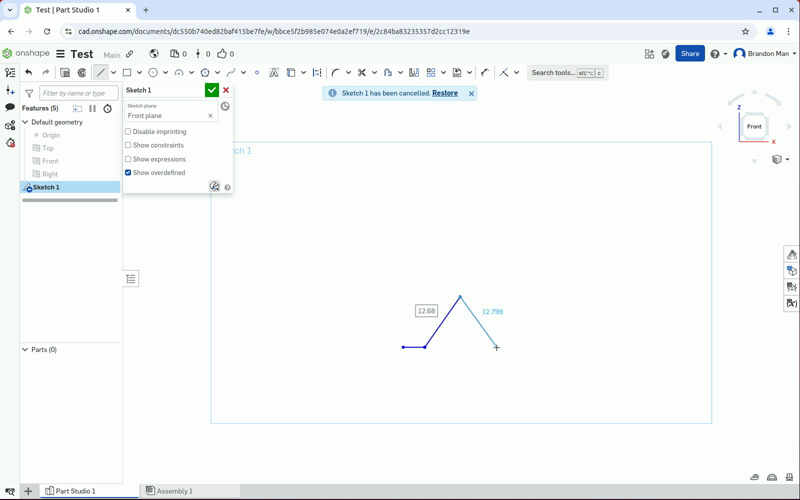
mouse_move(526, 347)
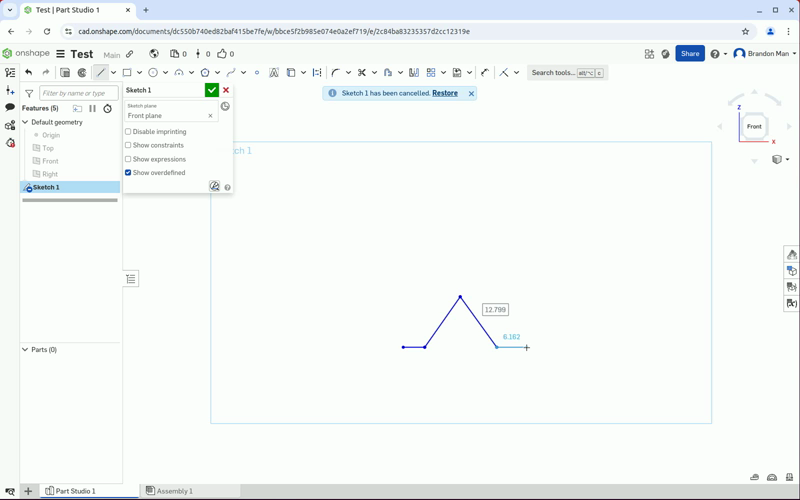
mouse_move(517, 347)
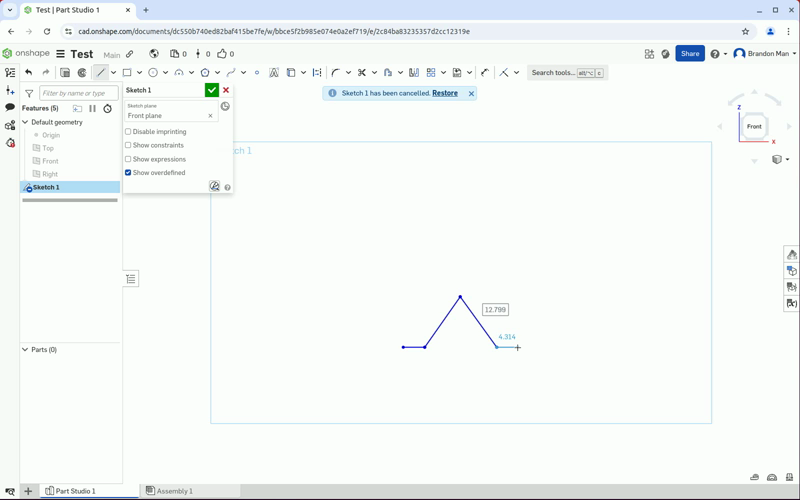
click(517, 347)
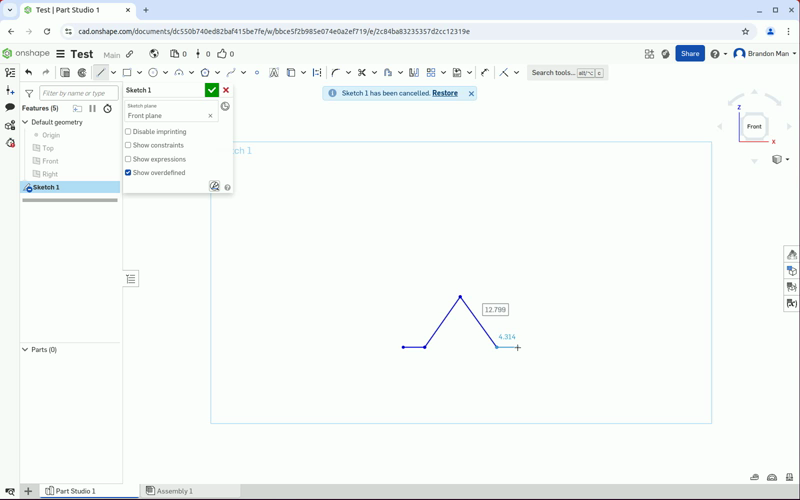
key_up(shift)
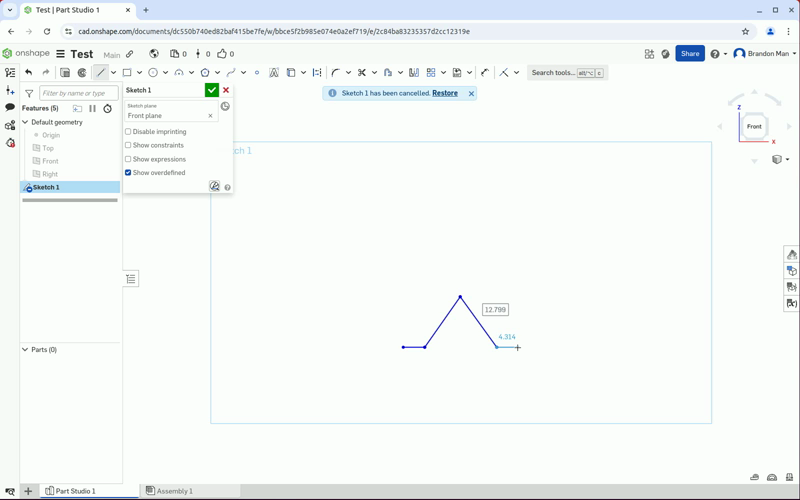
key_down(shift)
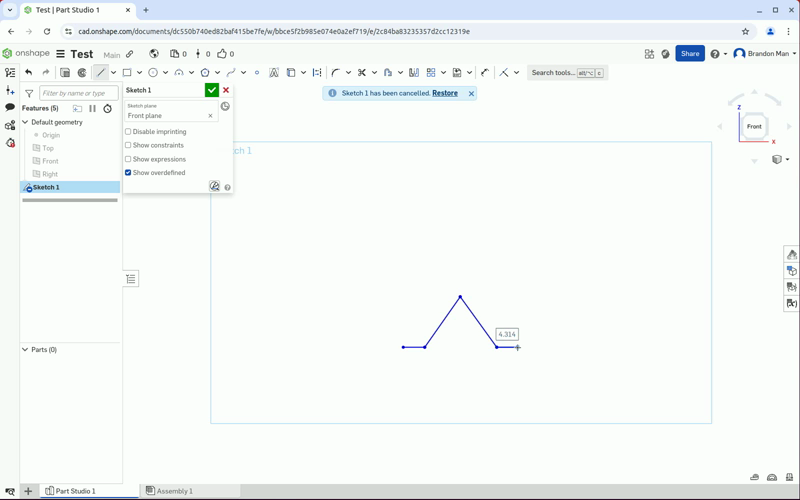
mouse_move(471, 282)
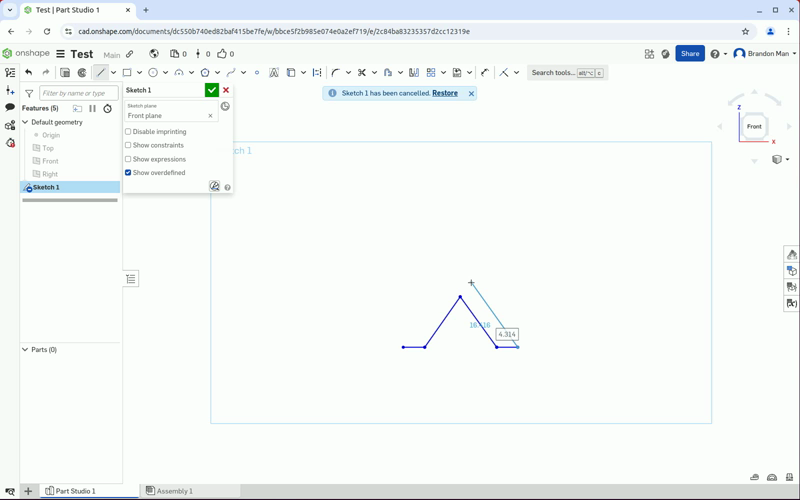
click(471, 282)
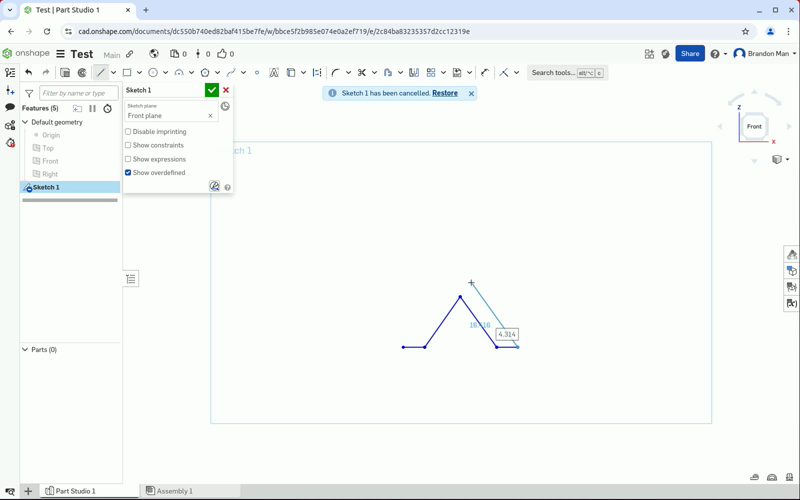
key_up(shift)
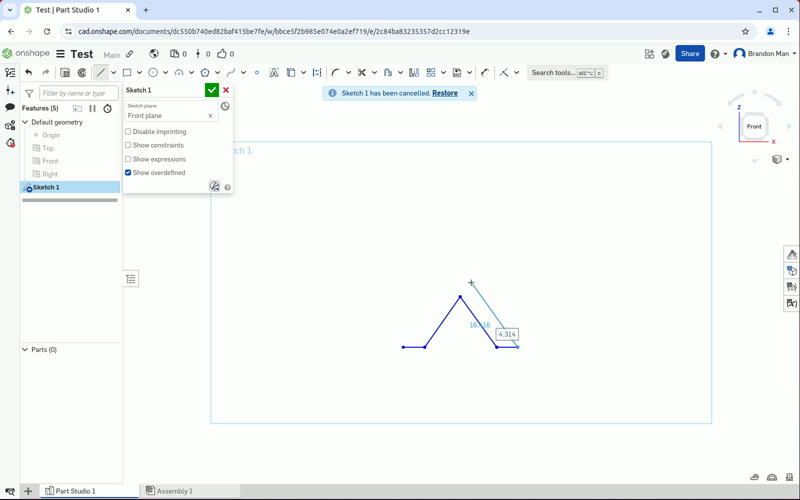
key_down(shift)
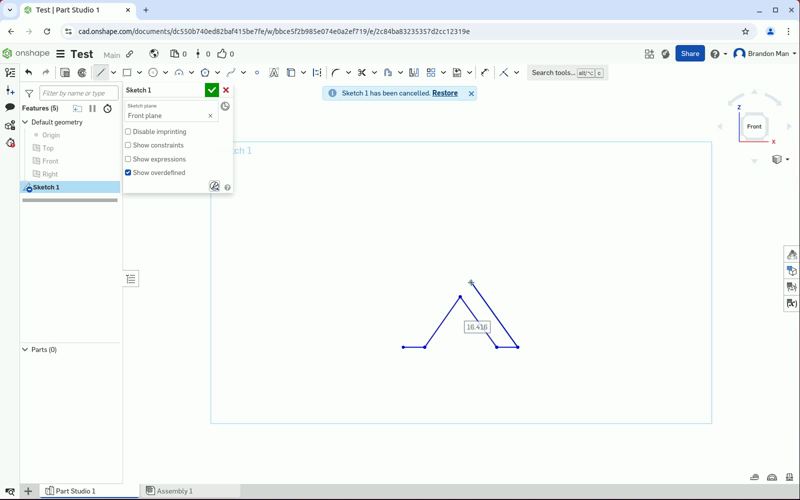
mouse_move(515, 221)
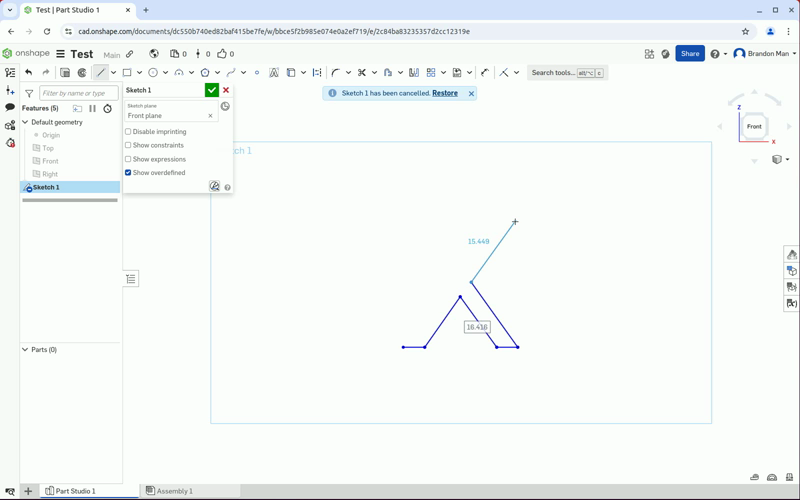
click(515, 221)
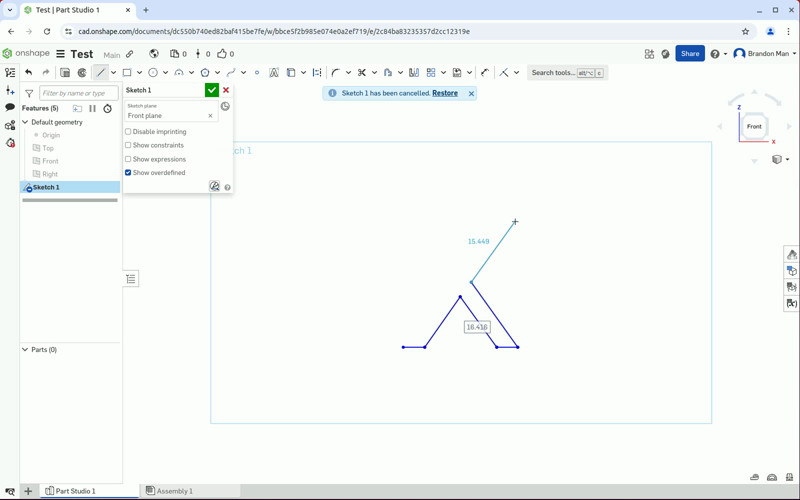
key_up(shift)
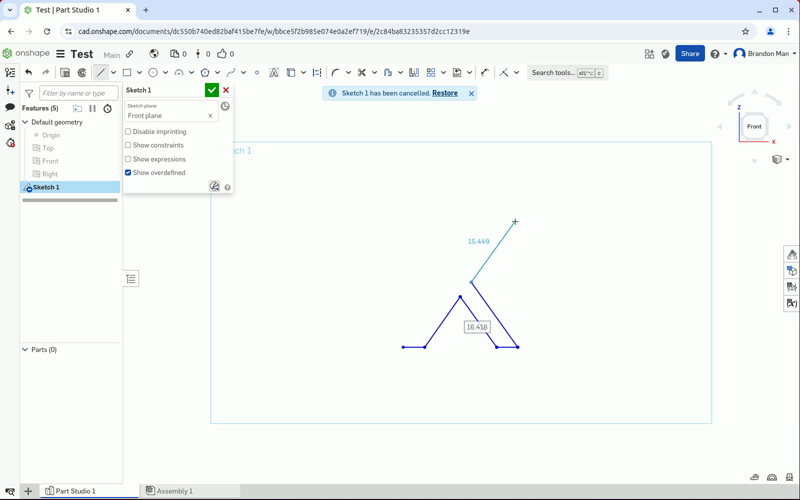
key_down(shift)
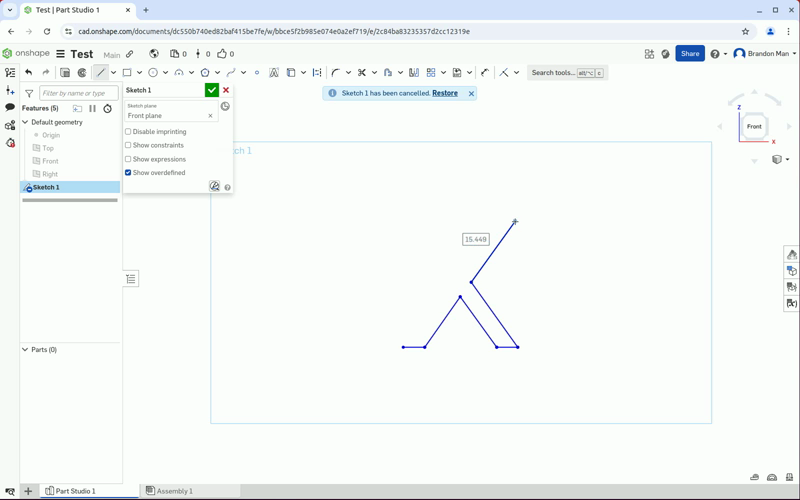
mouse_move(545, 221)
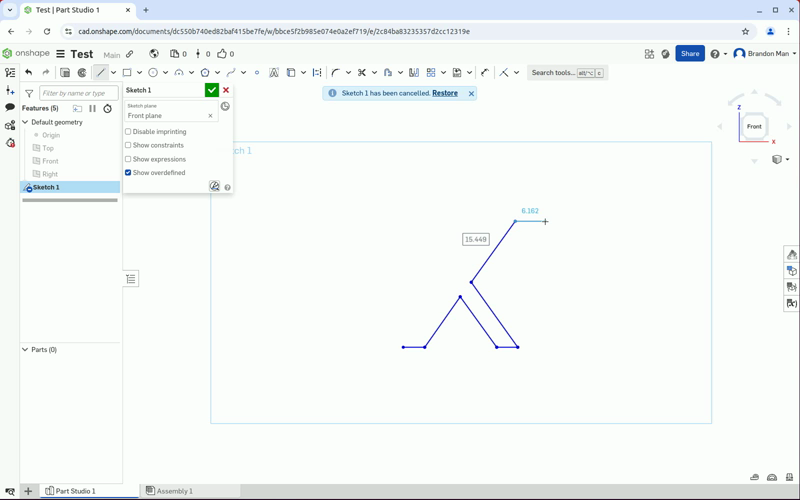
mouse_move(493, 221)
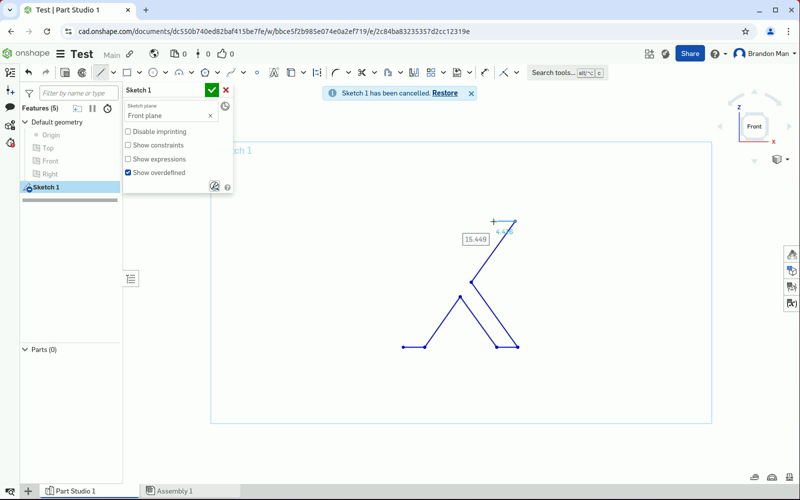
click(493, 221)
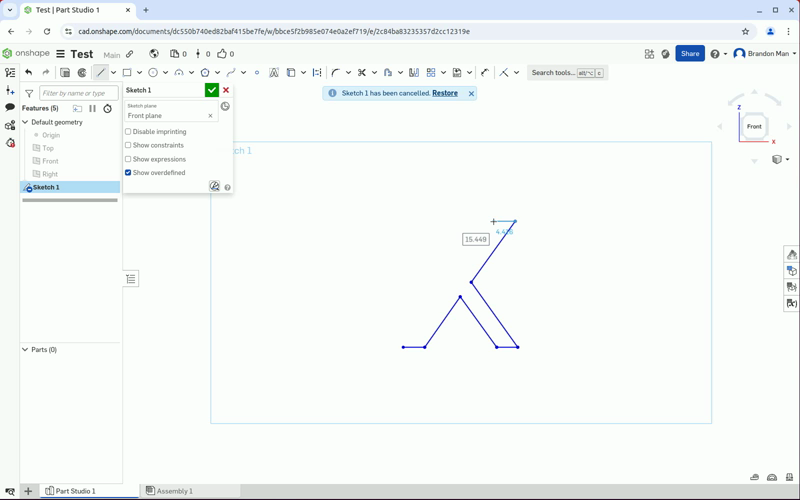
key_up(shift)
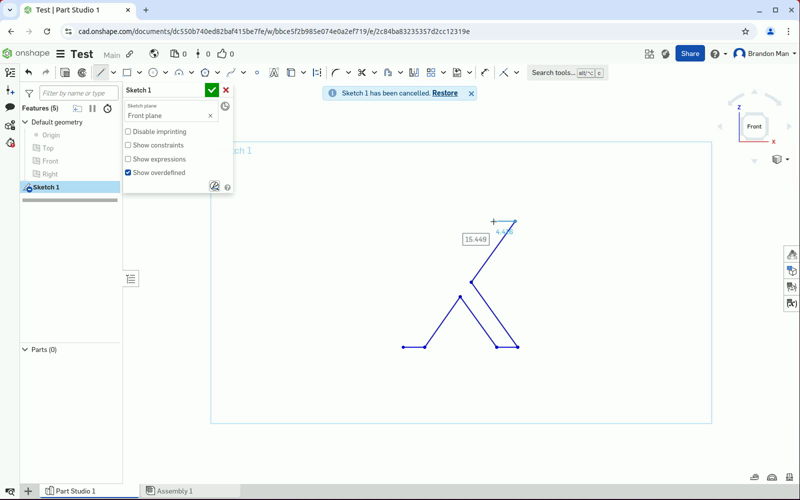
key_down(shift)
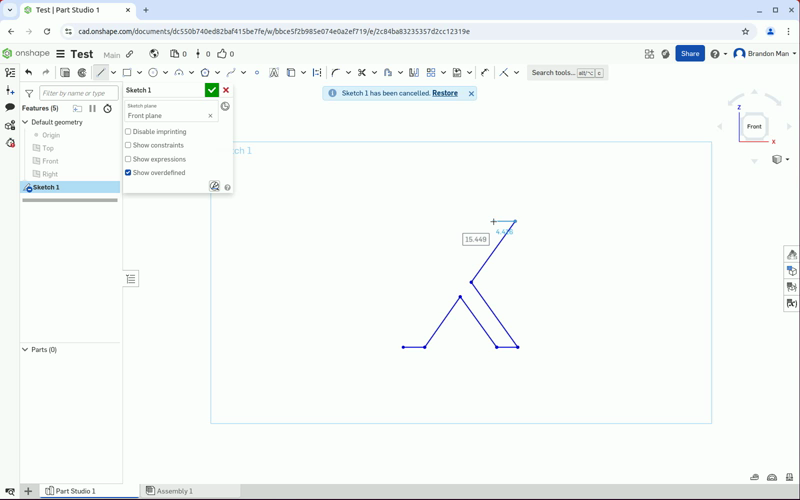
mouse_move(523, 221)
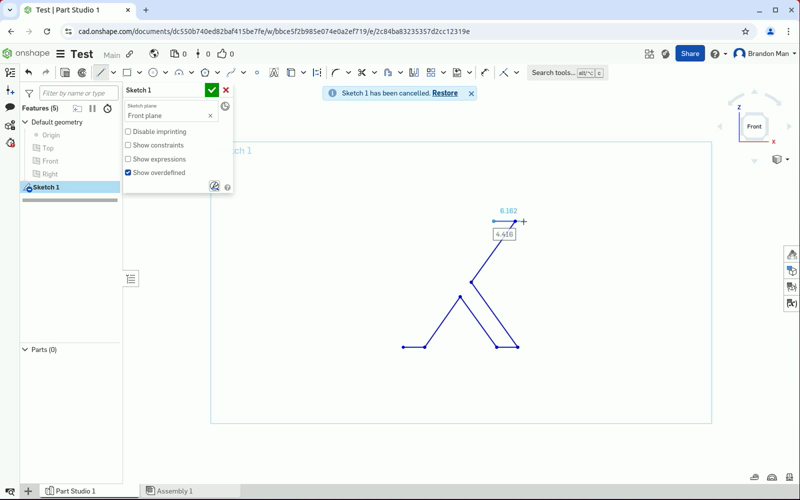
mouse_move(460, 268)
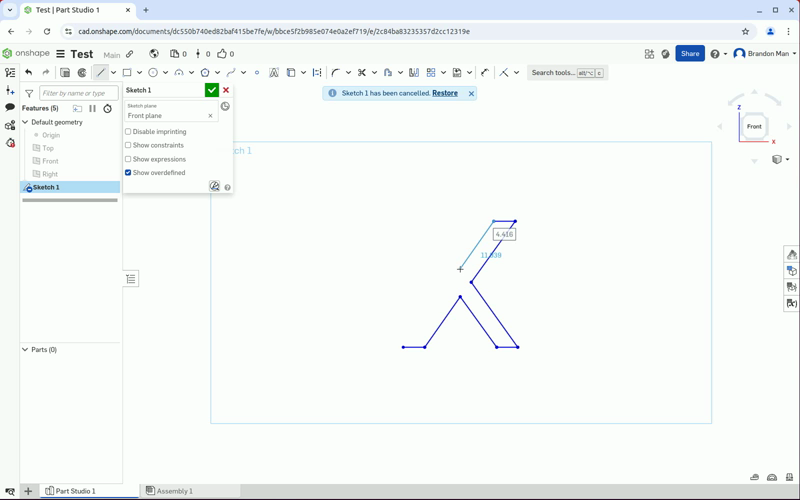
click(460, 268)
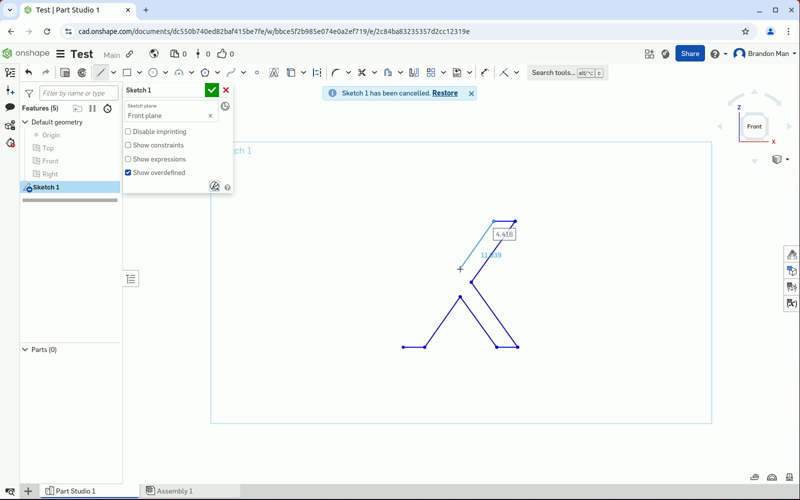
key_up(shift)
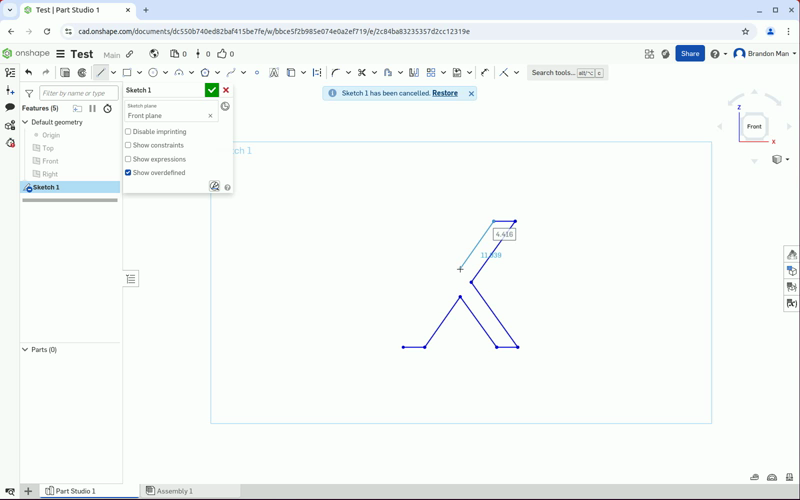
key_down(shift)
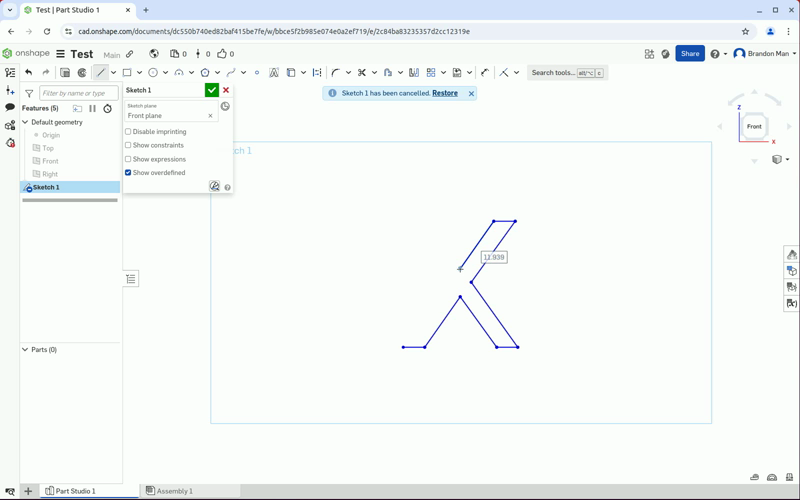
mouse_move(490, 268)
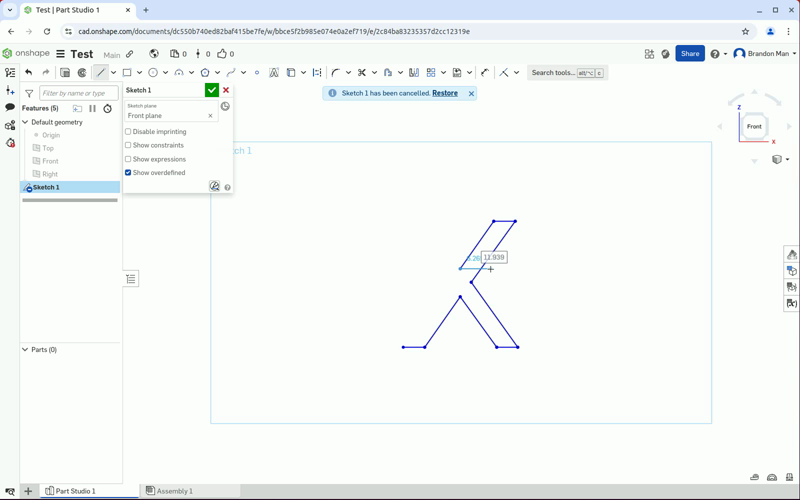
mouse_move(427, 221)
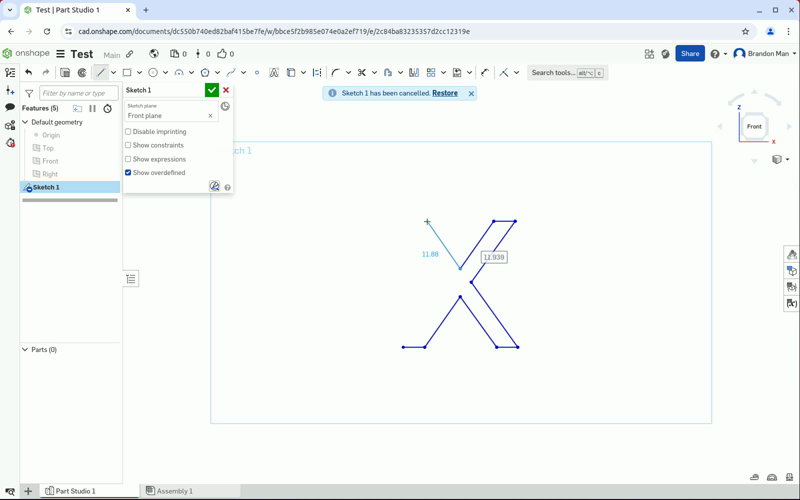
click(427, 221)
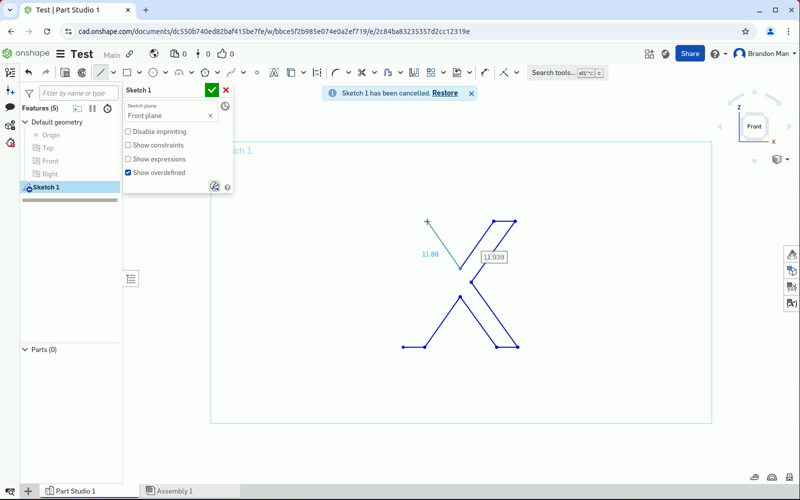
key_up(shift)
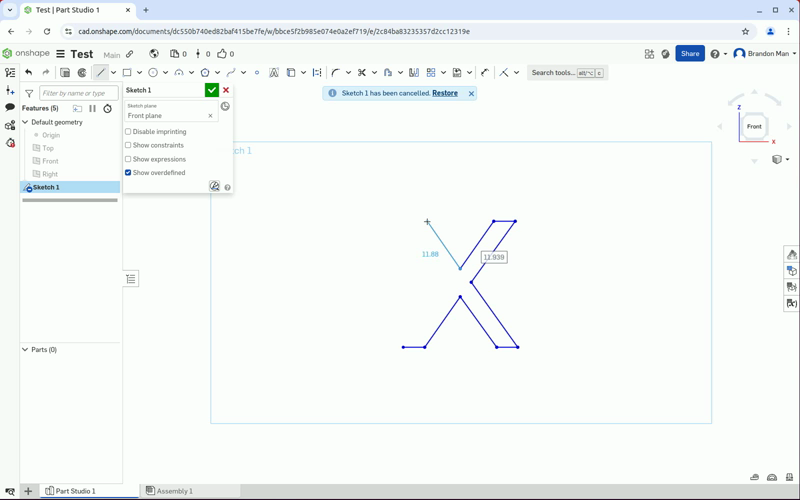
key_down(shift)
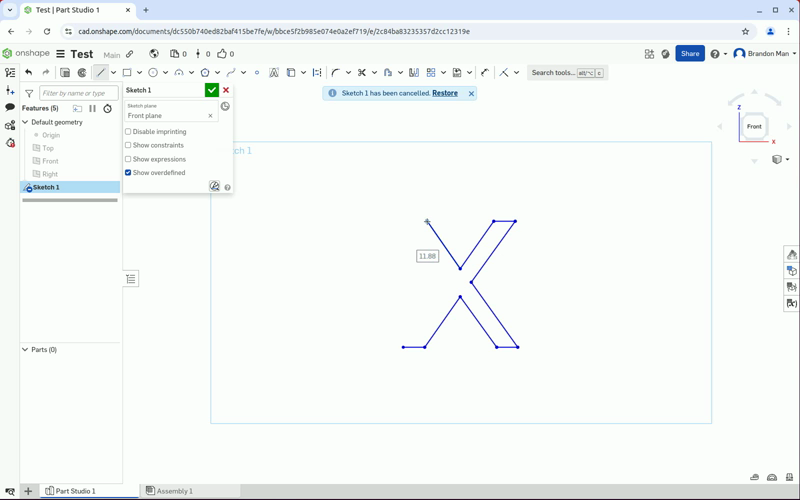
mouse_move(457, 221)
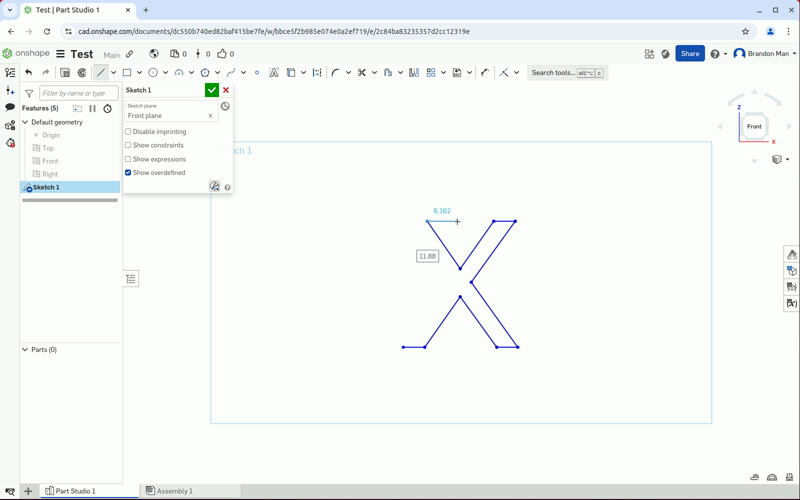
mouse_move(405, 221)
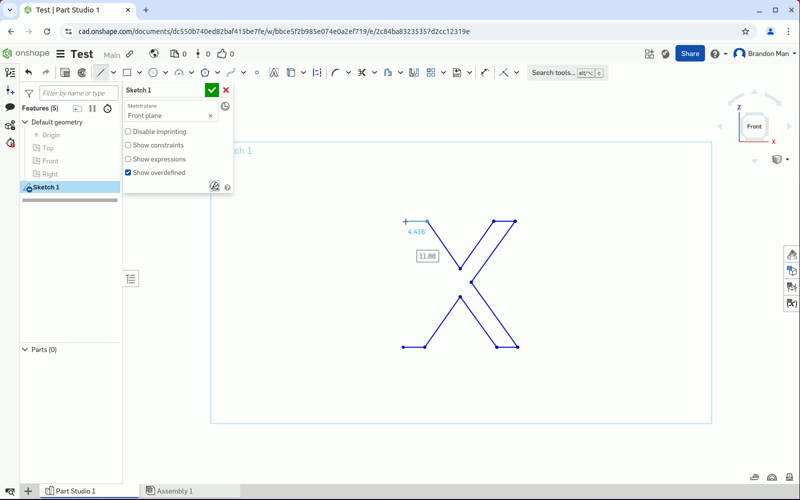
click(405, 221)
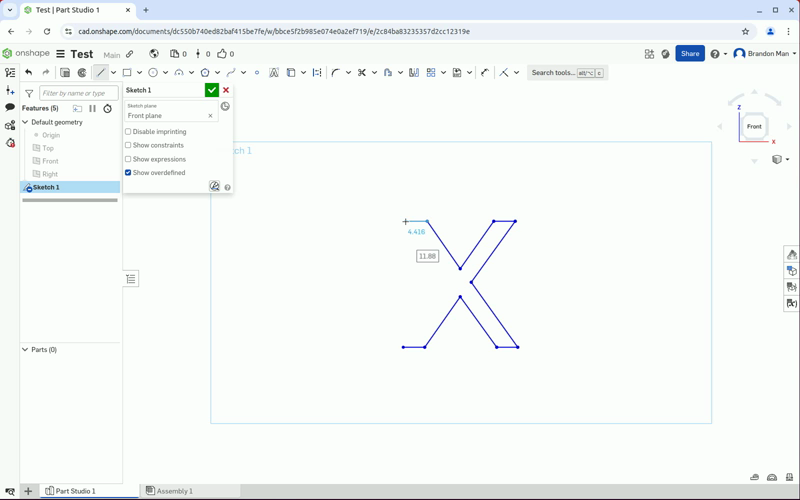
key_up(shift)
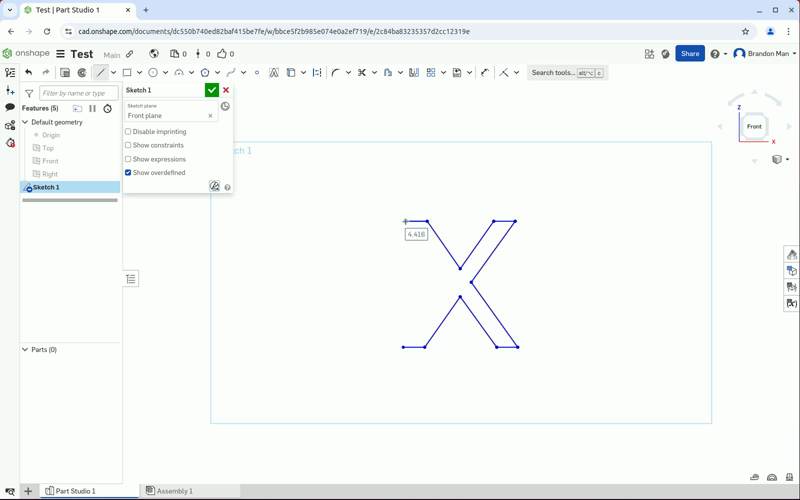
key_down(shift)
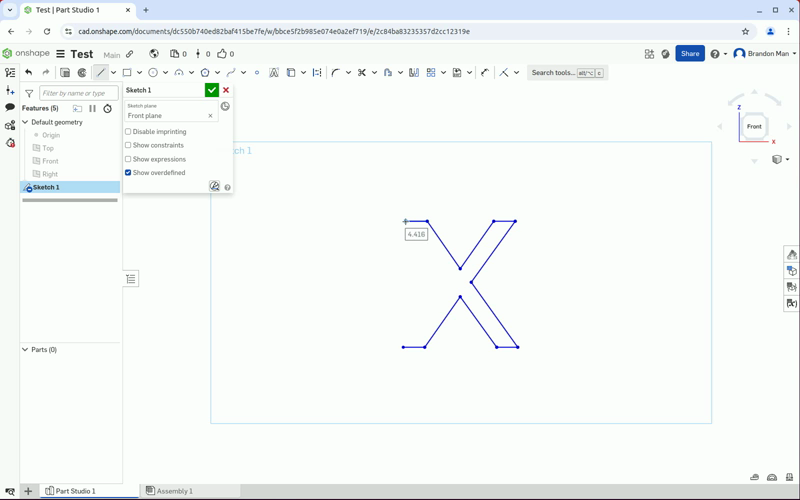
mouse_move(450, 282)
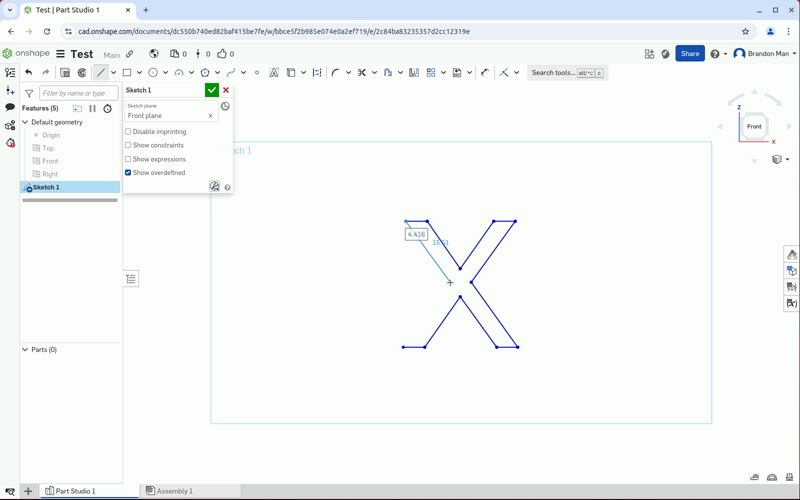
click(450, 282)
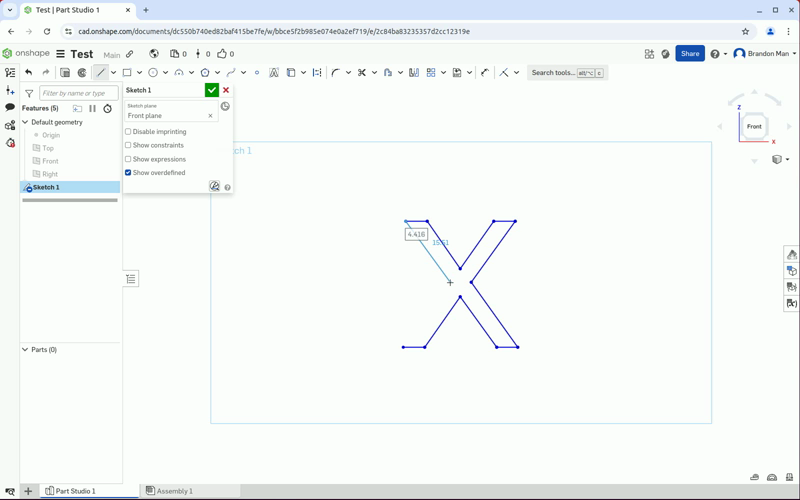
key_up(shift)
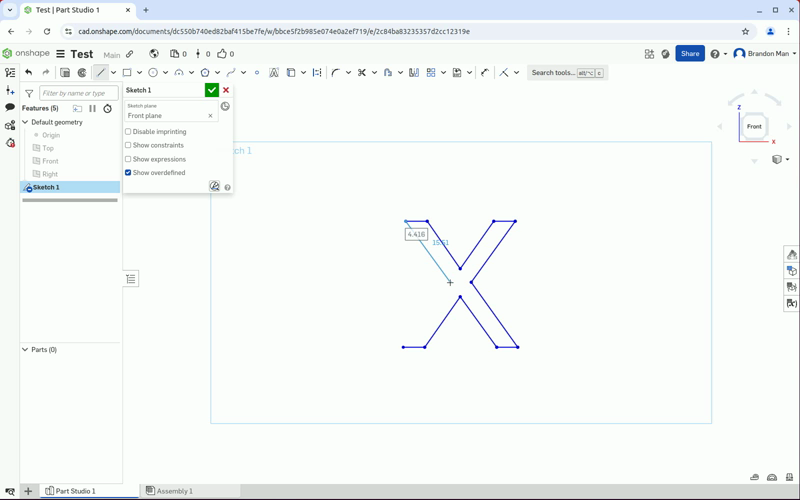
key_down(shift)
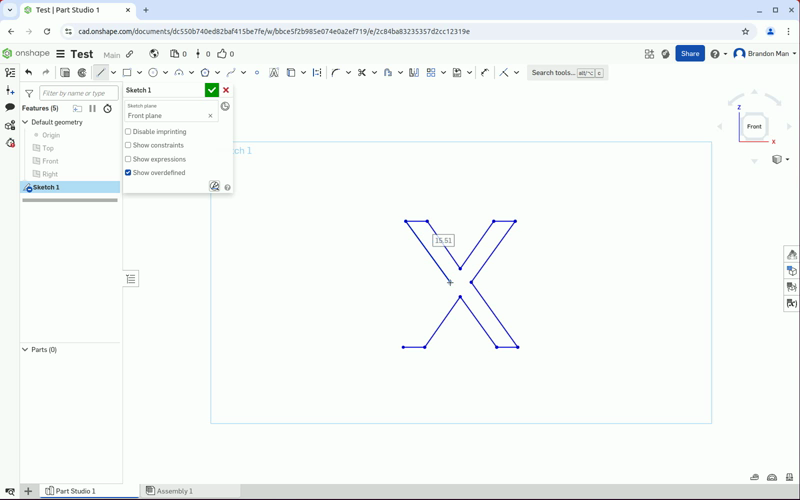
mouse_move(403, 347)
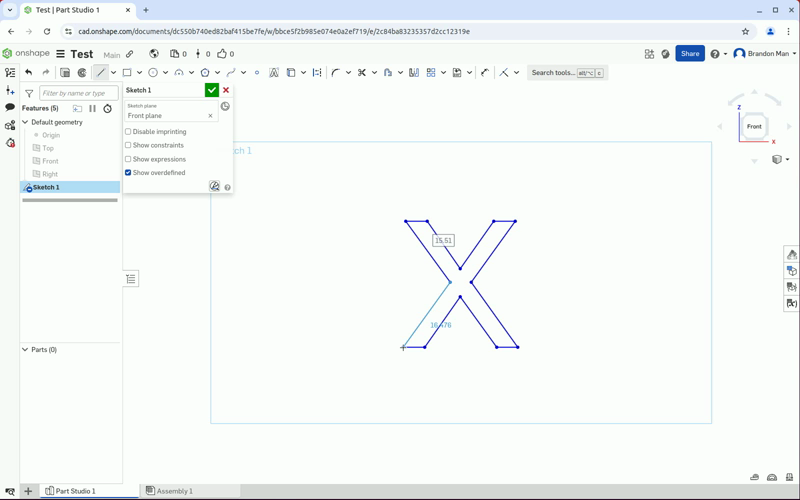
key_up(shift)
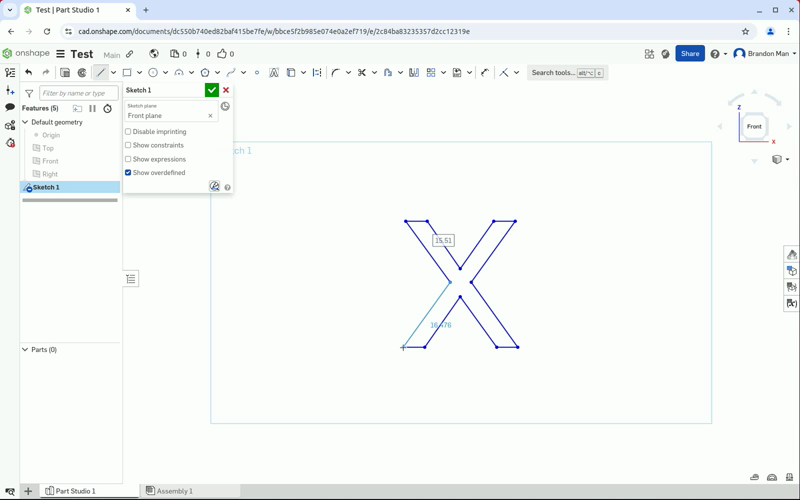
click(403, 347)
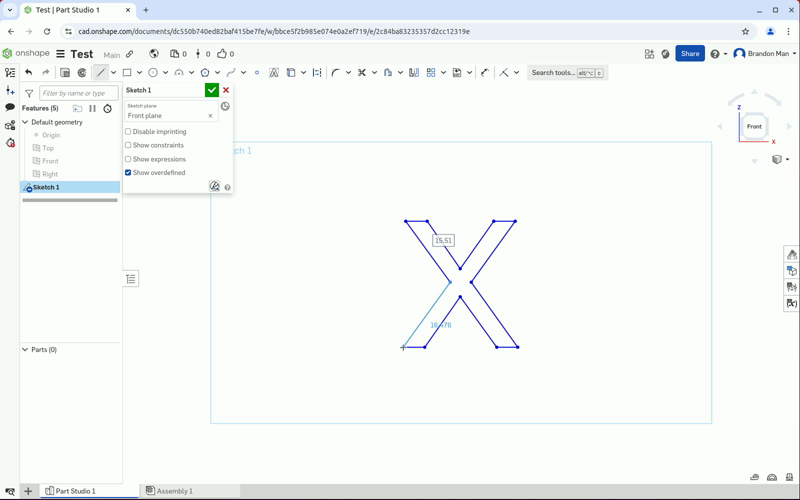
key(esc)
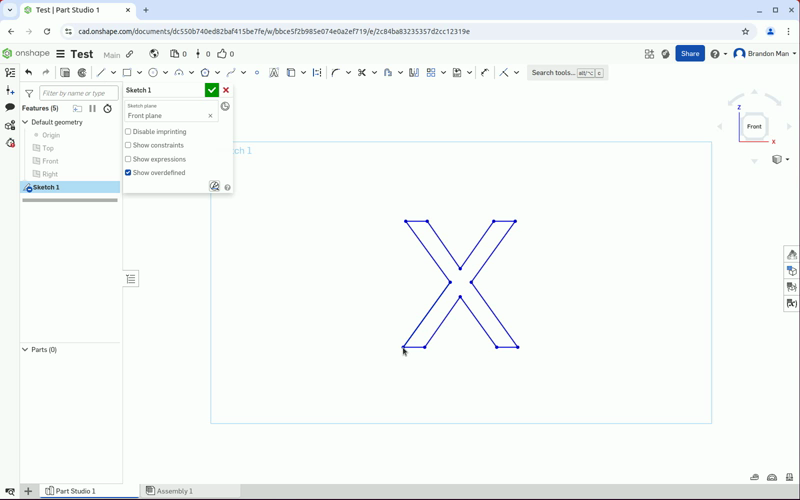
mouse_move(441, 305)
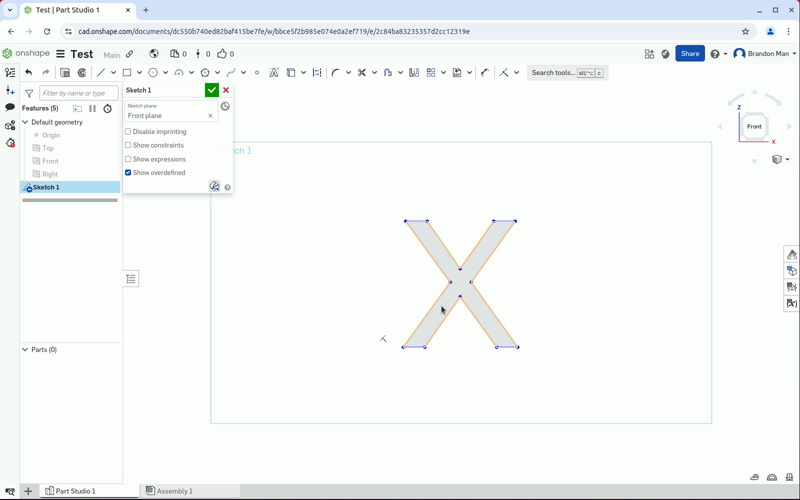
click(441, 305)
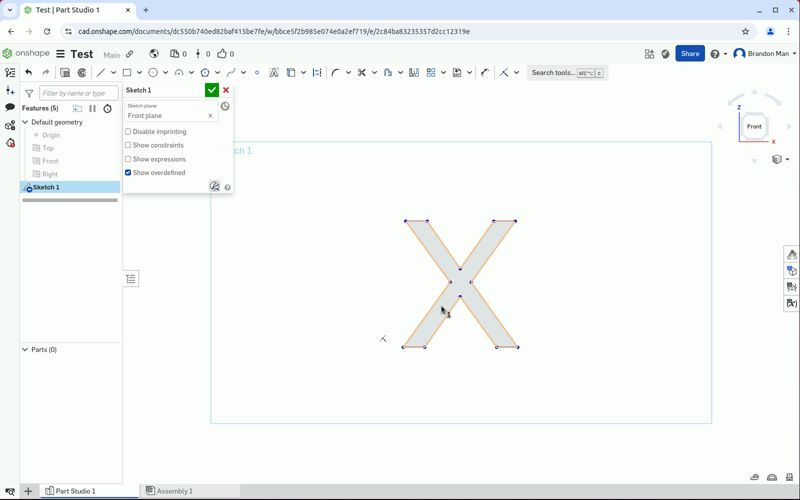
mouse_move(73, 352)
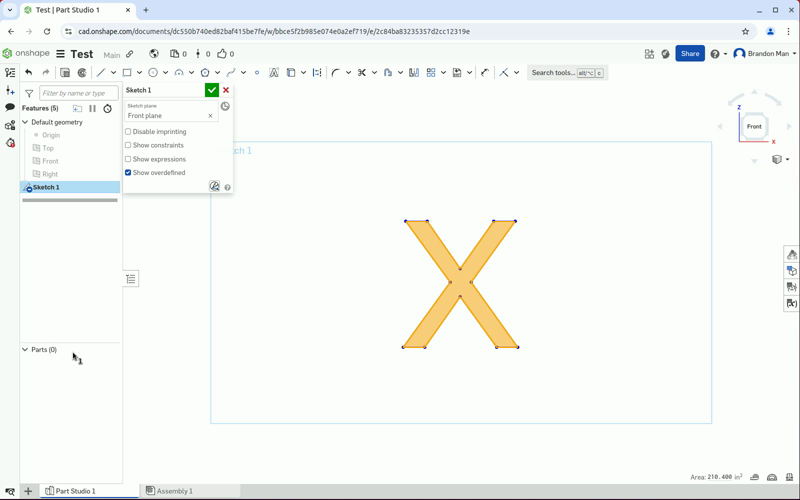
key(shift+y)
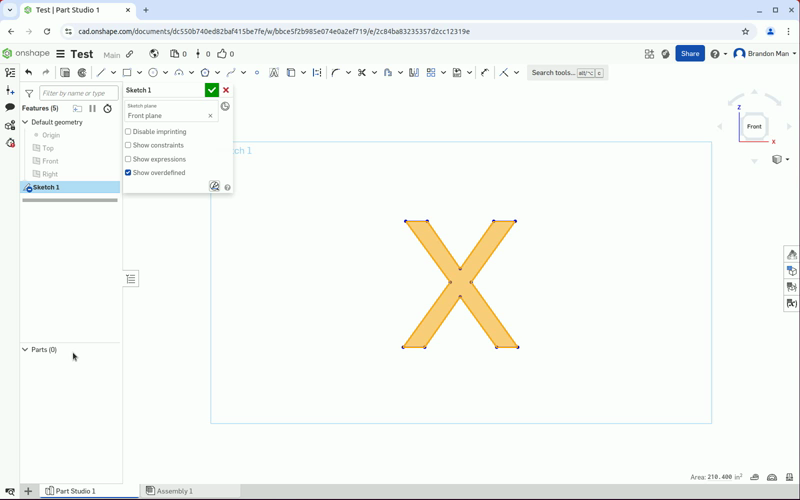
key(shift+e)
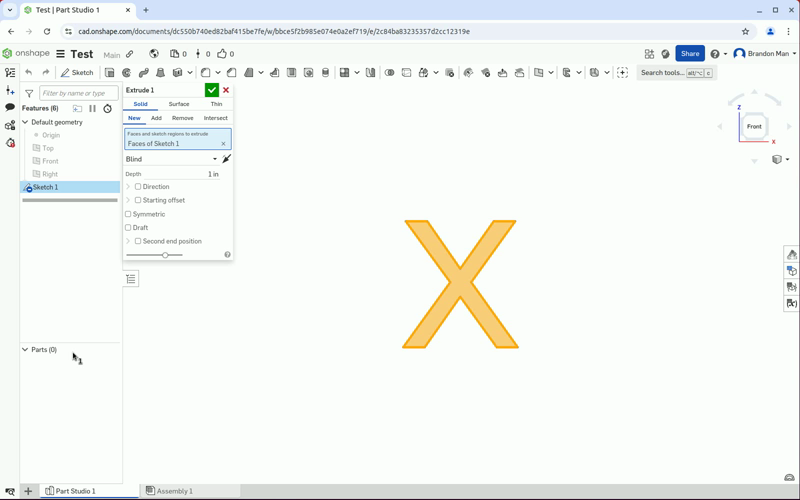
mouse_move(143, 106)
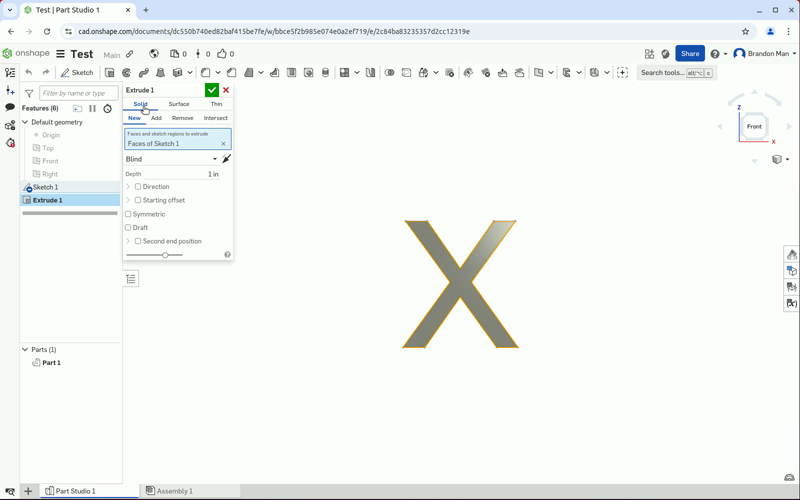
click(143, 106)
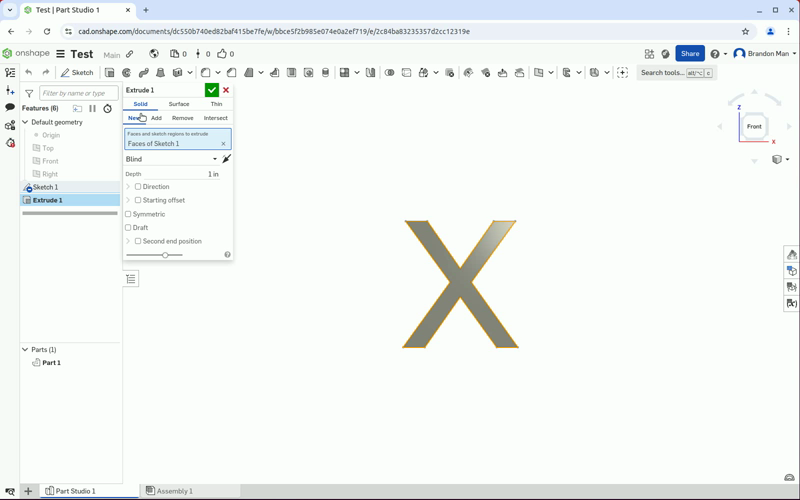
mouse_move(137, 120)
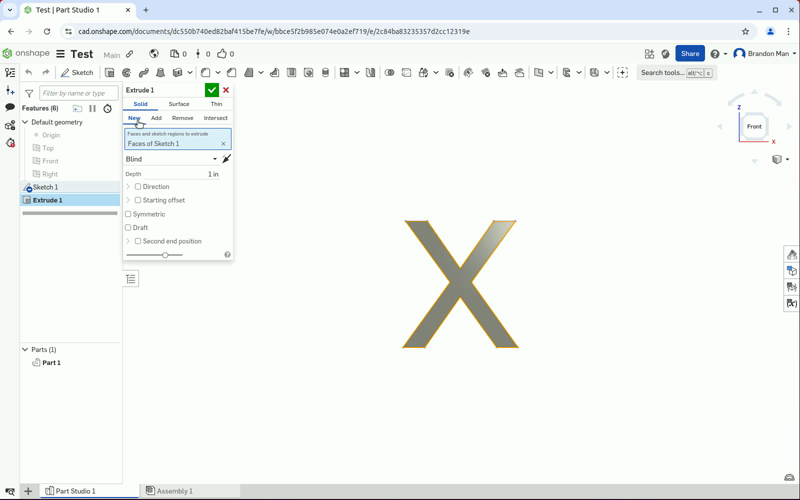
click(137, 120)
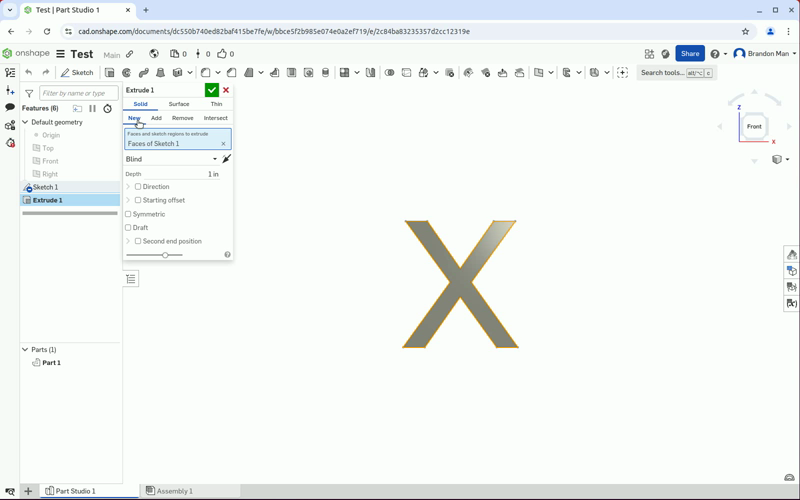
key(tab, 4)
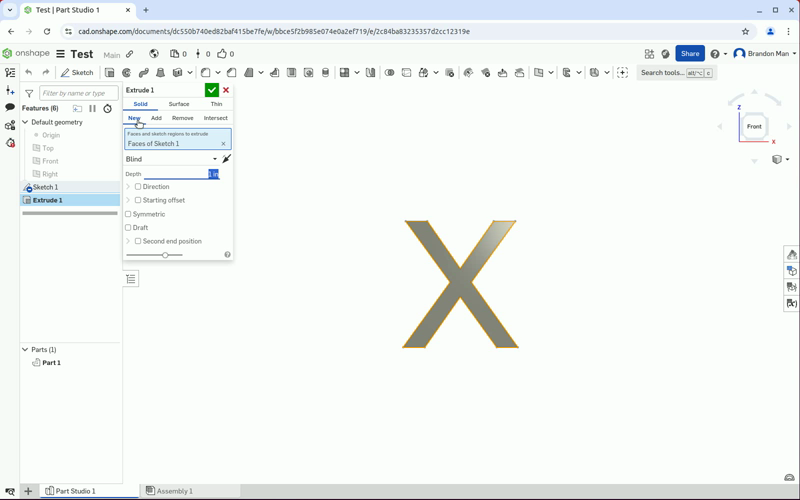
text(23.108)
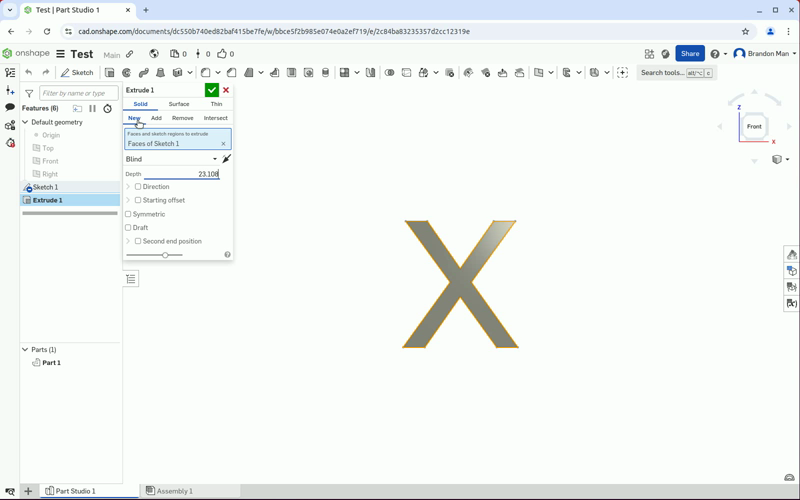
key(enter)
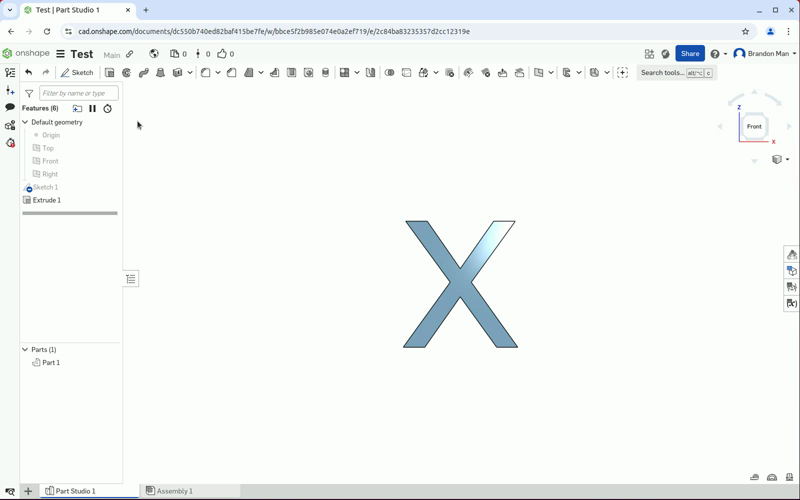
key(shift+h)
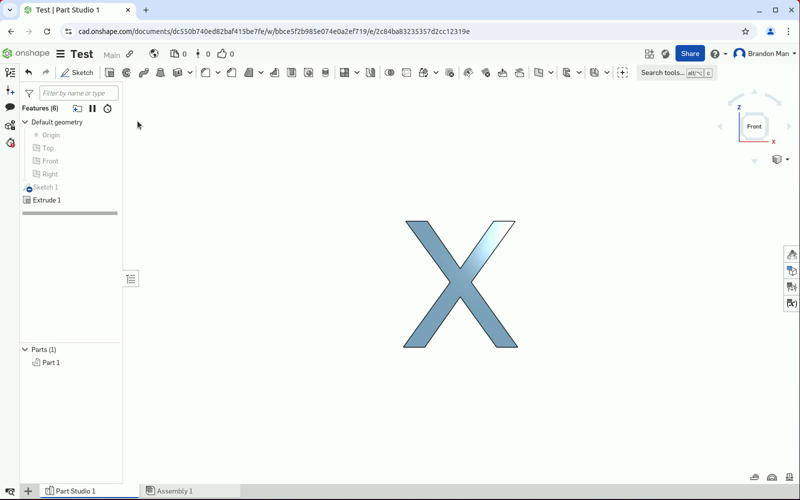
key(shift+h)
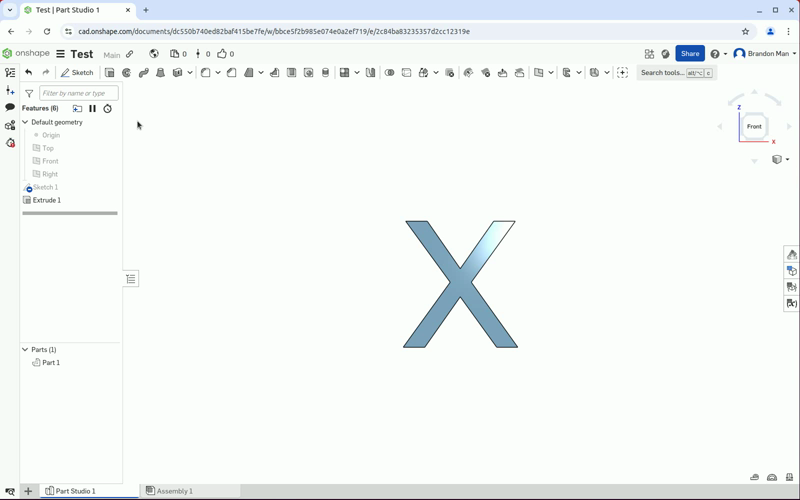
mouse_move(73, 189)
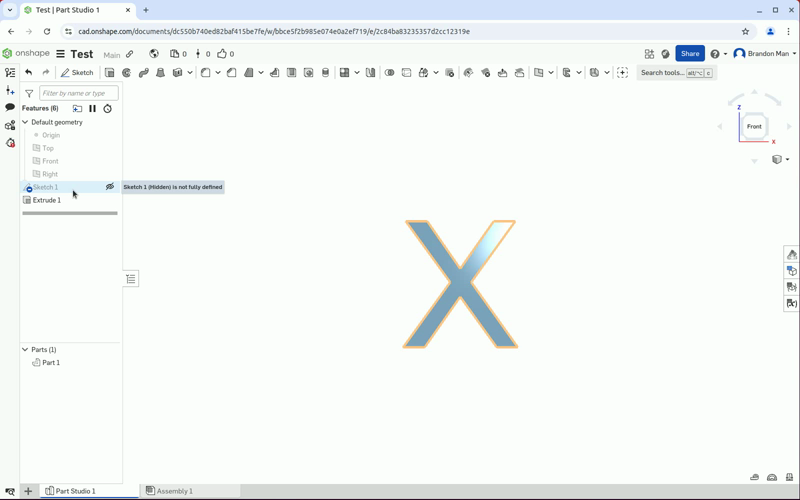
click(73, 189)
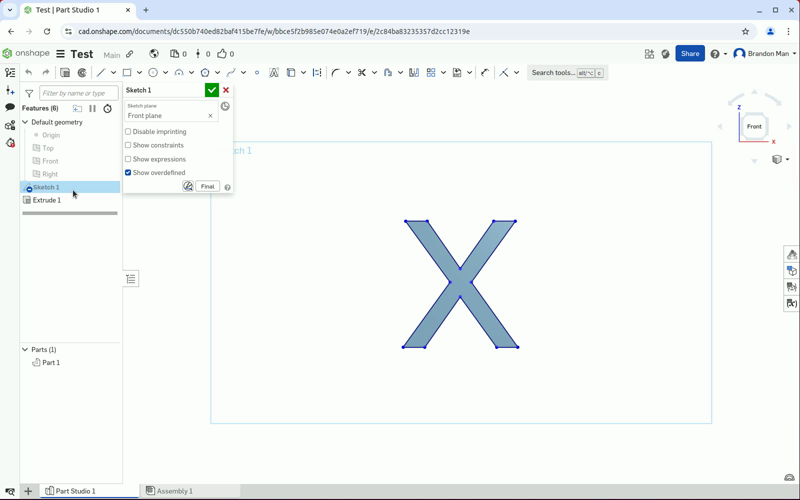
mouse_move(229, 92)
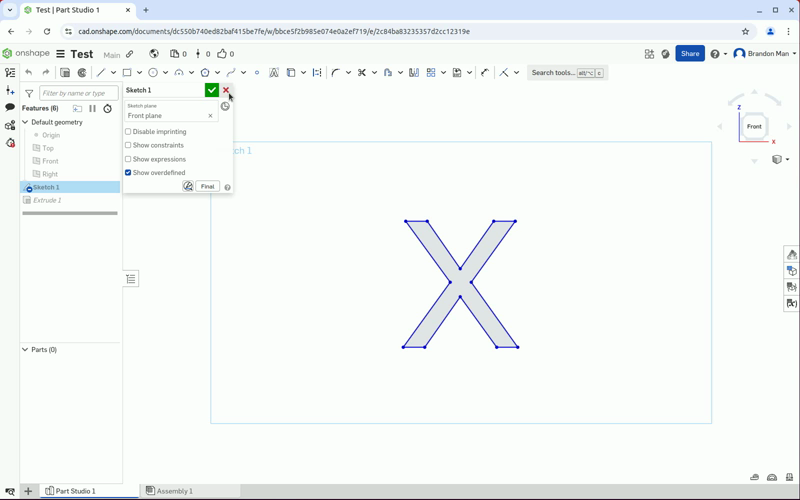
click(229, 92)
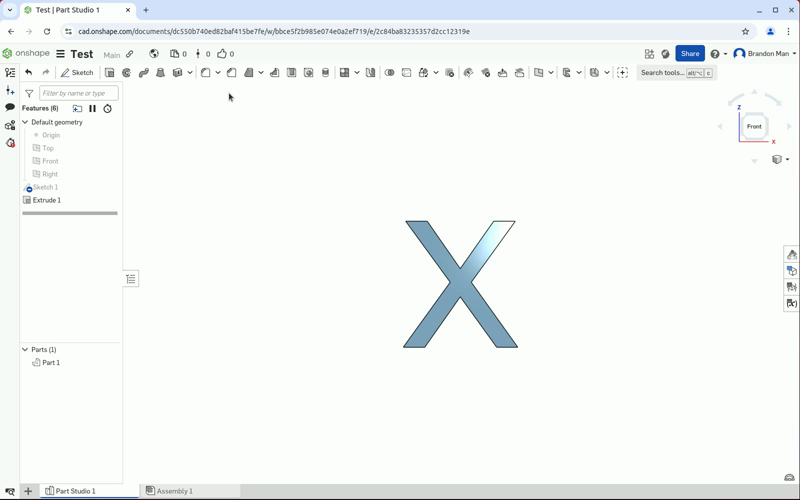
mouse_move(73, 352)
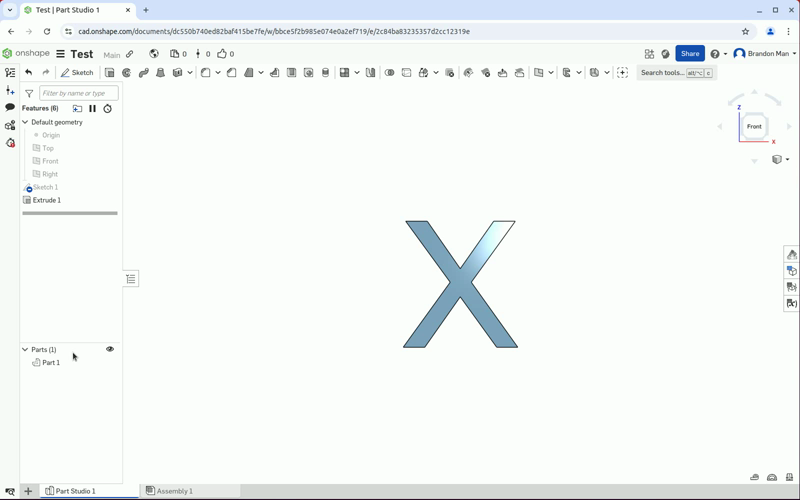
key(y)
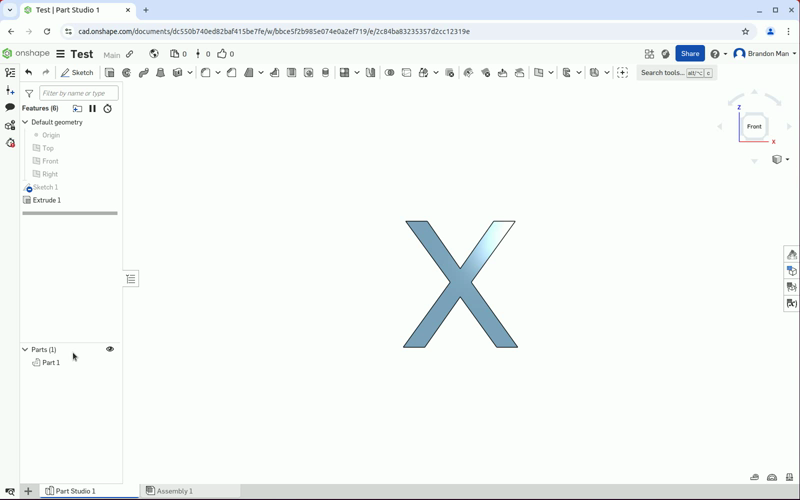
key(shift+p)
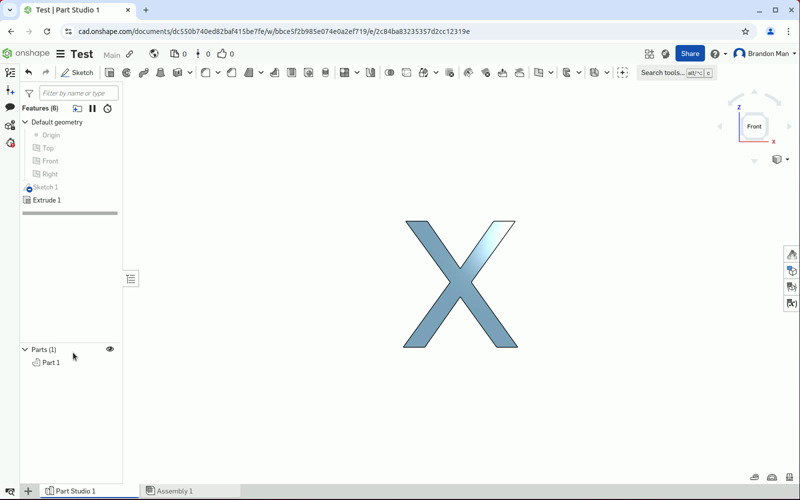
key(space)
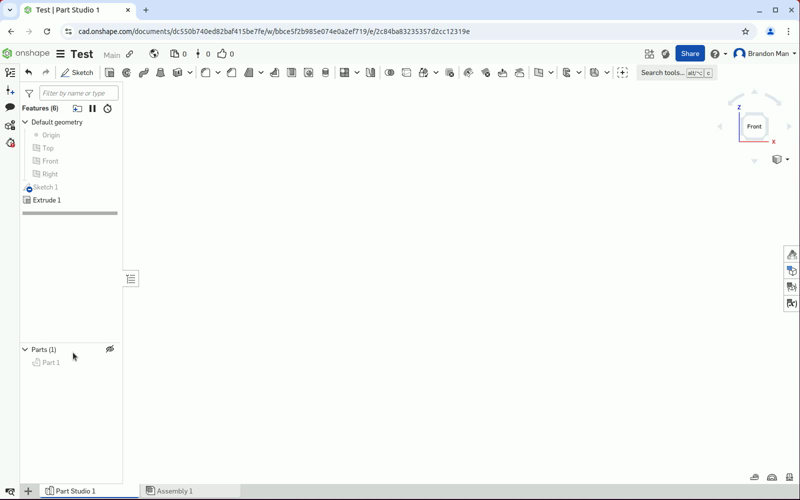
key_down(shift)
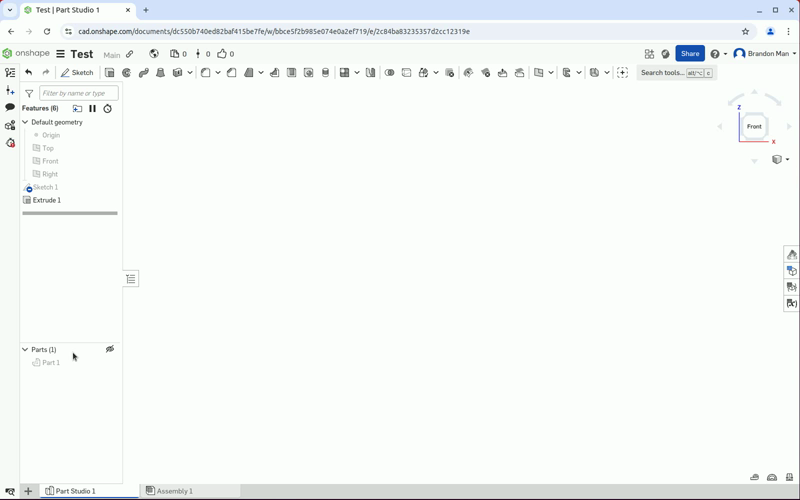
key(left)
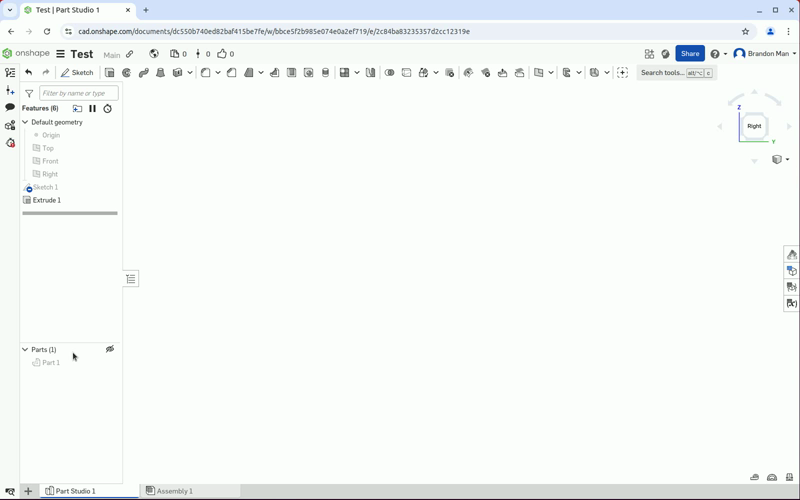
key_up(shift)
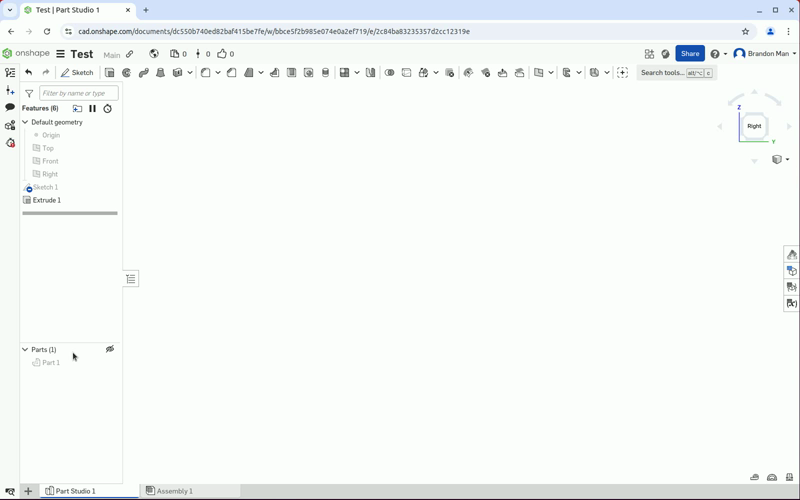
mouse_move(73, 352)
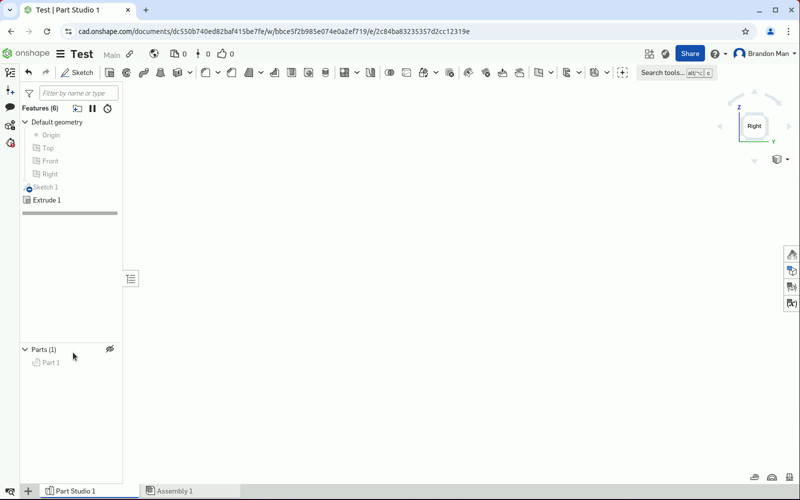
key(shift+y)
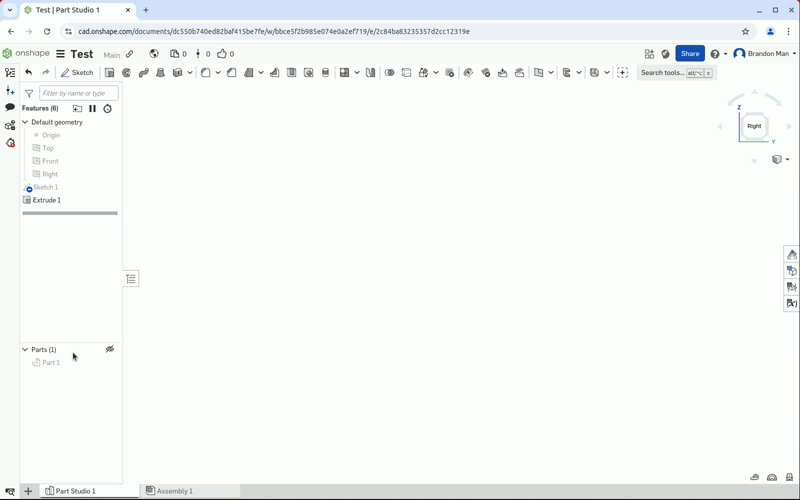
key(shift+s)
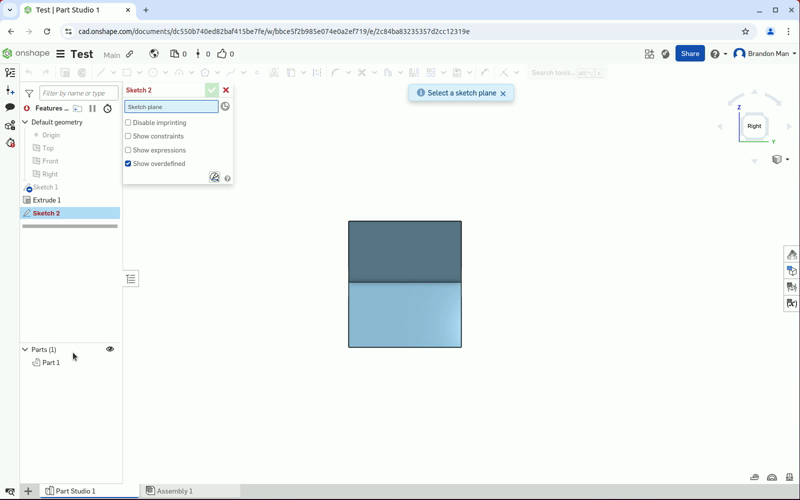
mouse_move(73, 176)
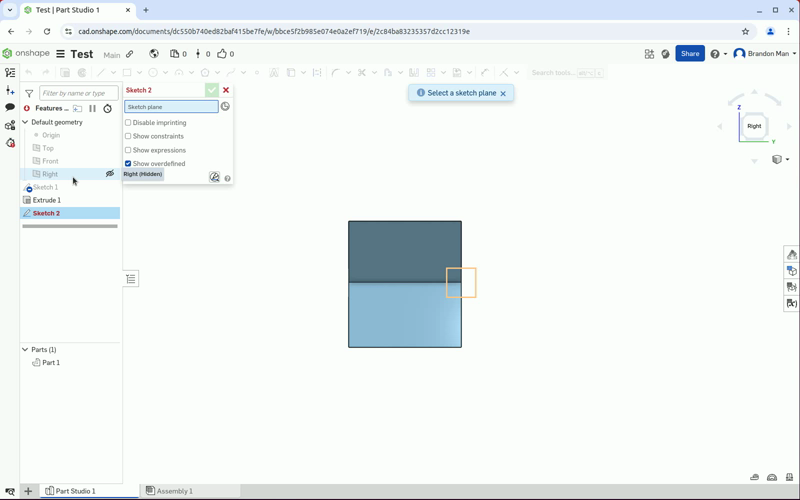
click(73, 176)
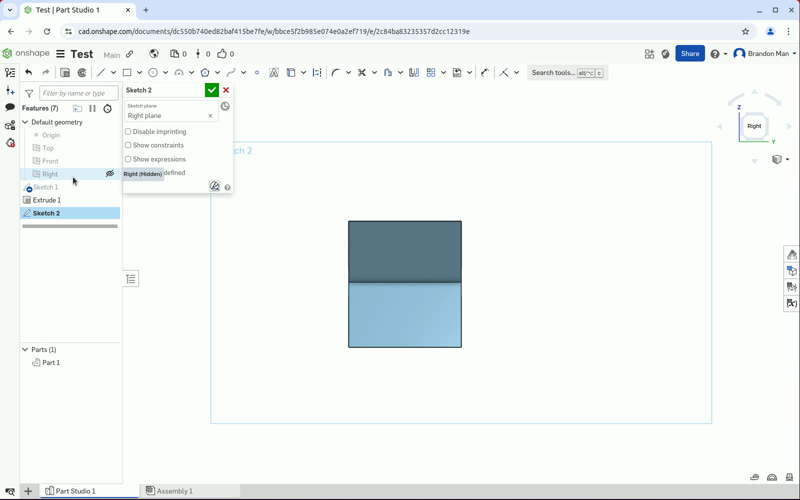
mouse_move(73, 352)
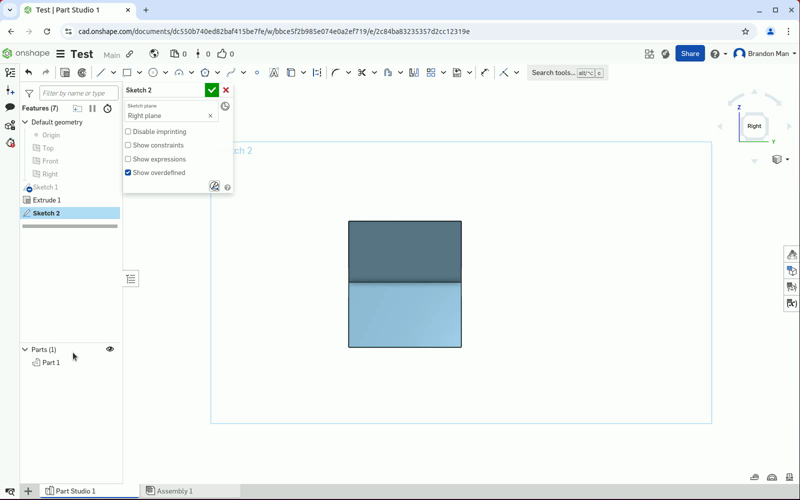
key(y)
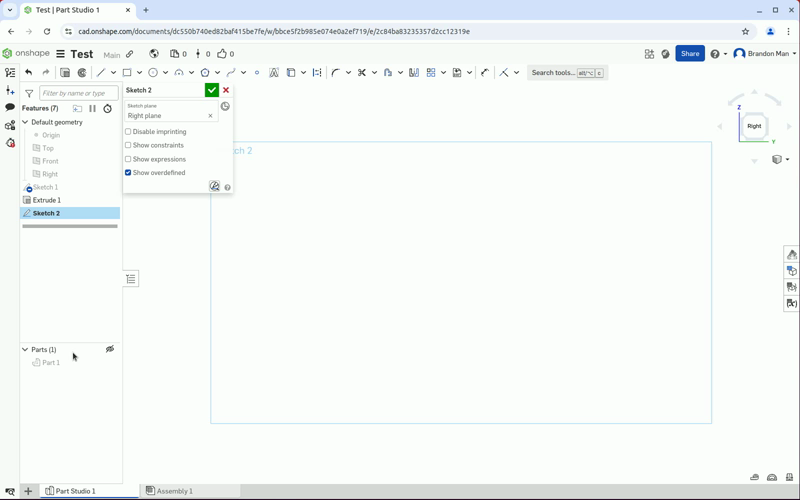
key(l)
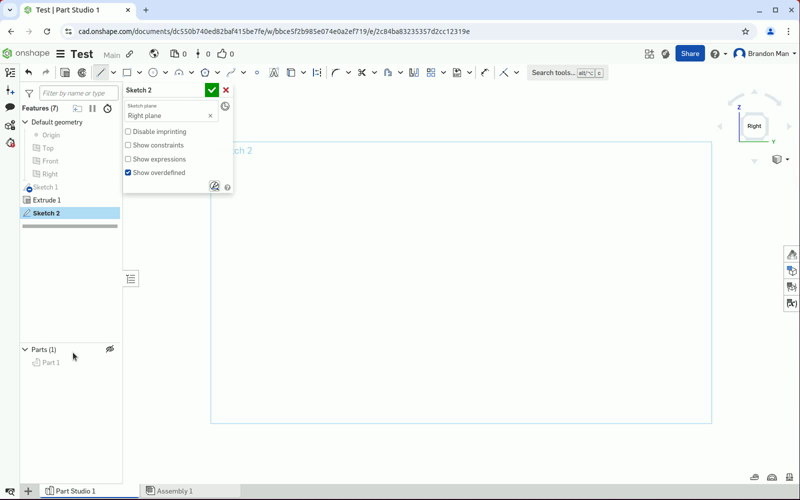
key_down(shift)
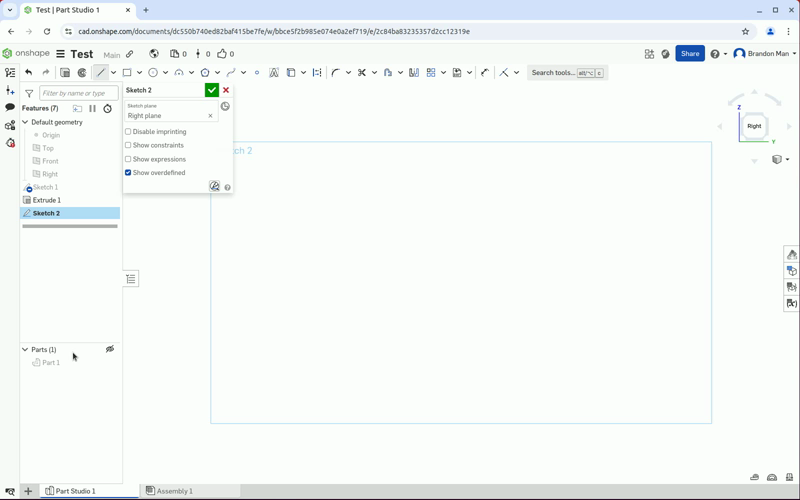
mouse_move(348, 346)
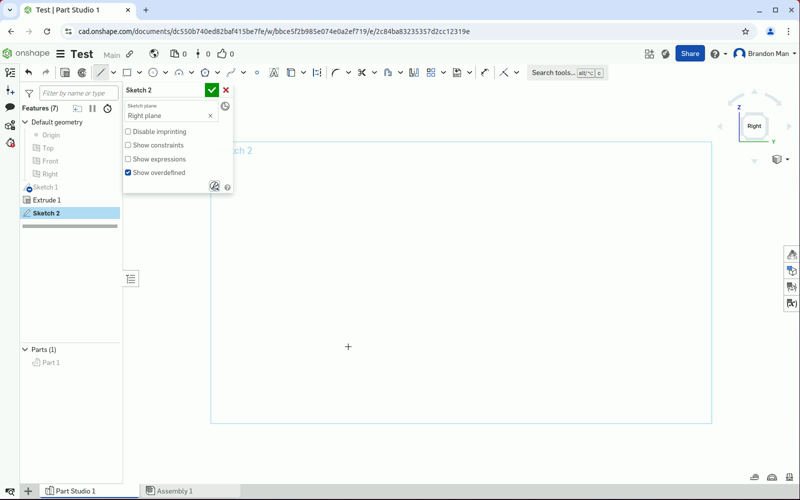
click(348, 346)
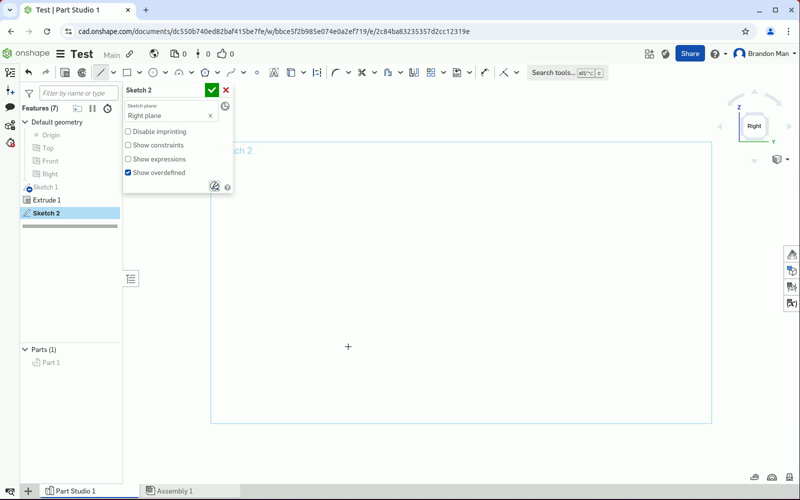
key_up(shift)
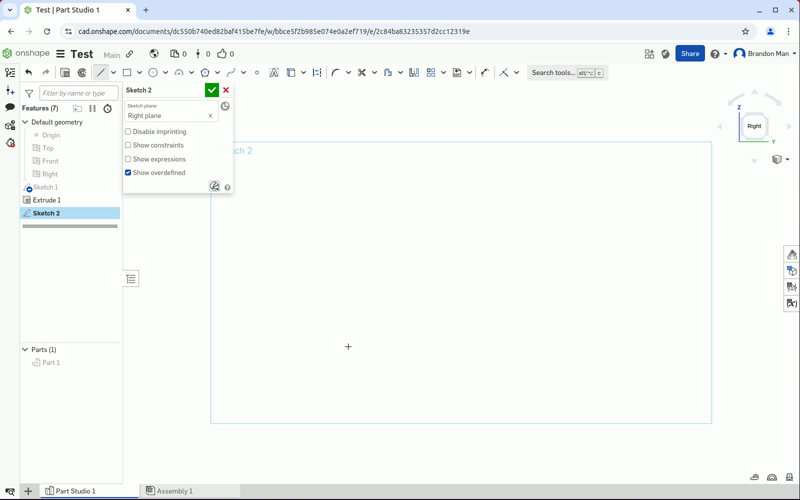
key_down(shift)
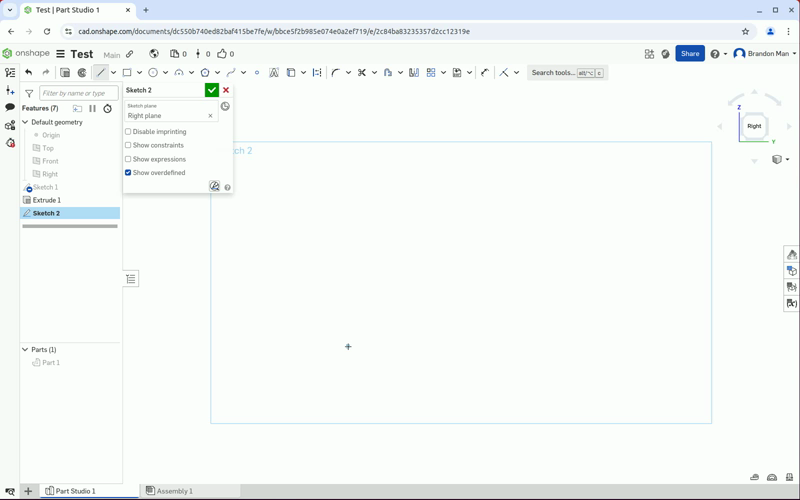
mouse_move(378, 346)
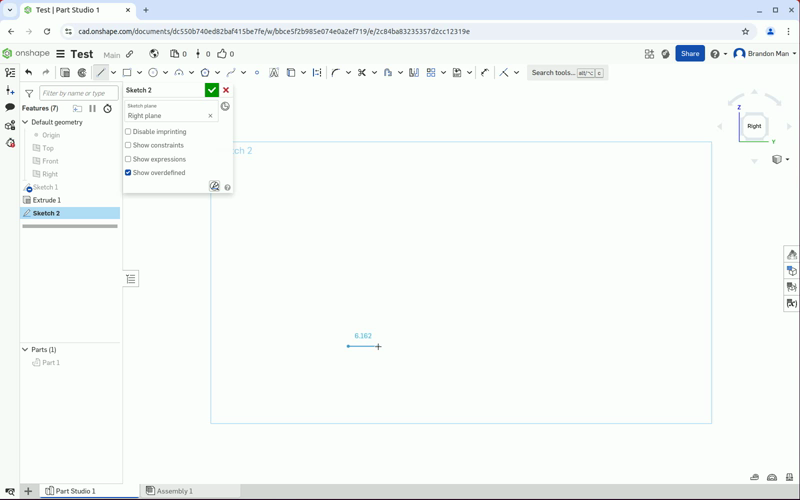
mouse_move(369, 346)
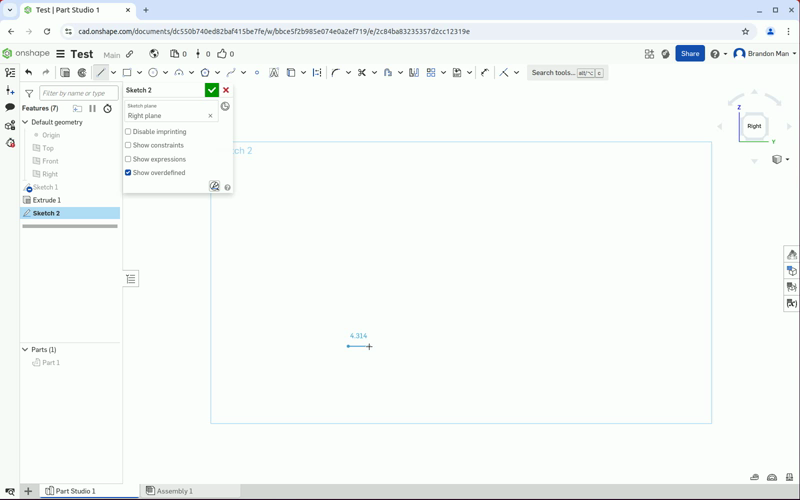
click(369, 346)
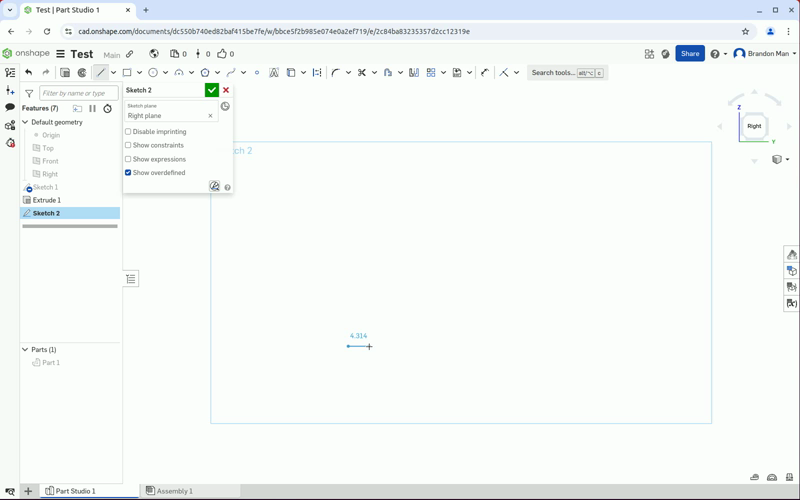
key_up(shift)
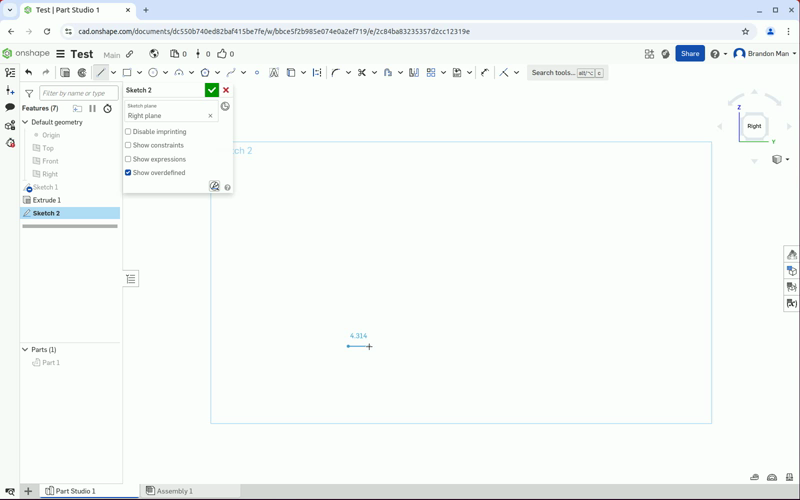
key_down(shift)
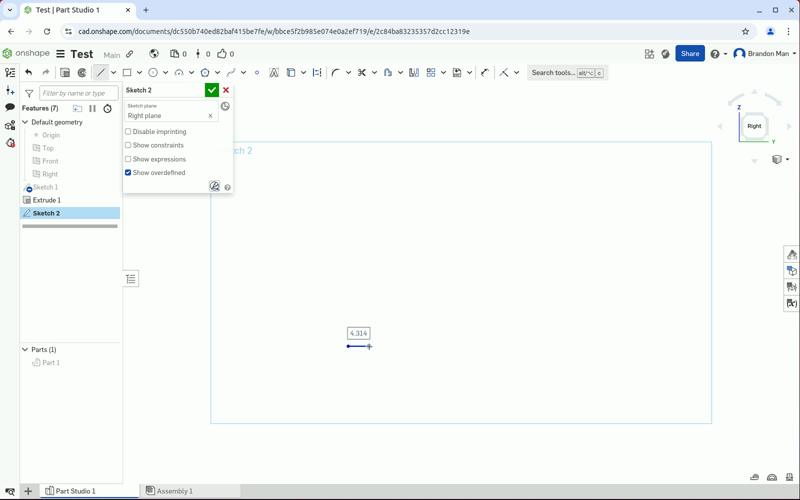
mouse_move(404, 296)
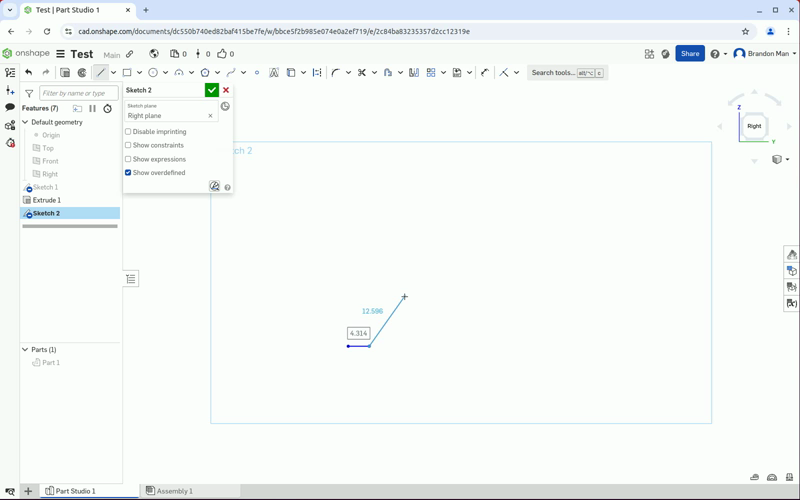
click(404, 296)
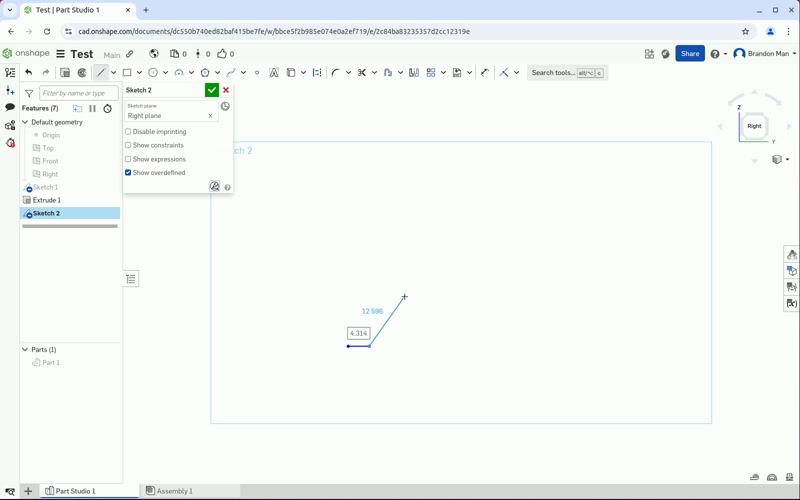
key_up(shift)
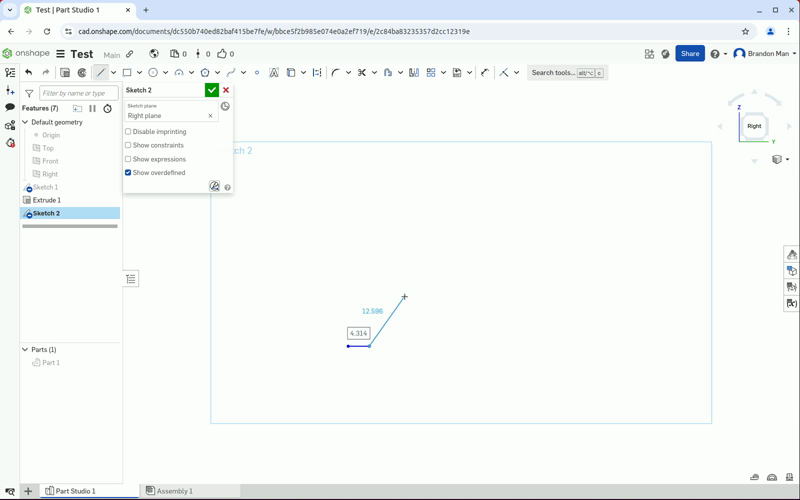
key_down(shift)
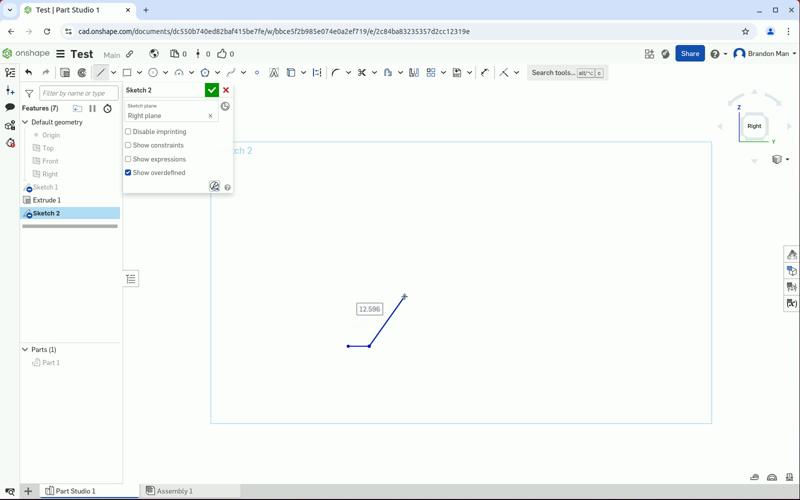
mouse_move(440, 346)
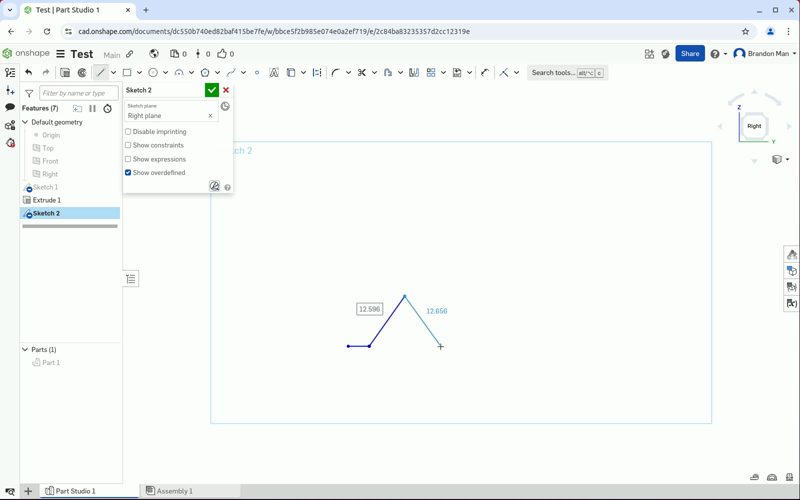
click(440, 346)
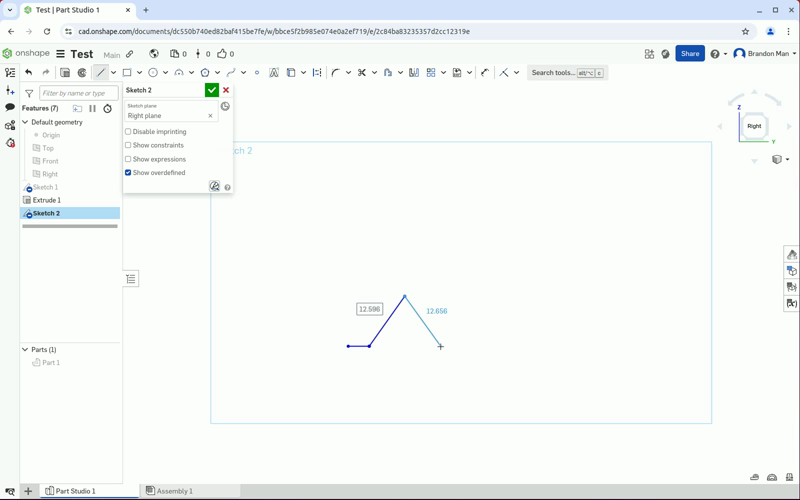
key_up(shift)
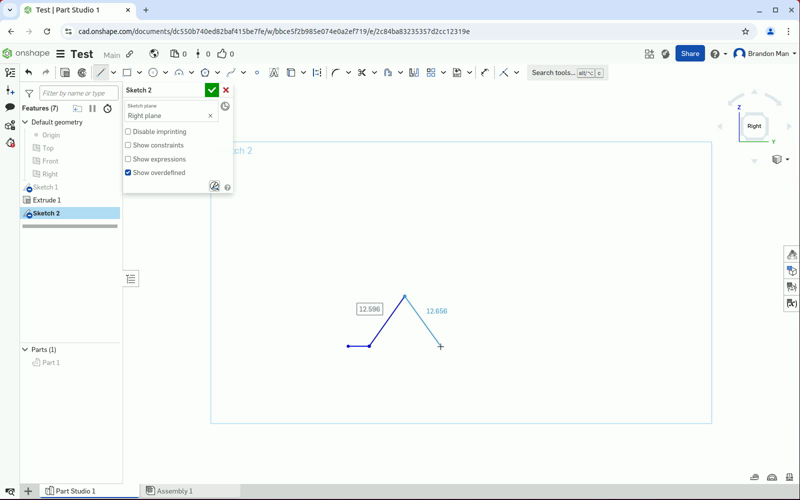
key_down(shift)
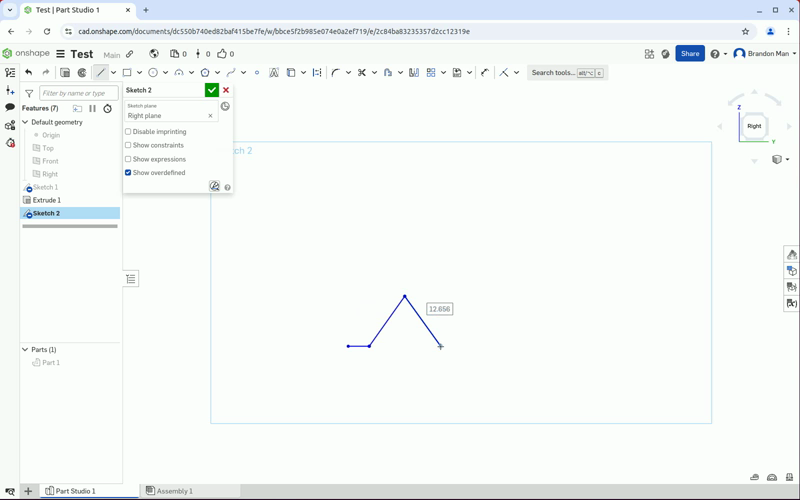
mouse_move(470, 346)
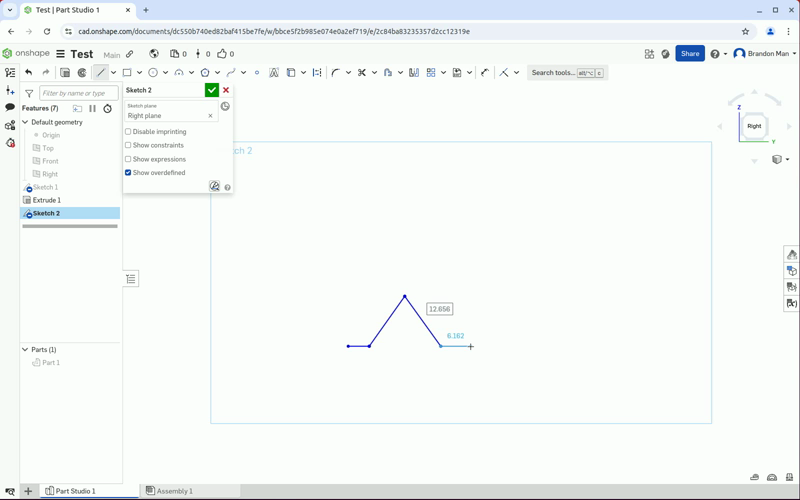
mouse_move(461, 346)
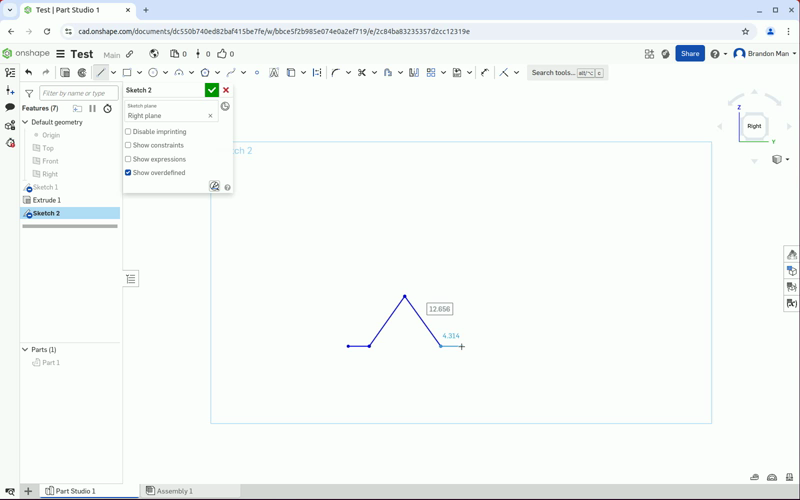
click(461, 346)
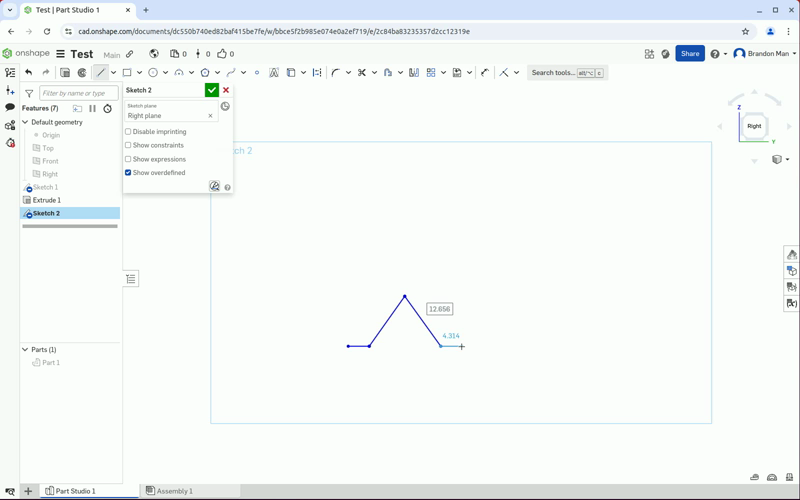
key_up(shift)
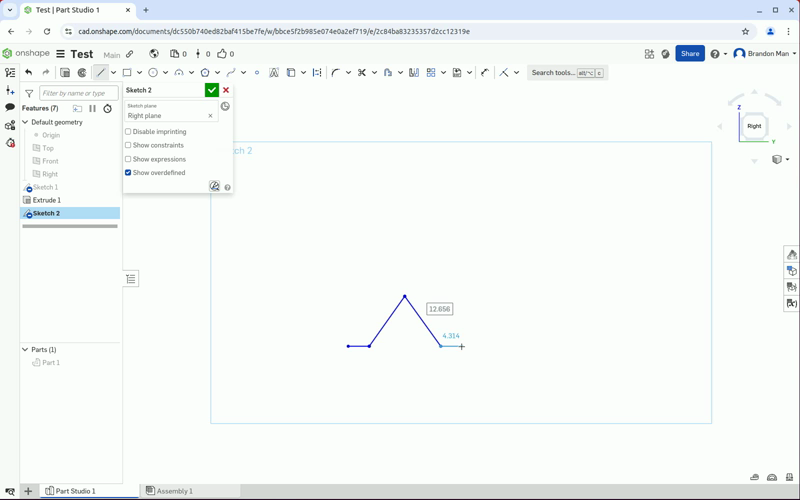
key_down(shift)
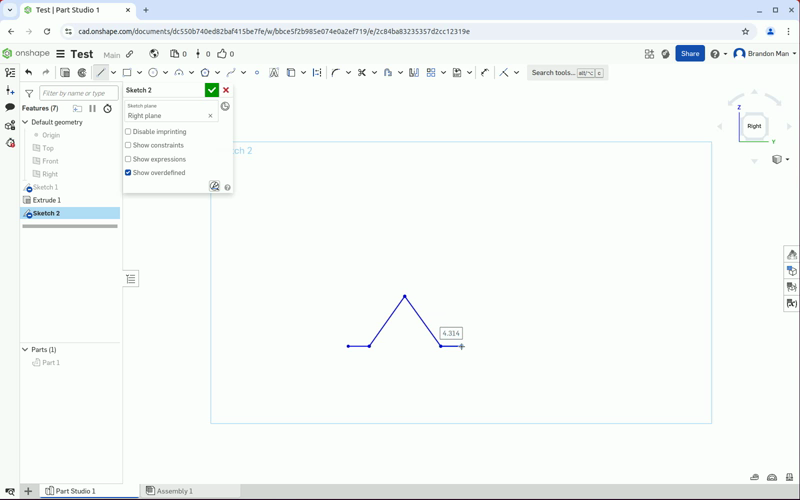
mouse_move(415, 281)
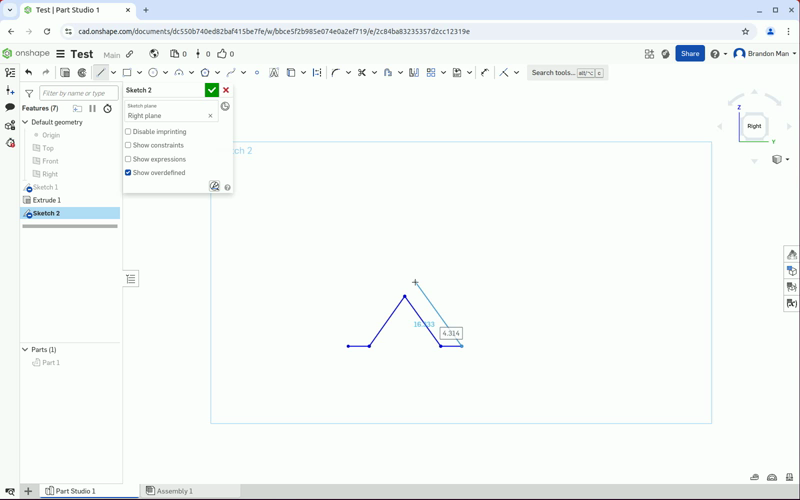
click(415, 281)
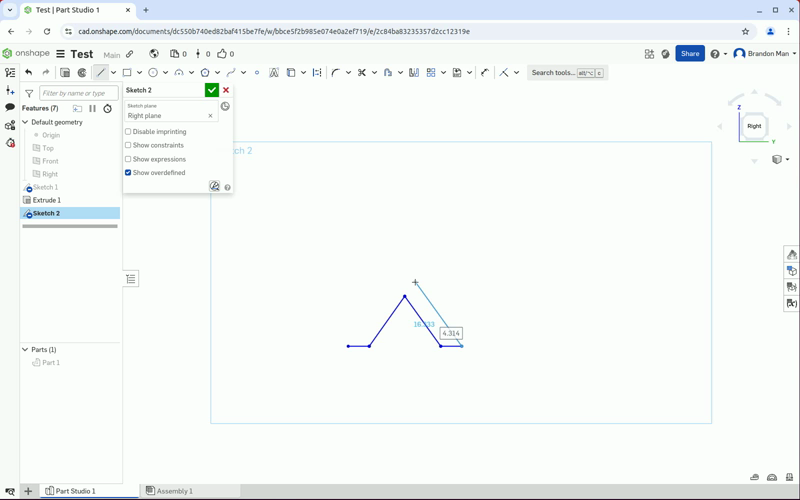
key_up(shift)
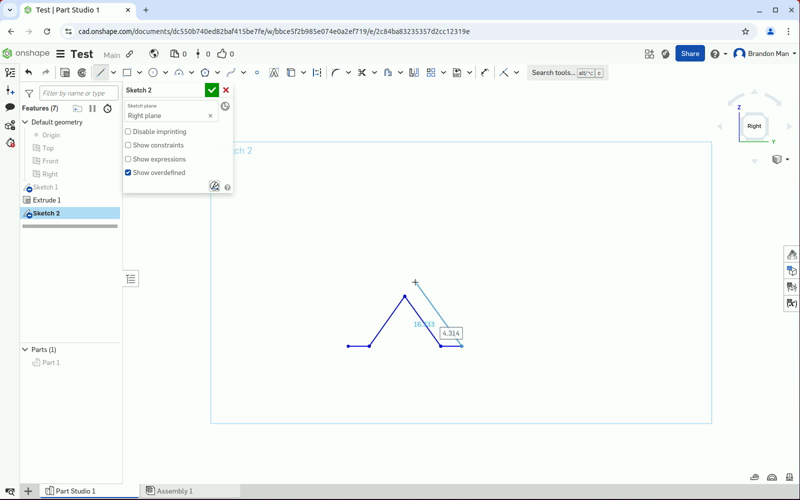
key_down(shift)
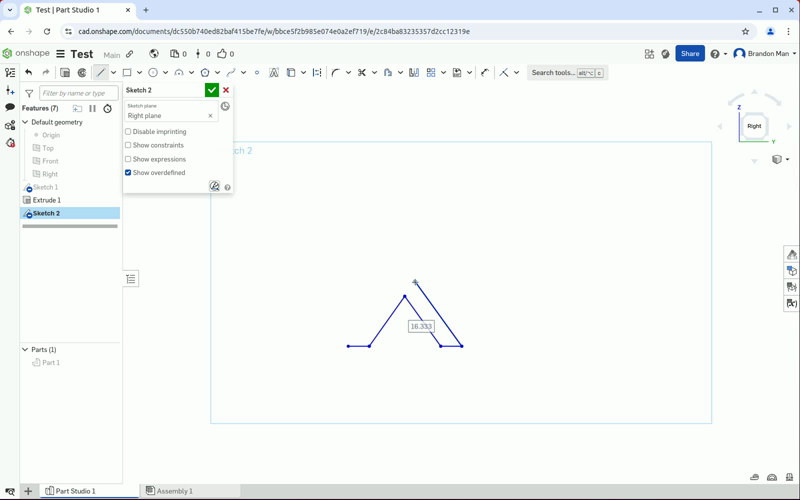
mouse_move(458, 221)
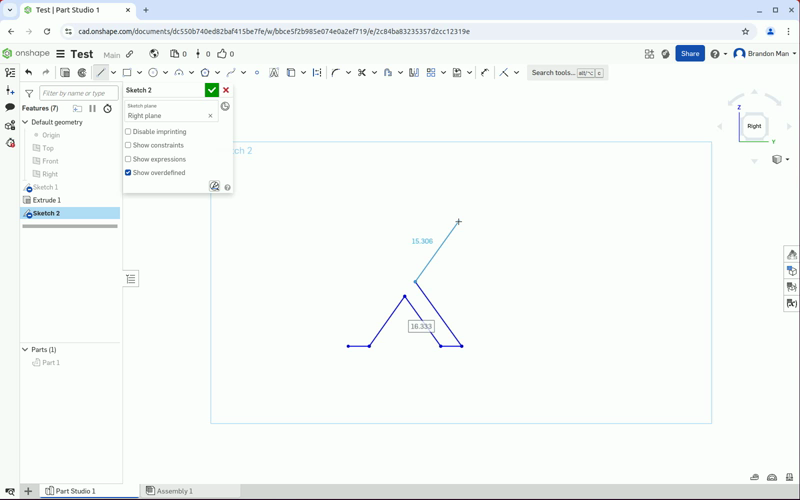
click(458, 221)
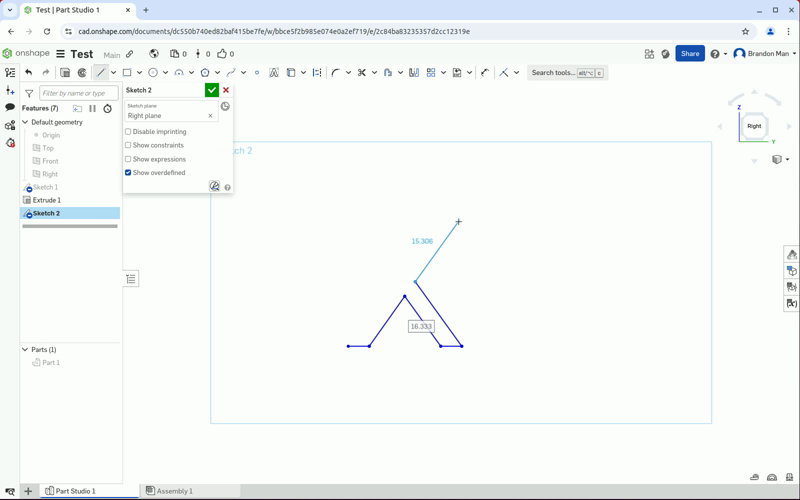
key_up(shift)
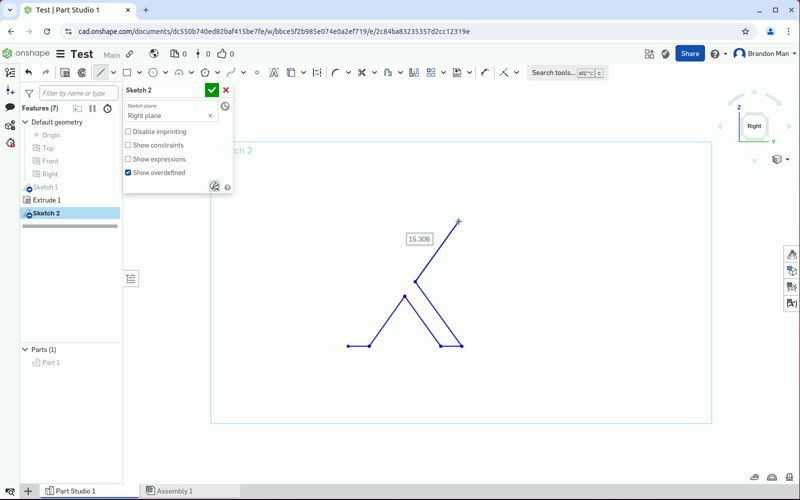
key_down(shift)
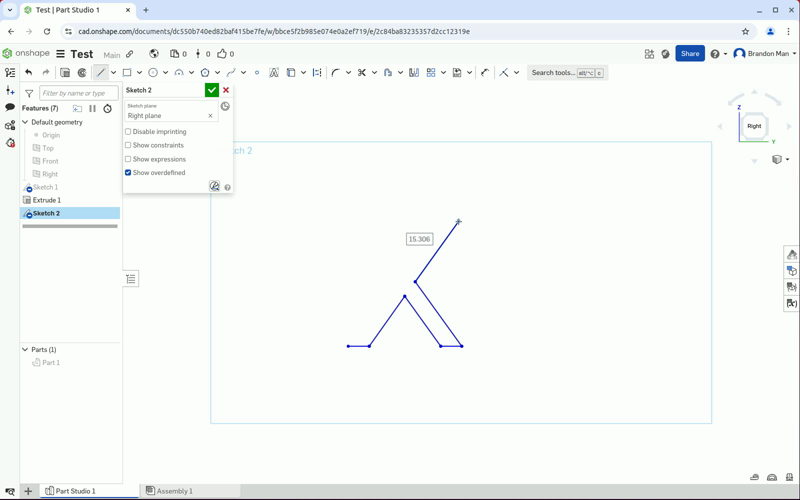
mouse_move(489, 221)
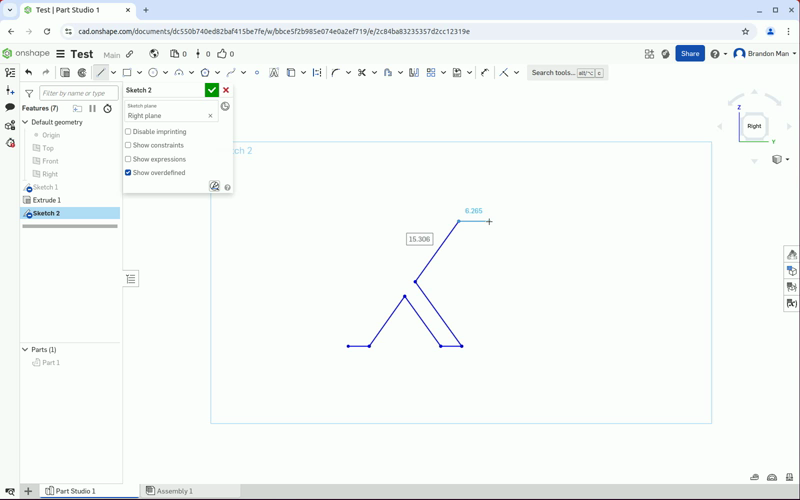
mouse_move(437, 221)
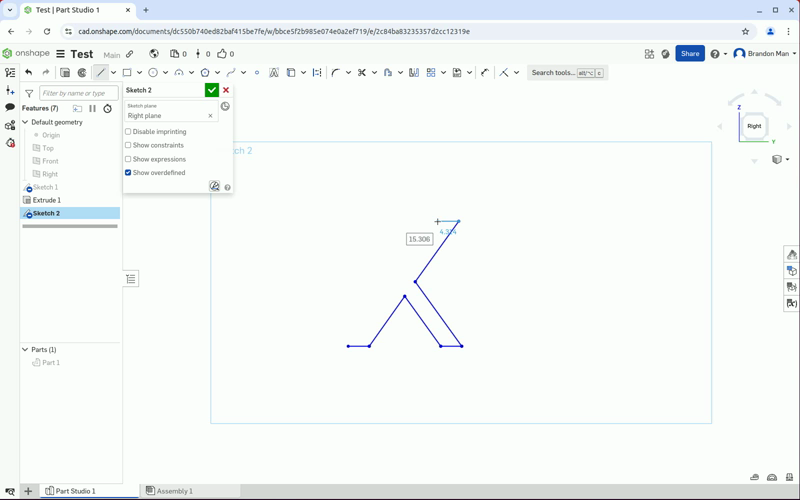
click(437, 221)
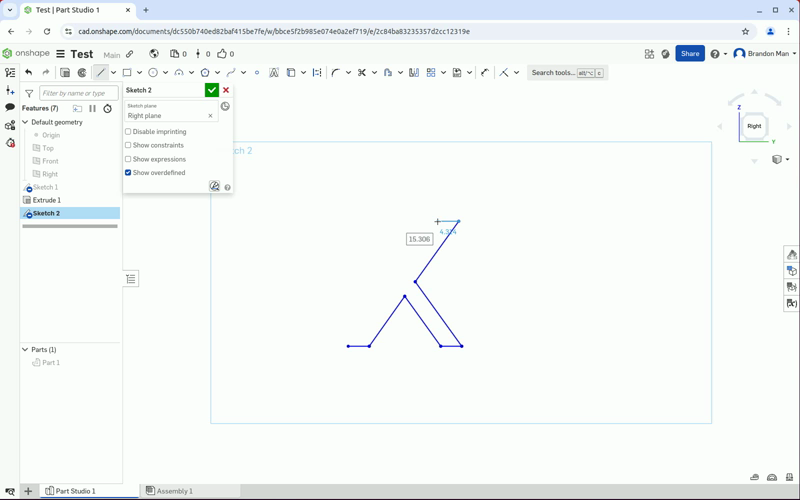
key_up(shift)
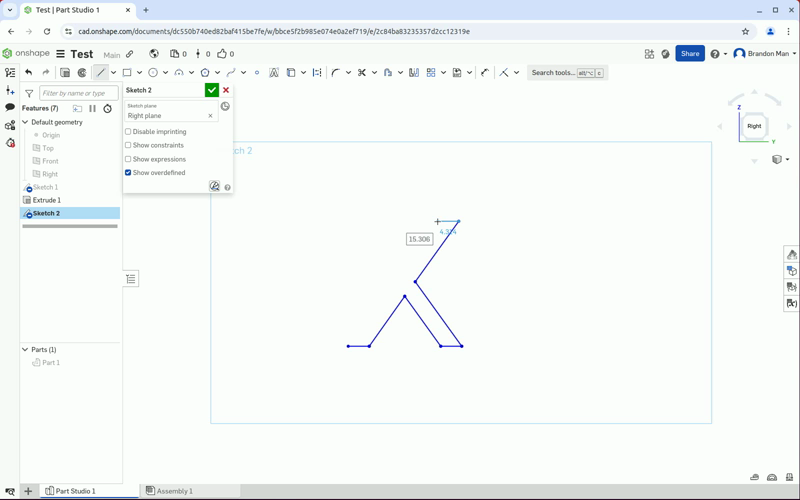
key_down(shift)
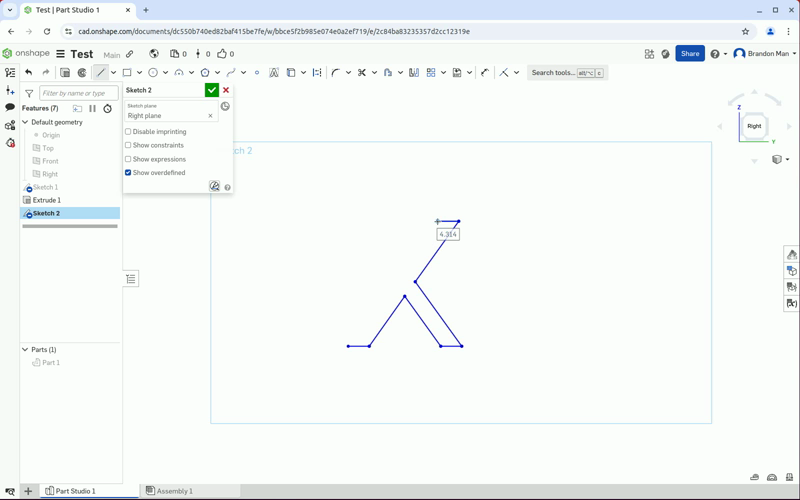
mouse_move(467, 221)
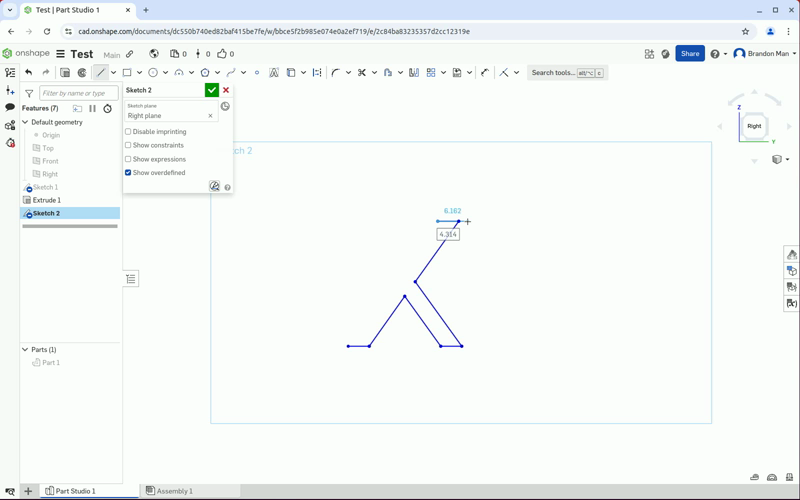
mouse_move(404, 268)
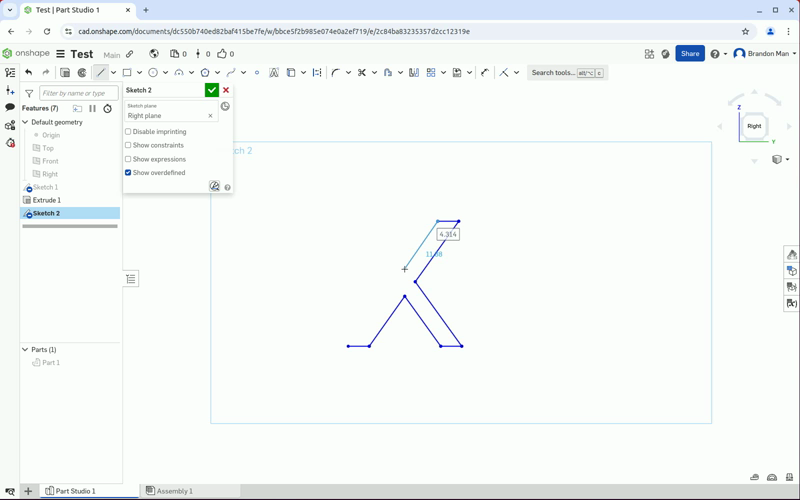
click(404, 268)
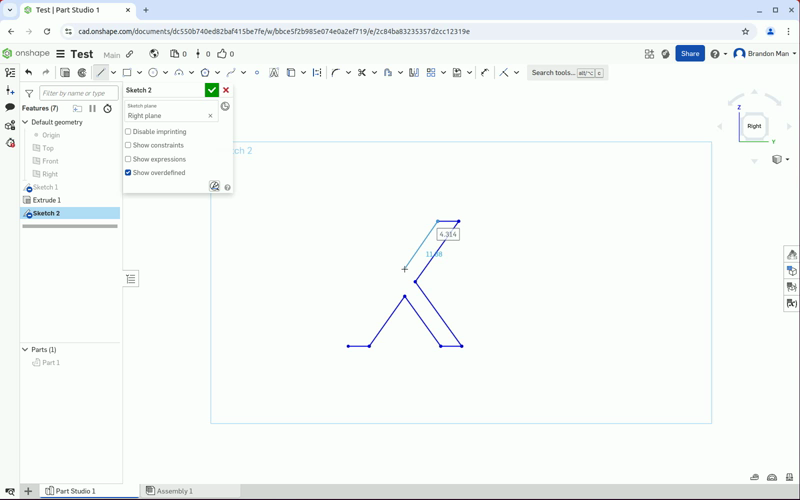
key_up(shift)
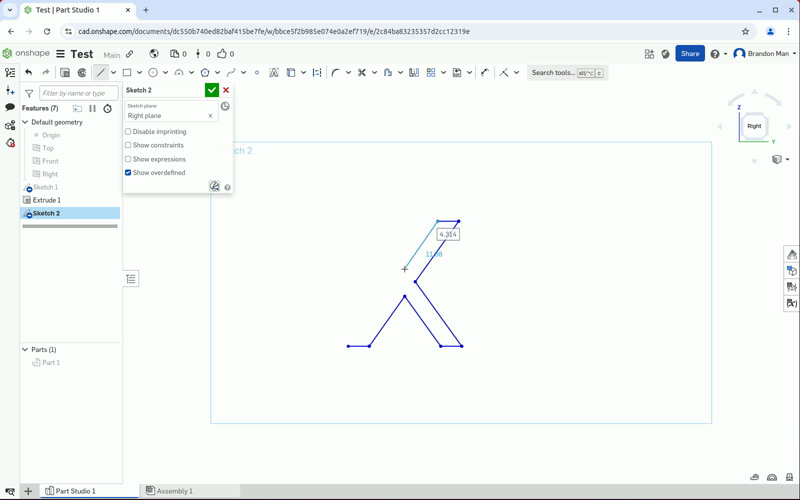
key_down(shift)
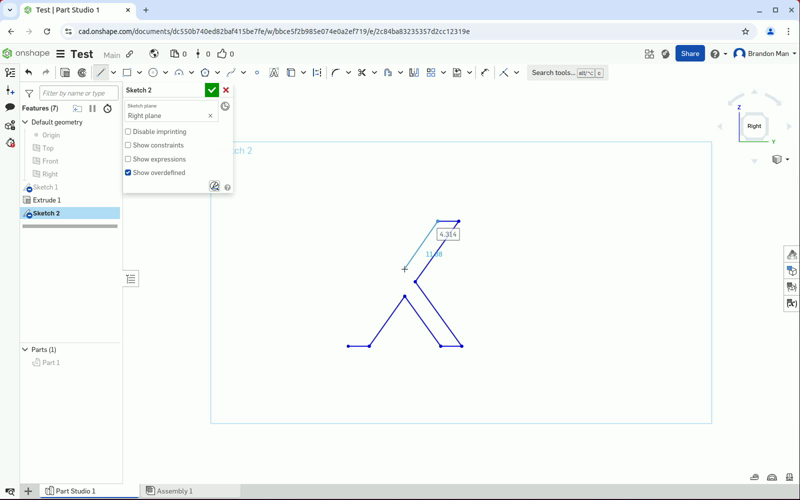
mouse_move(434, 268)
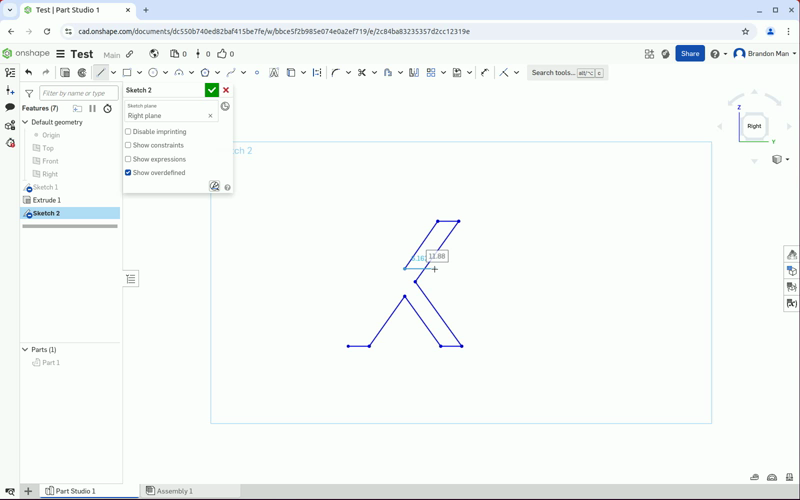
mouse_move(371, 221)
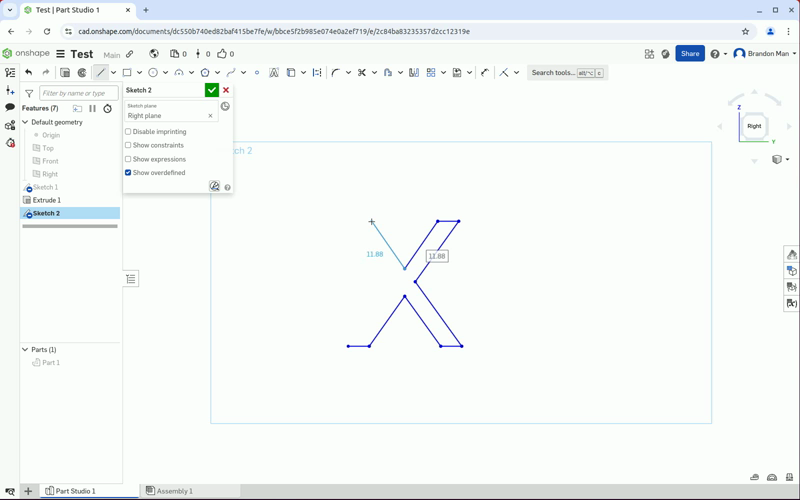
click(371, 221)
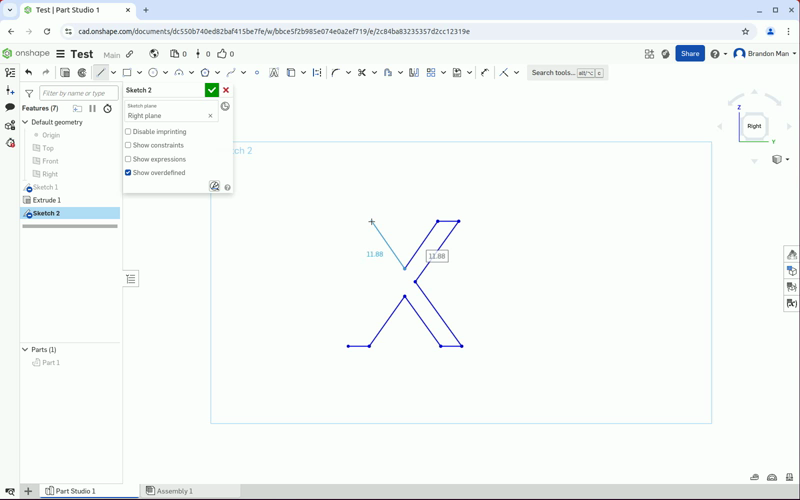
key_up(shift)
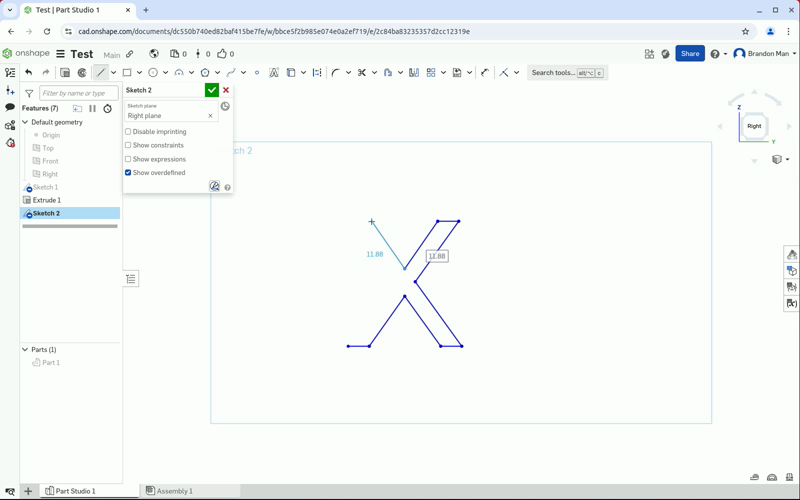
key_down(shift)
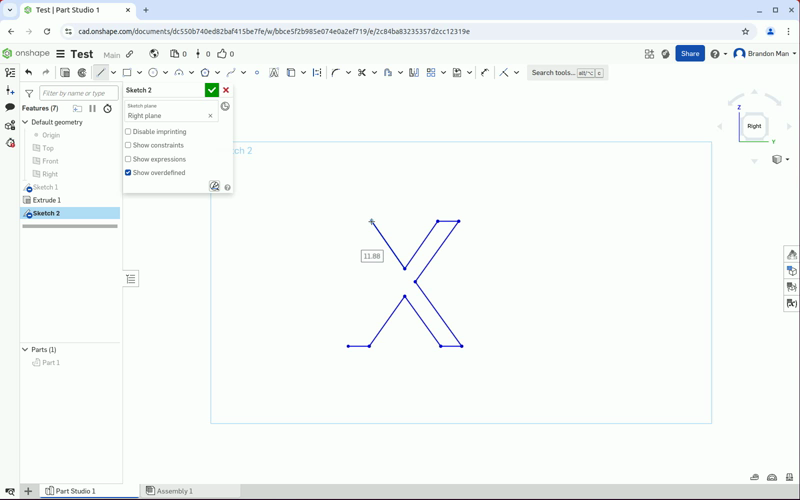
mouse_move(401, 221)
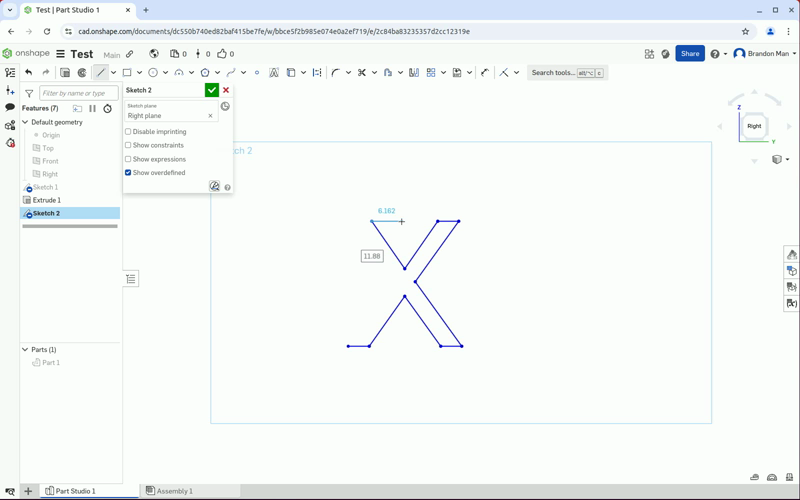
mouse_move(350, 221)
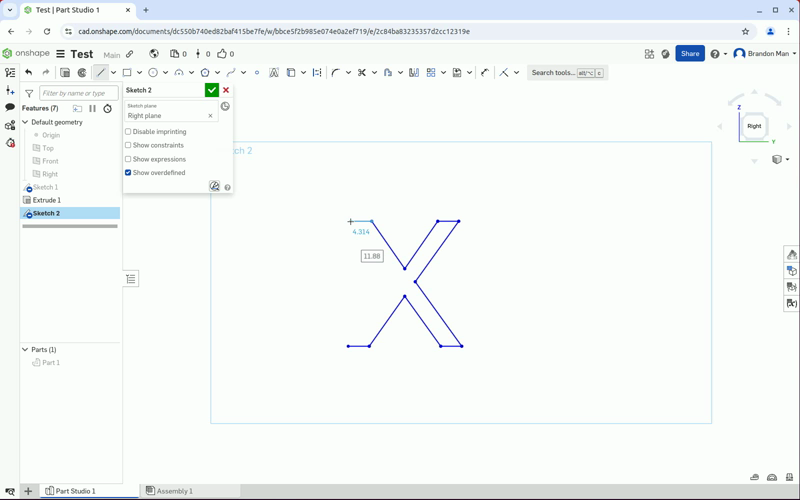
click(350, 221)
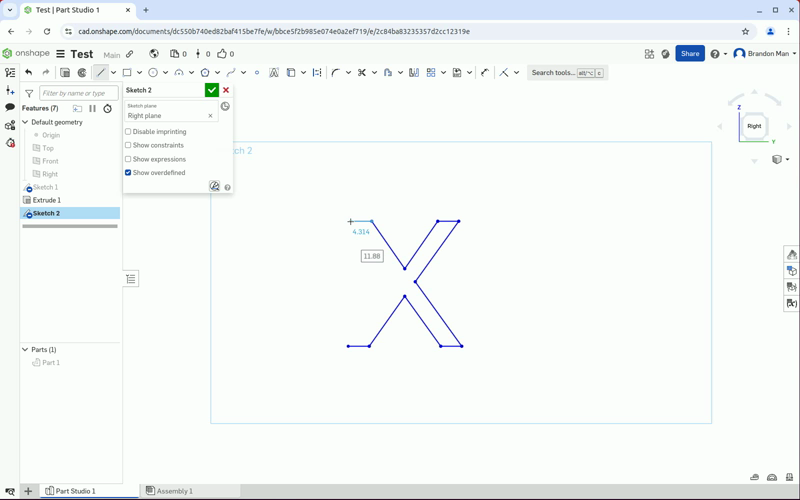
key_up(shift)
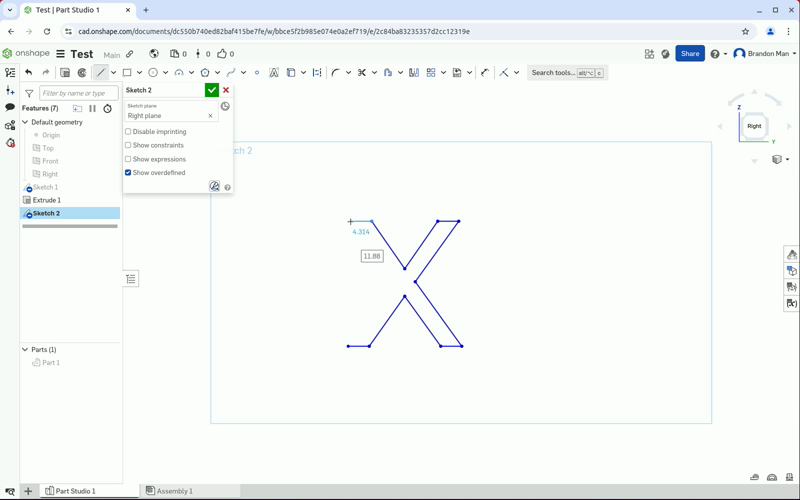
key_down(shift)
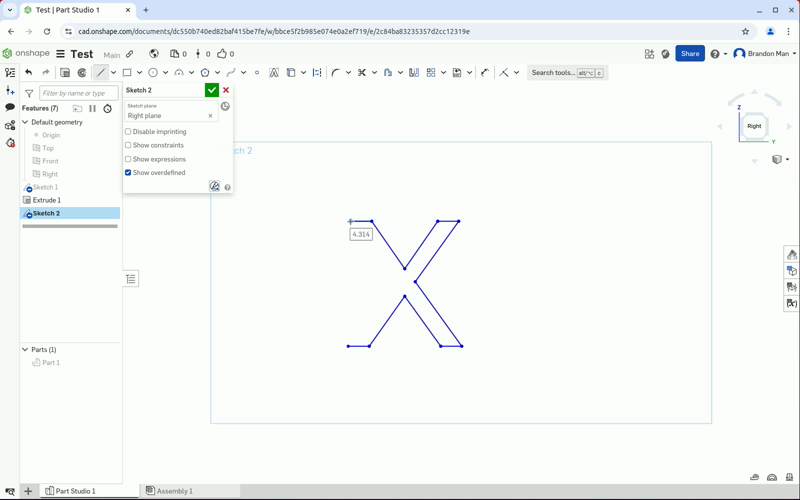
mouse_move(394, 281)
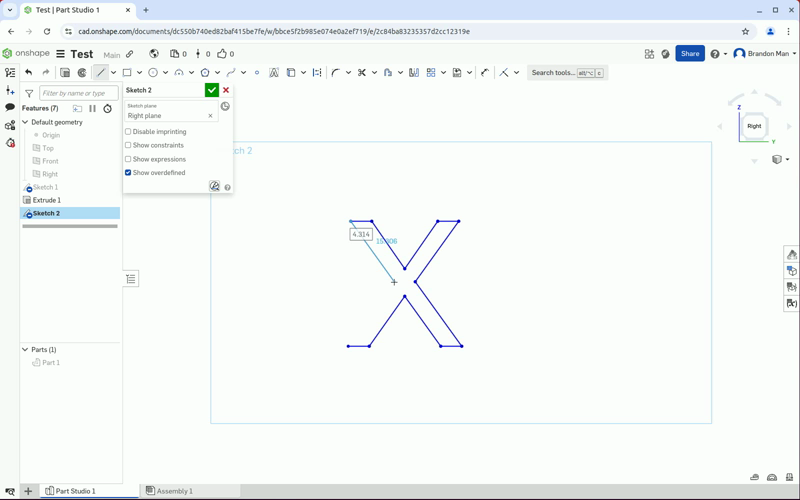
click(394, 281)
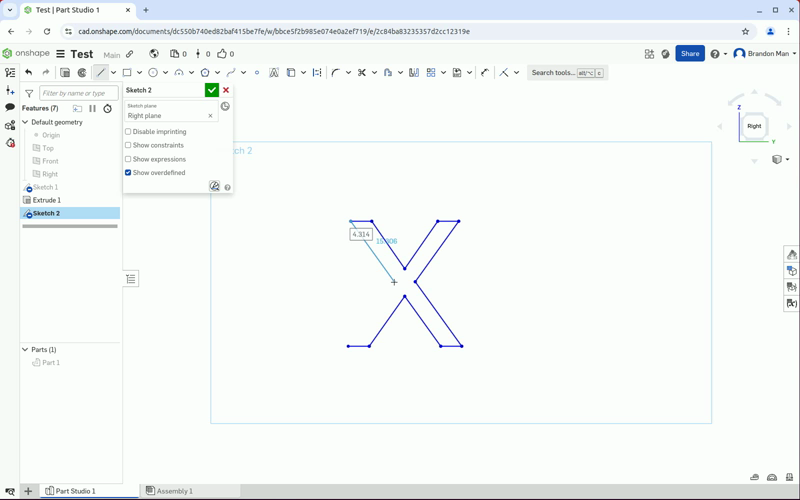
key_up(shift)
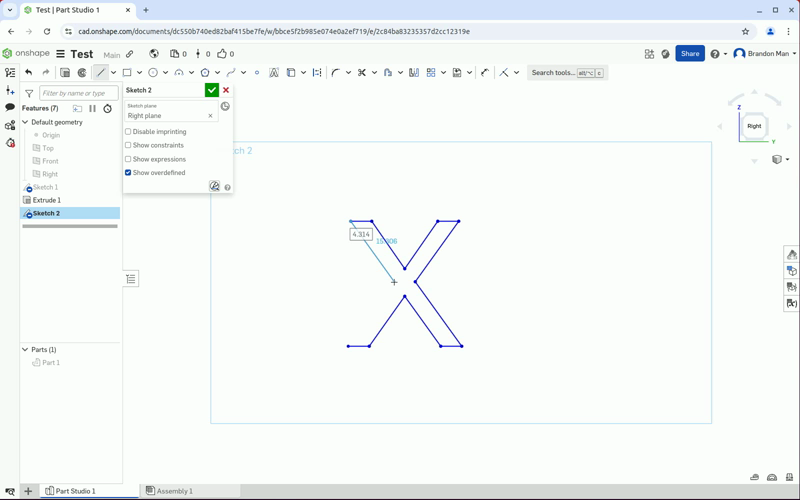
key_down(shift)
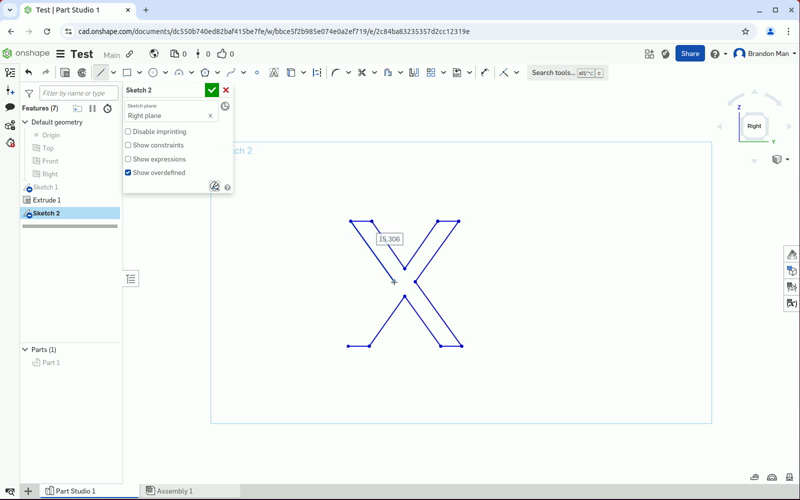
mouse_move(348, 346)
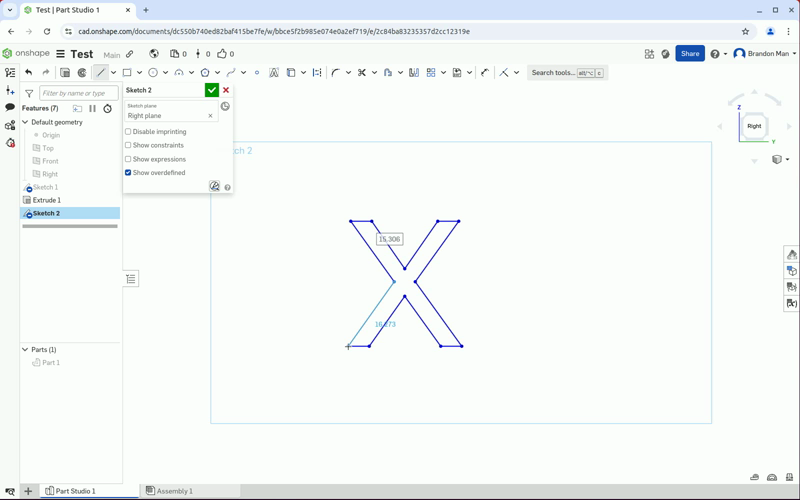
key_up(shift)
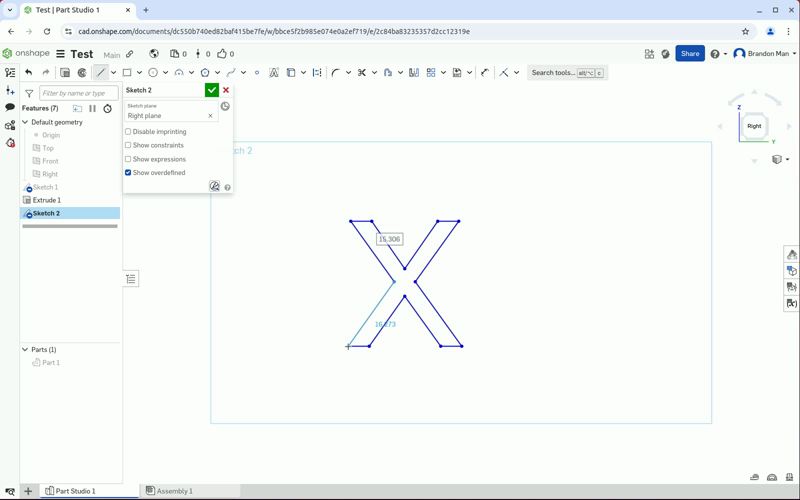
click(348, 346)
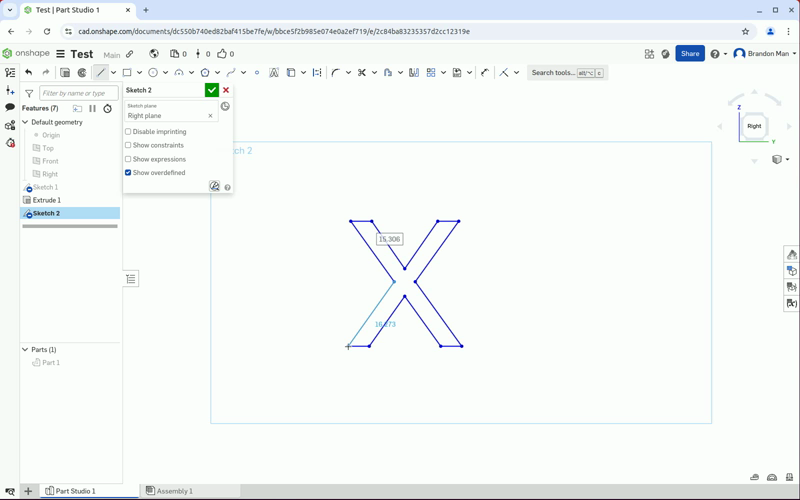
key(esc)
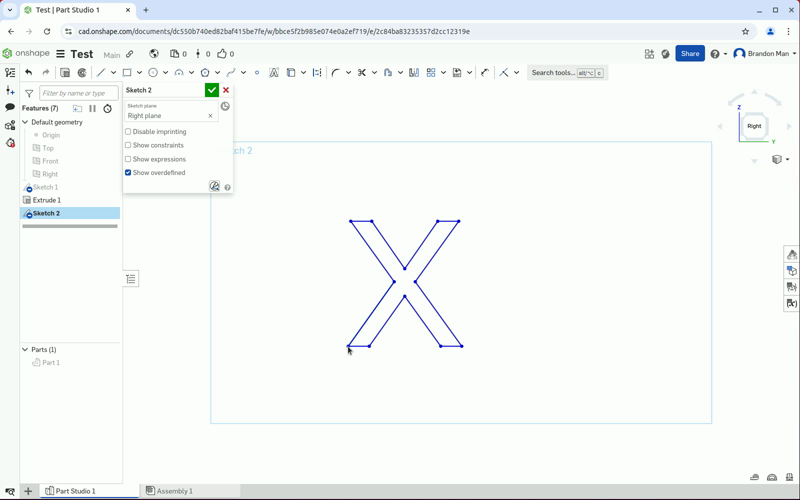
mouse_move(432, 244)
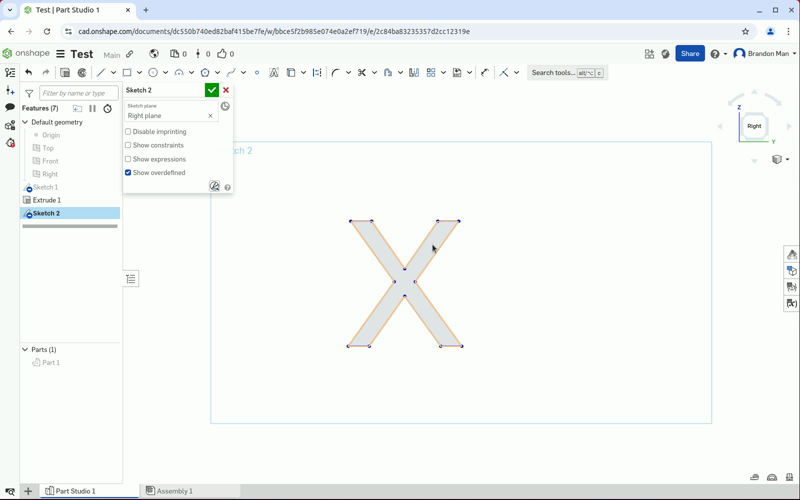
click(432, 244)
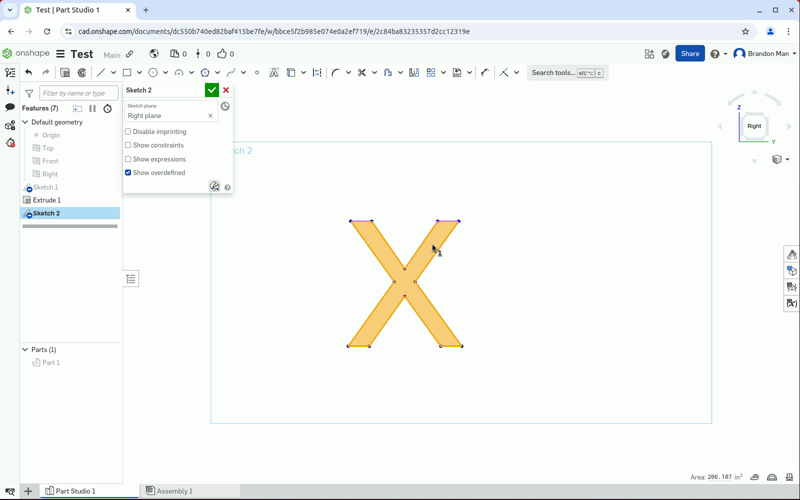
mouse_move(73, 352)
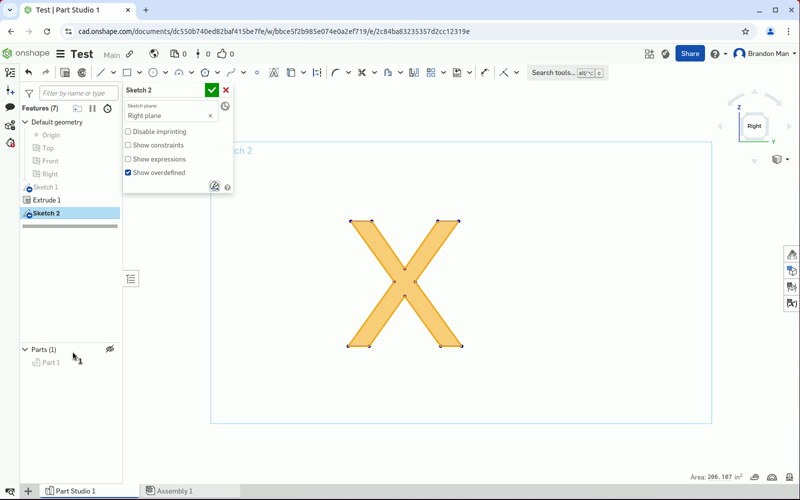
key(shift+y)
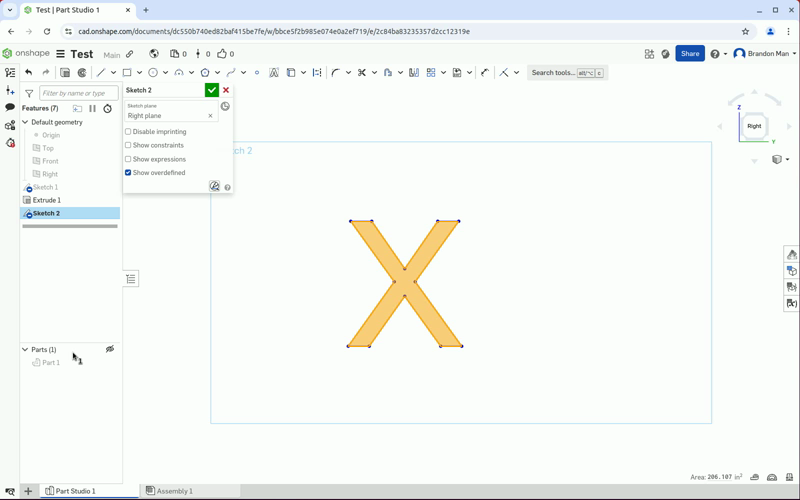
key(shift+e)
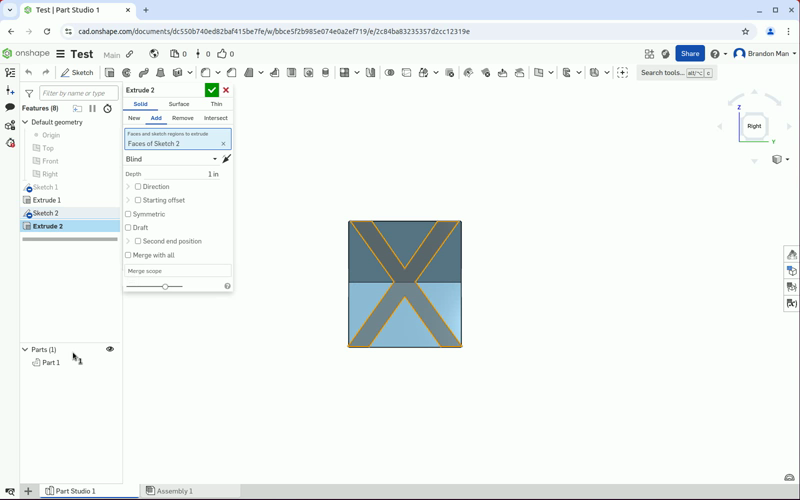
mouse_move(143, 106)
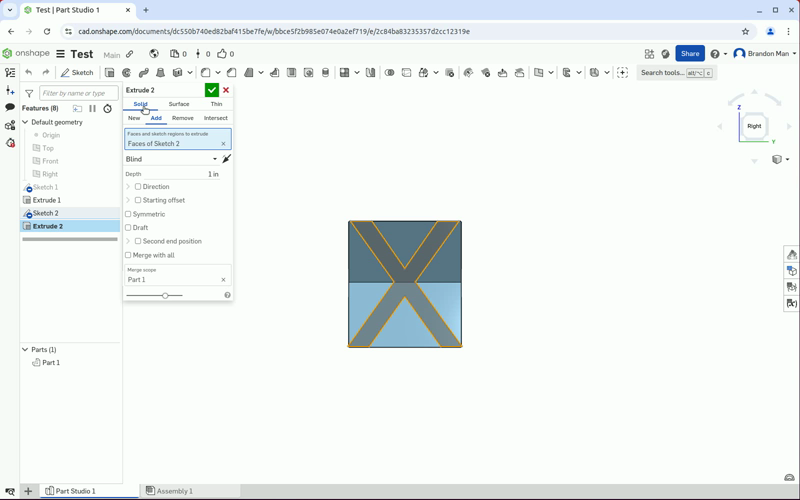
click(143, 106)
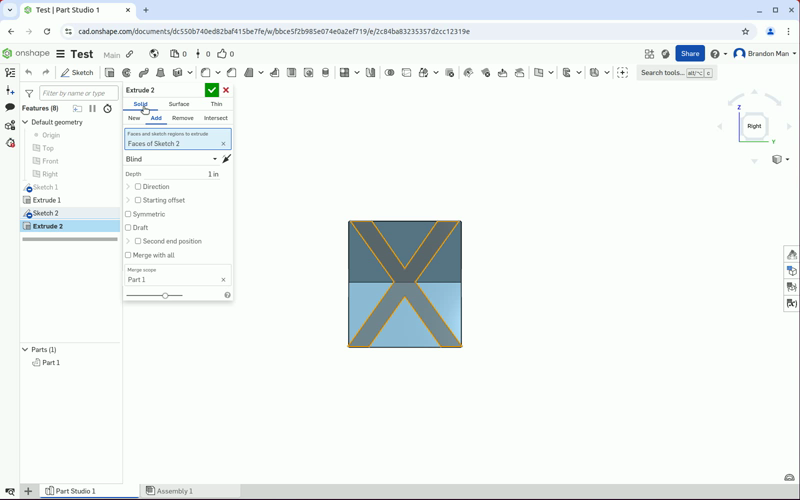
mouse_move(219, 120)
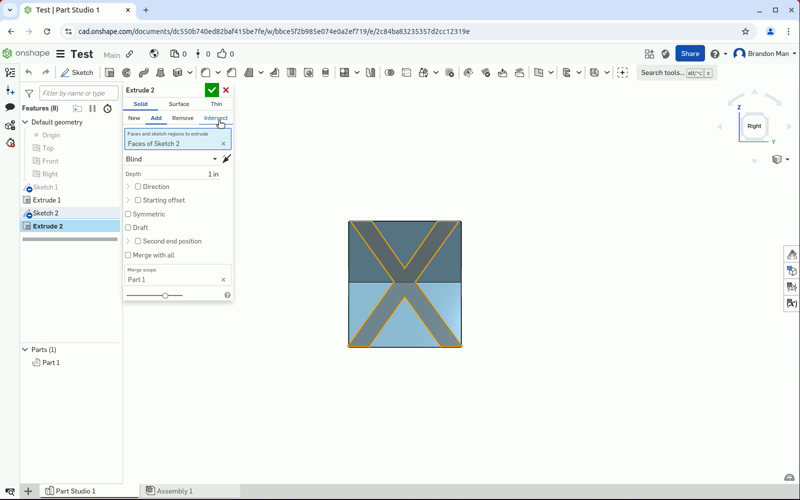
click(219, 120)
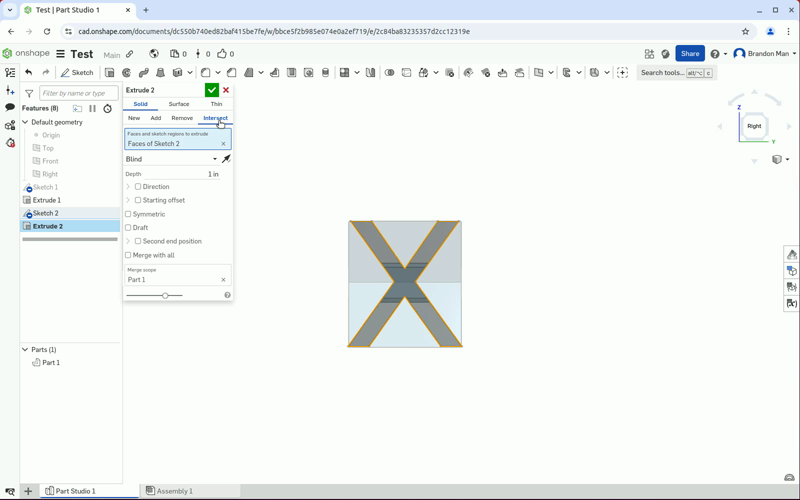
key(tab, 4)
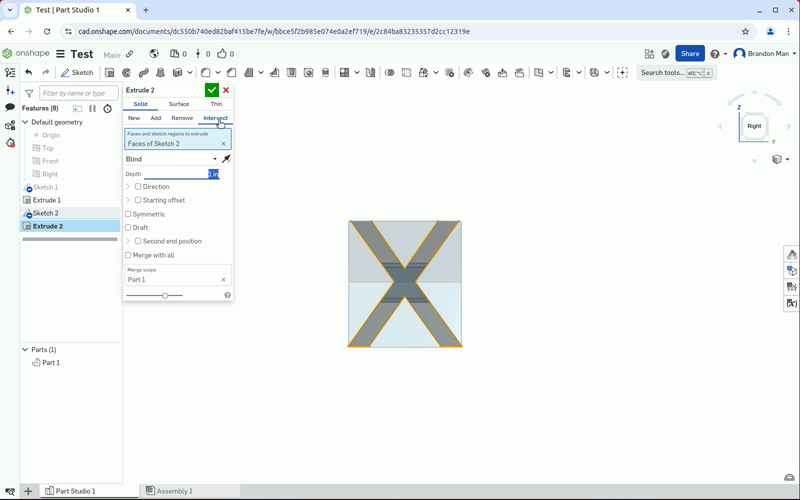
text(9.147)
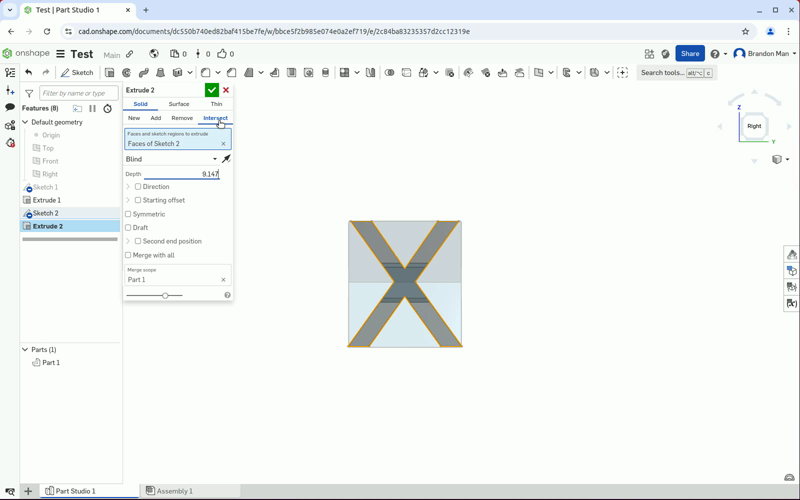
key(tab, 3)
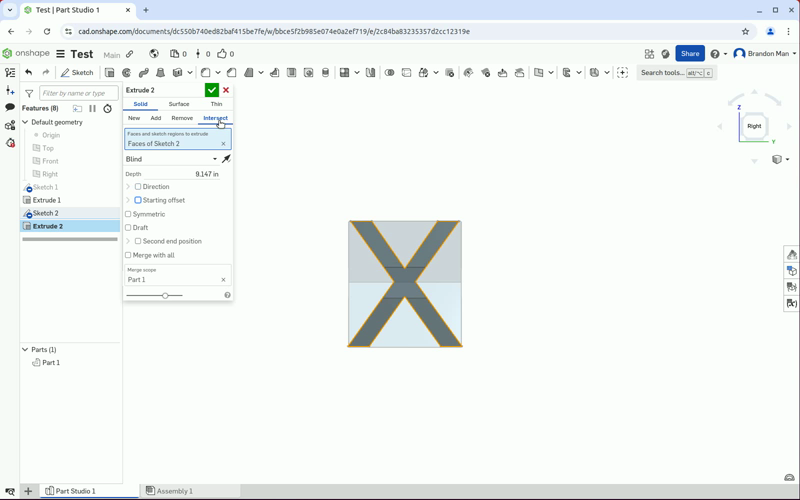
key(tab, 2)
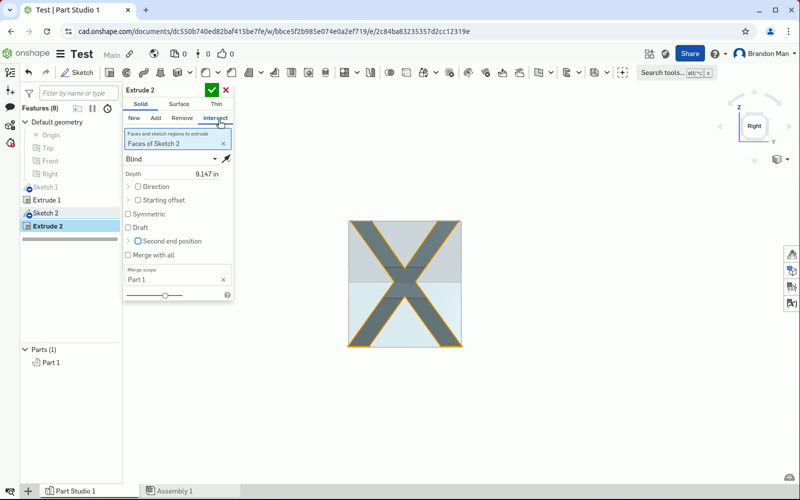
key(space)
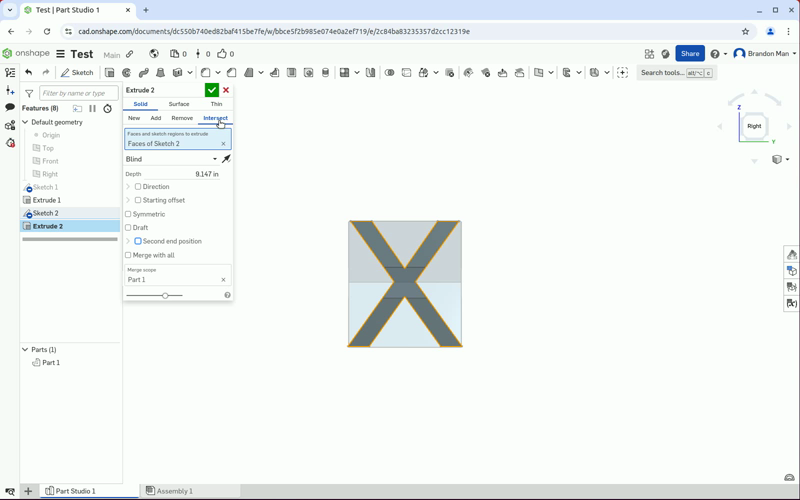
key(tab, 3)
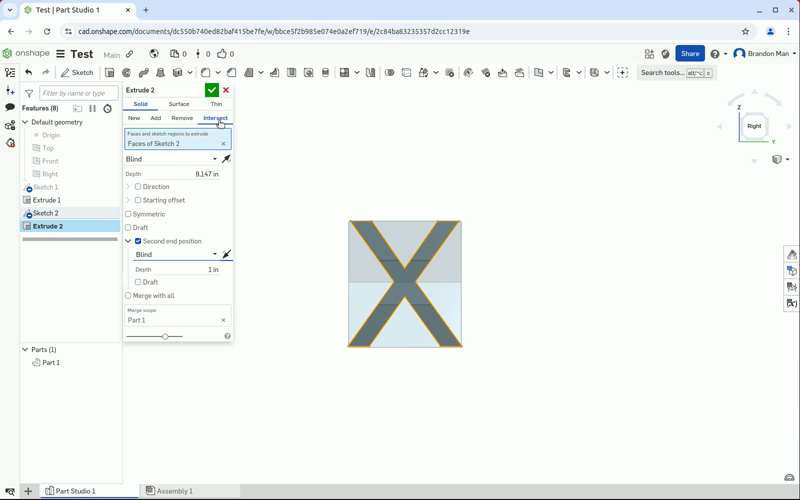
text(9.147)
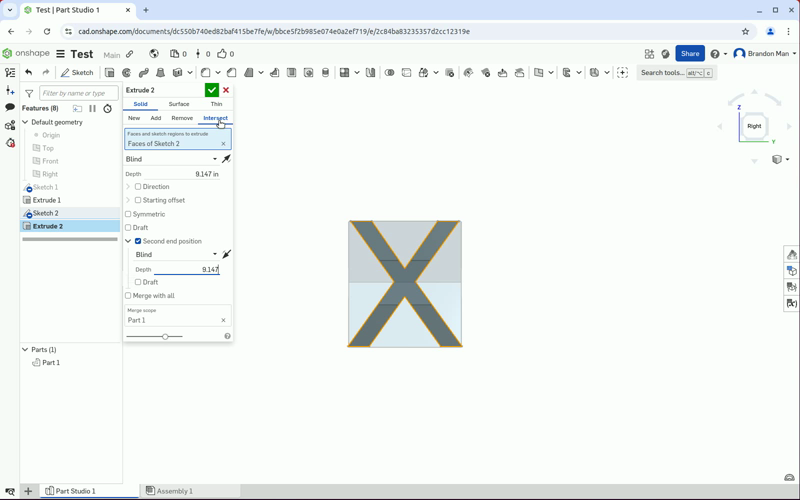
key(enter)
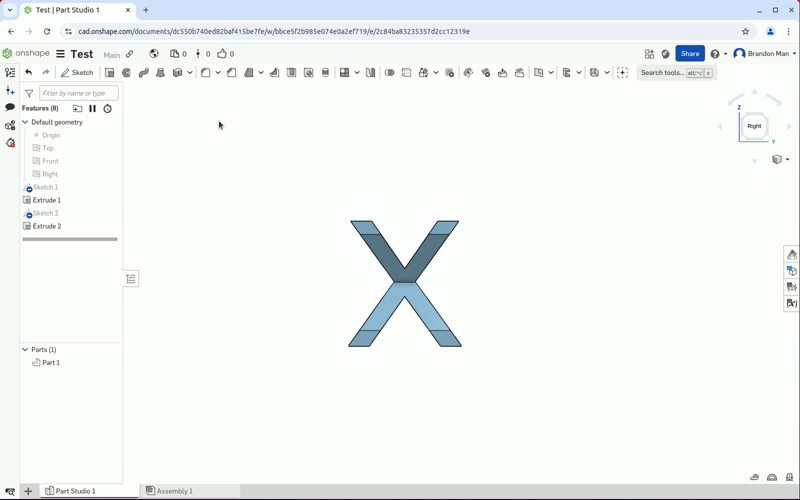
key(shift+h)
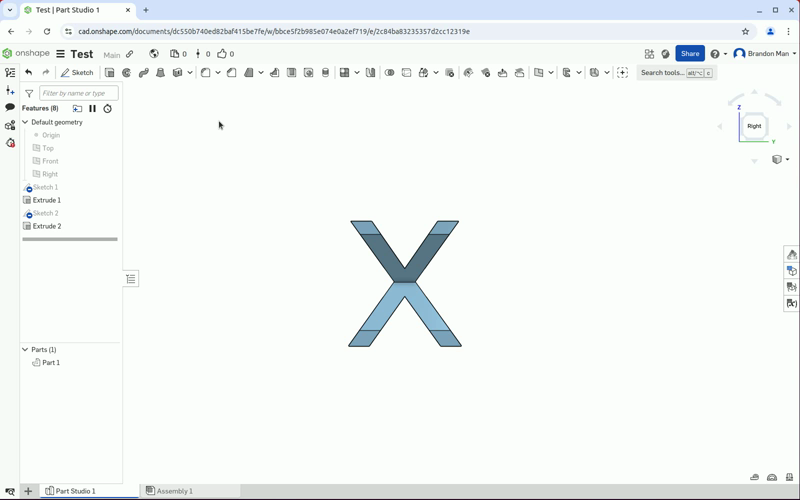
key(shift+h)
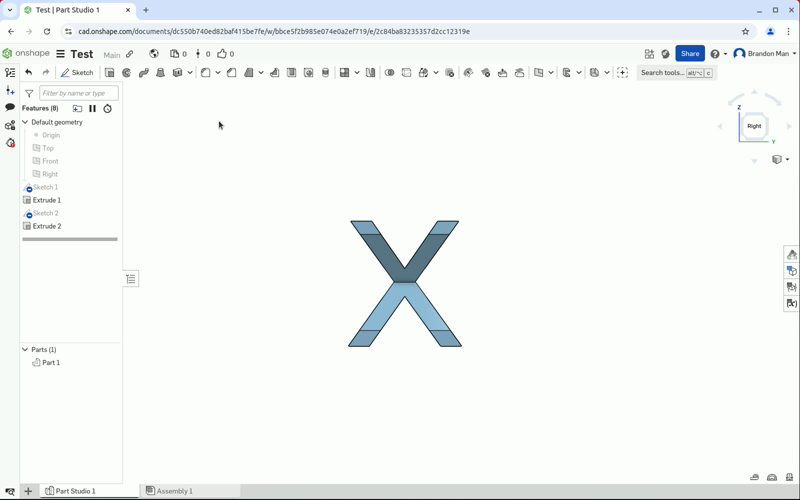
key(shift+7)
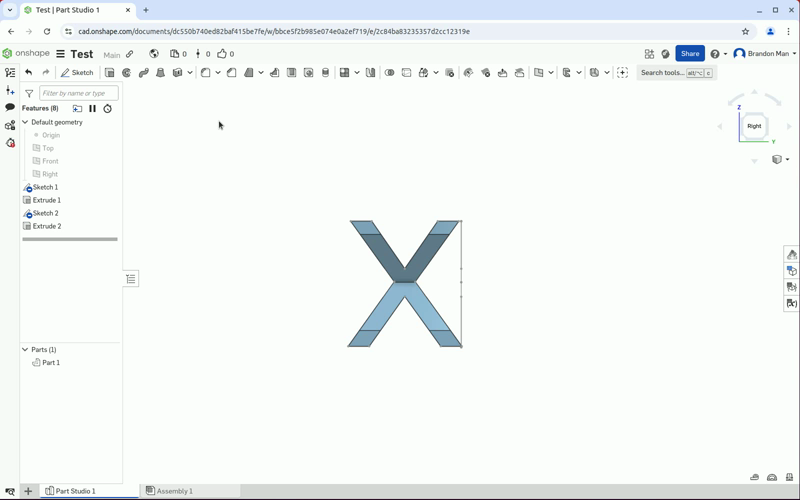
key(right, 2)
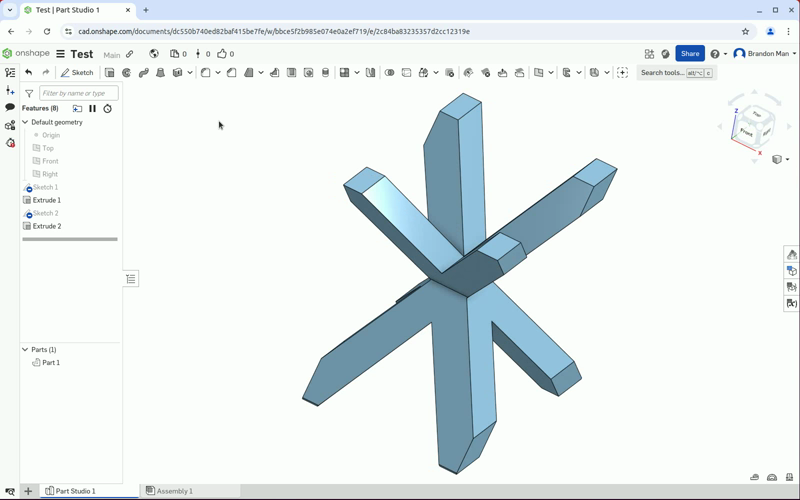
key(down, 2)
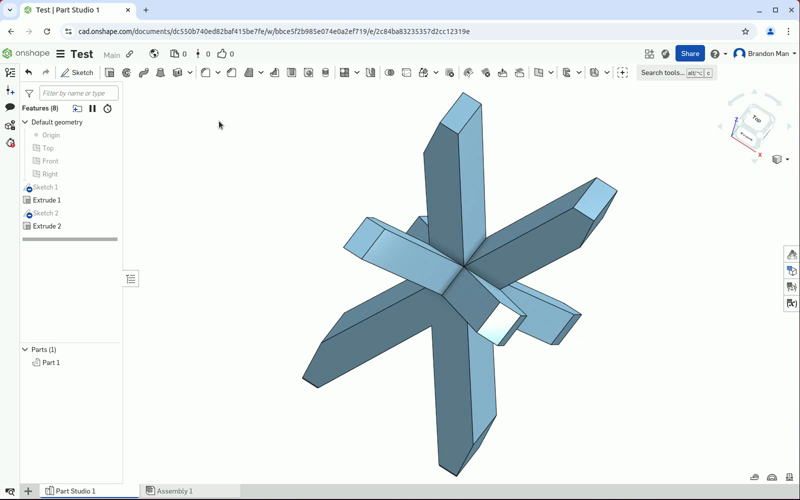
key(up, 2)
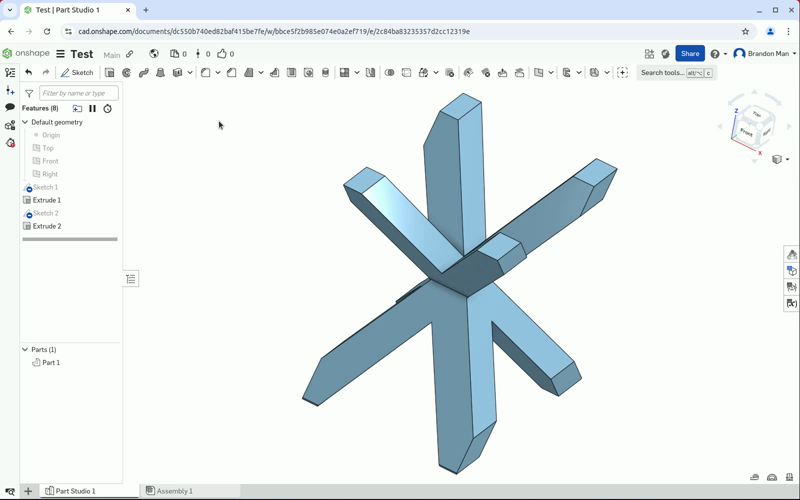
key(left, 2)
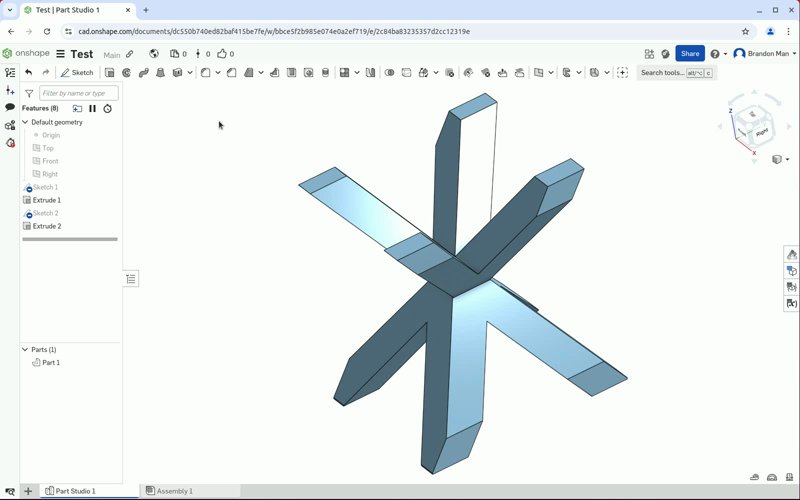
mouse_move(73, 189)
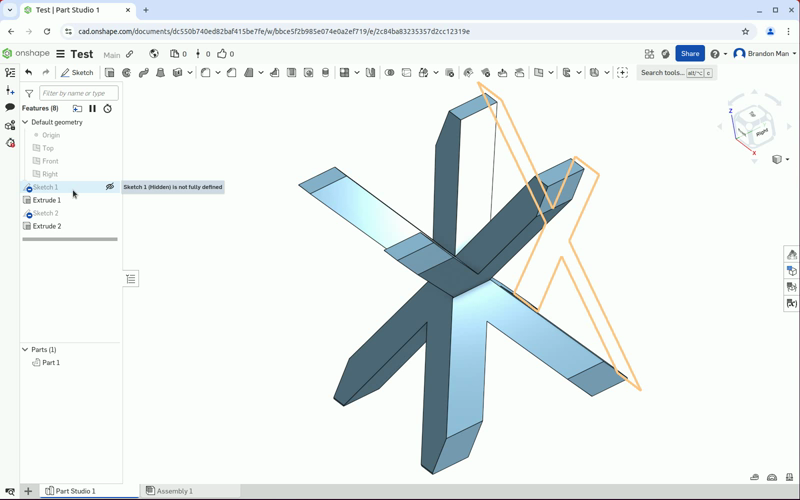
click(73, 189)